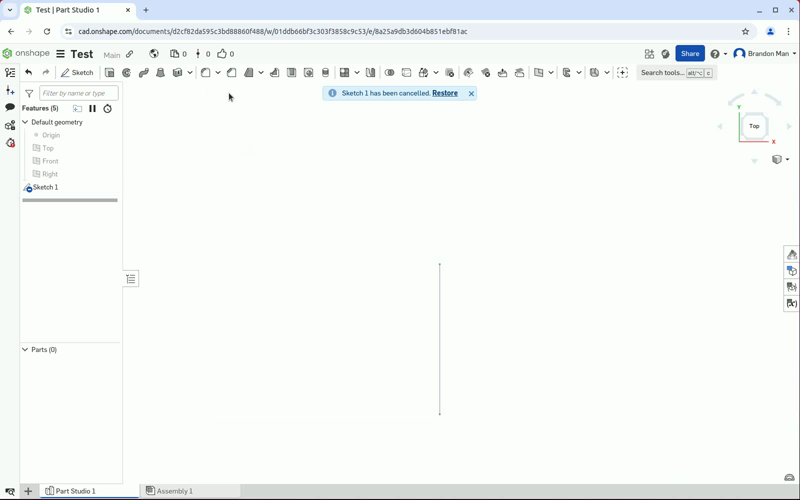
key(shift+h)
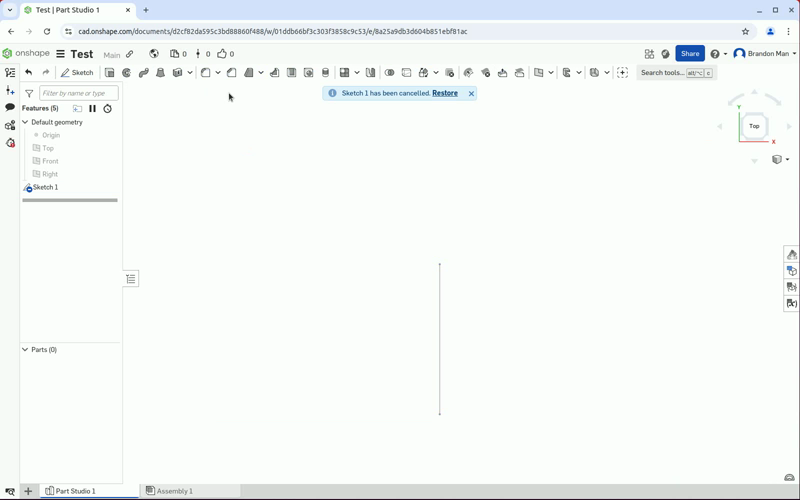
key(shift+s)
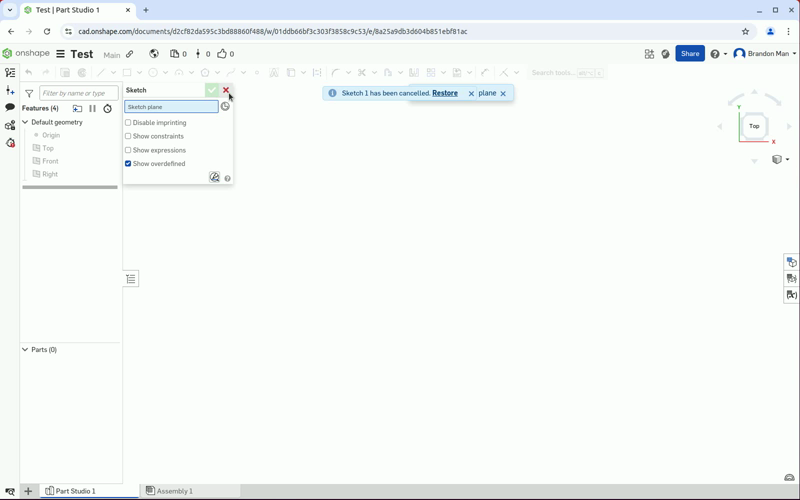
mouse_move(73, 150)
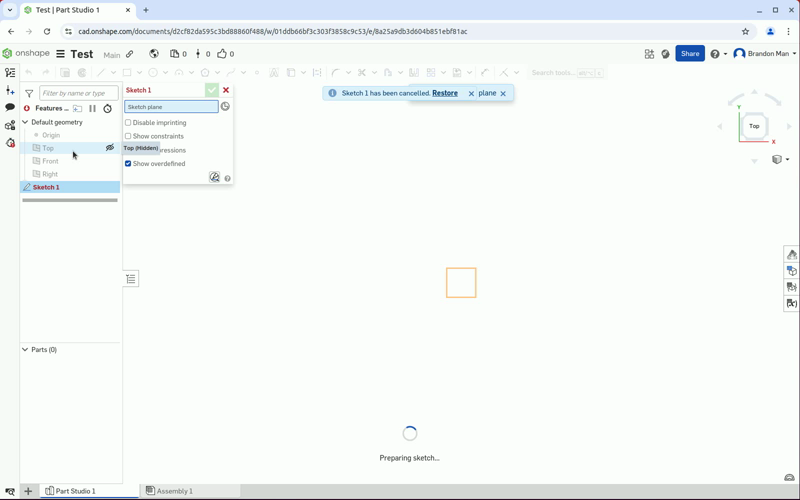
click(73, 150)
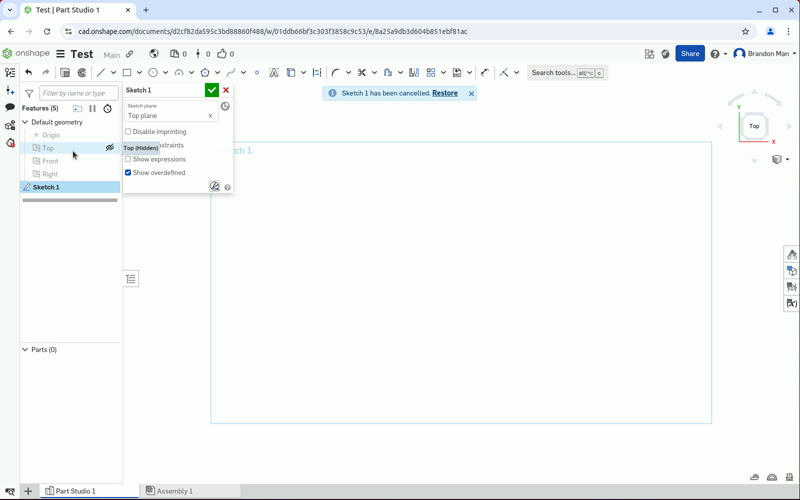
mouse_move(73, 352)
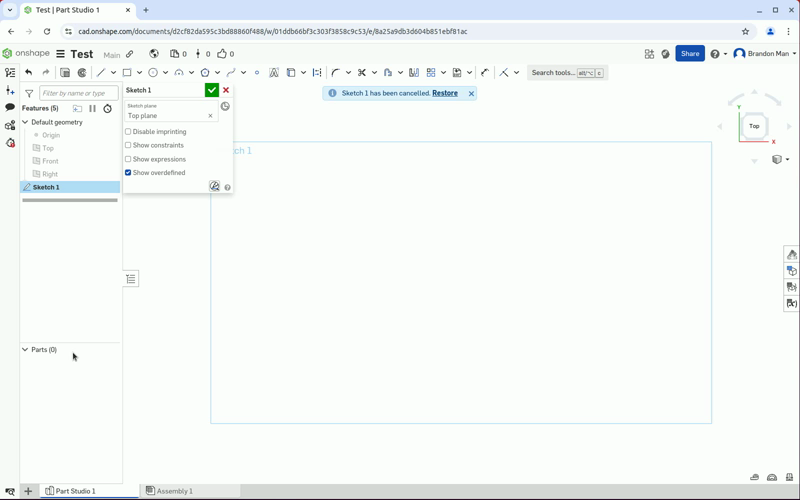
key(y)
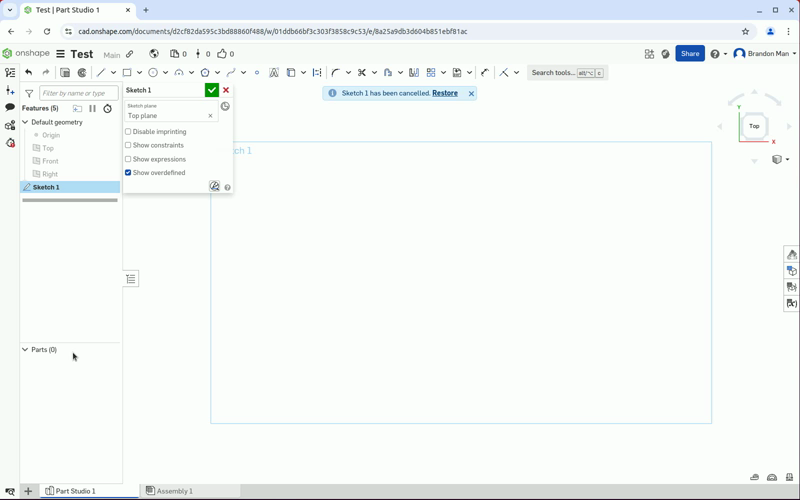
key(a)
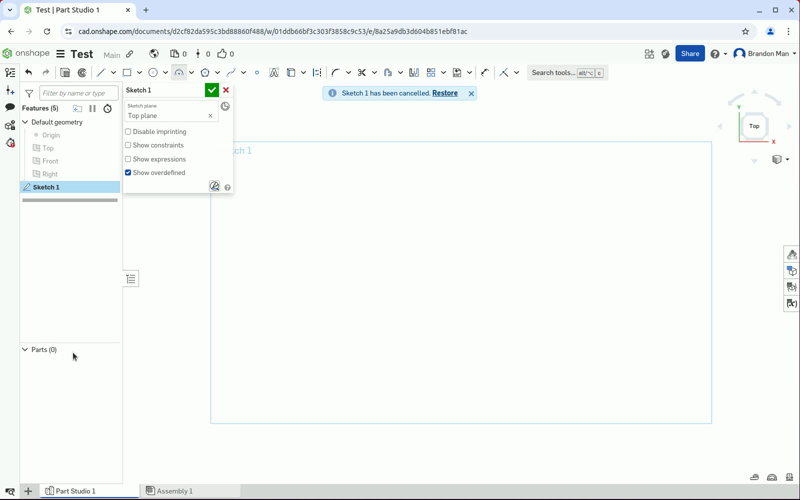
key_down(shift)
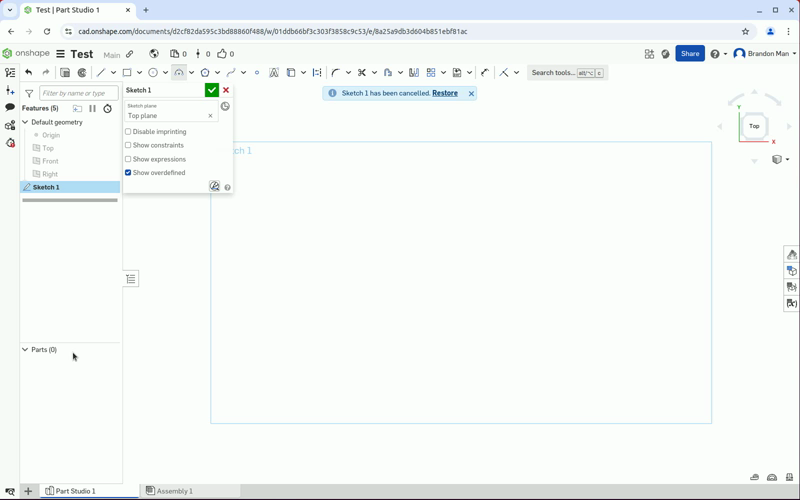
mouse_move(521, 179)
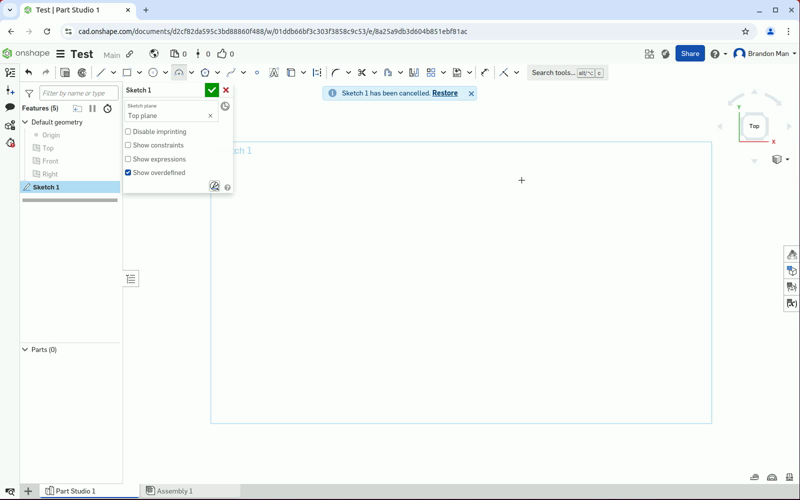
click(521, 179)
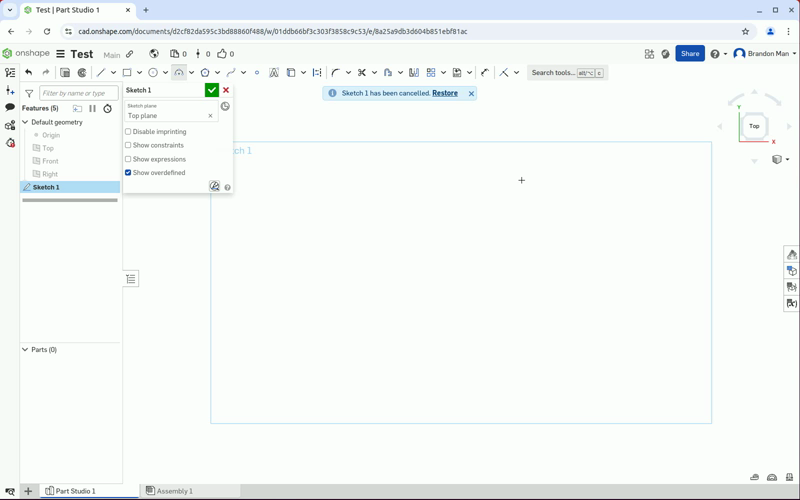
key_up(shift)
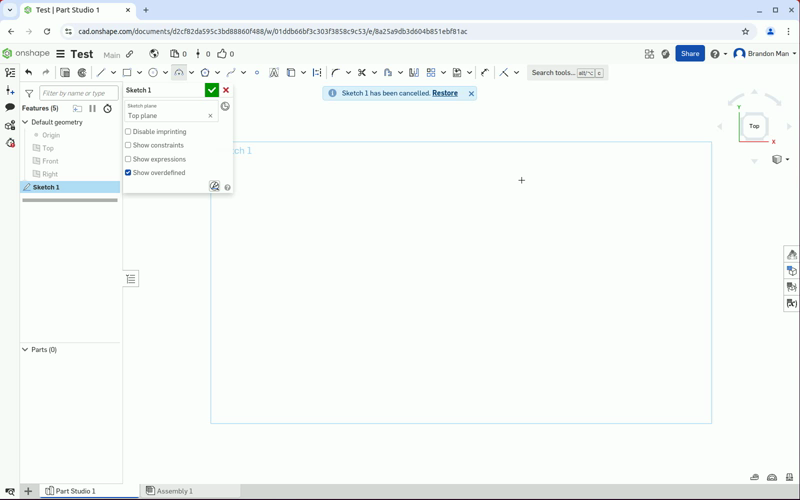
key_down(shift)
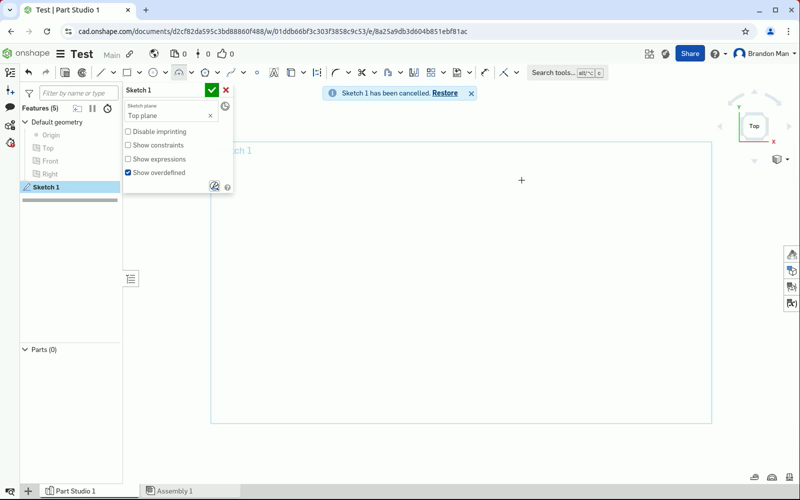
mouse_move(531, 189)
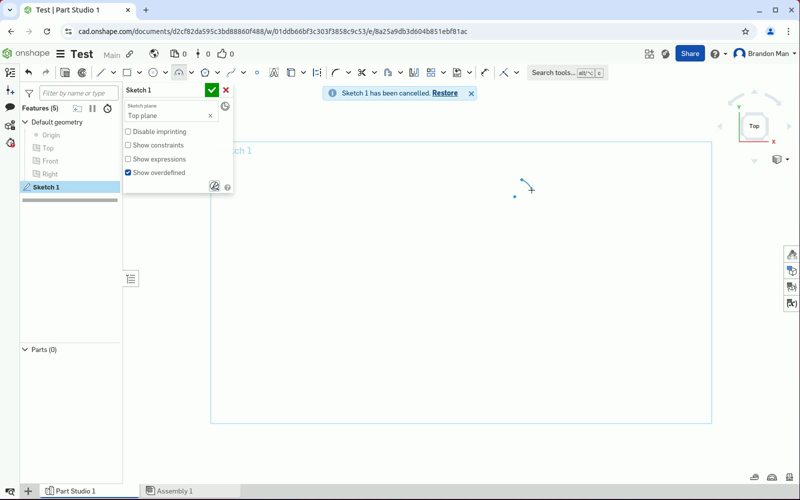
click(531, 189)
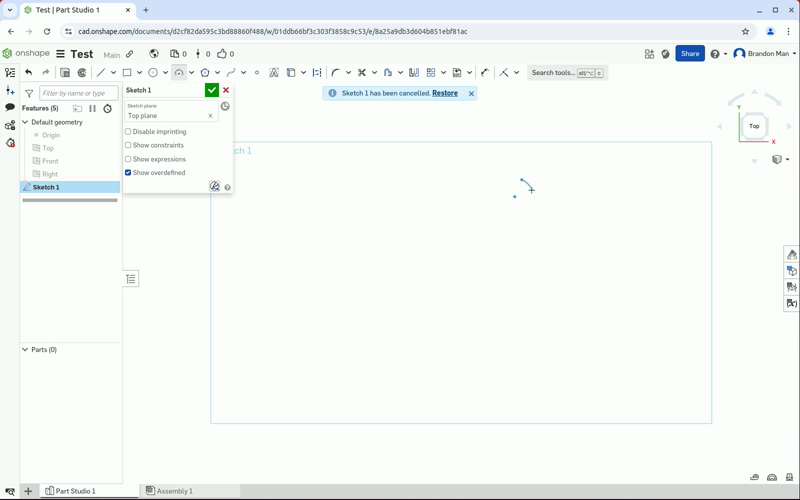
mouse_move(528, 182)
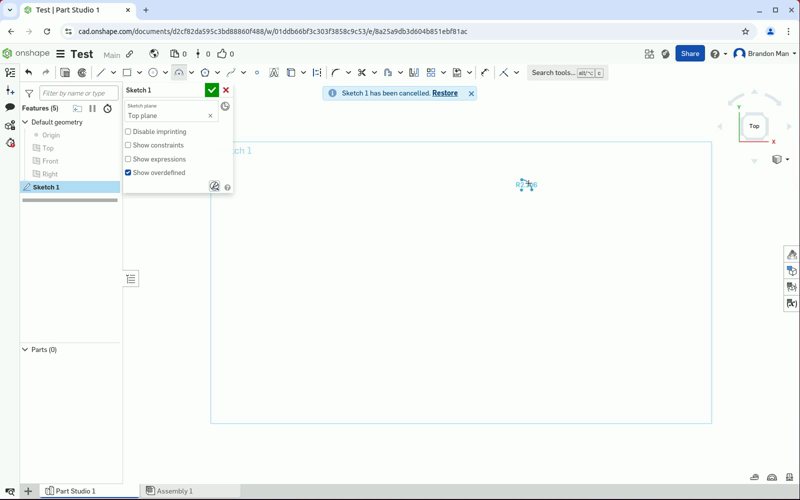
click(528, 182)
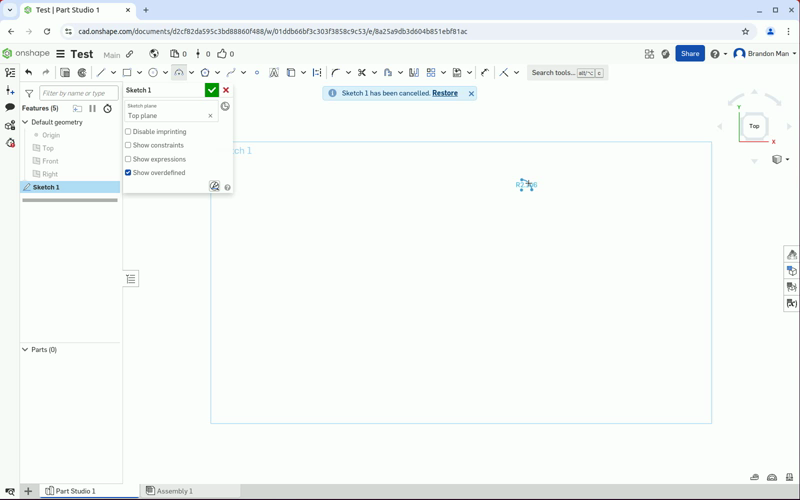
key_up(shift)
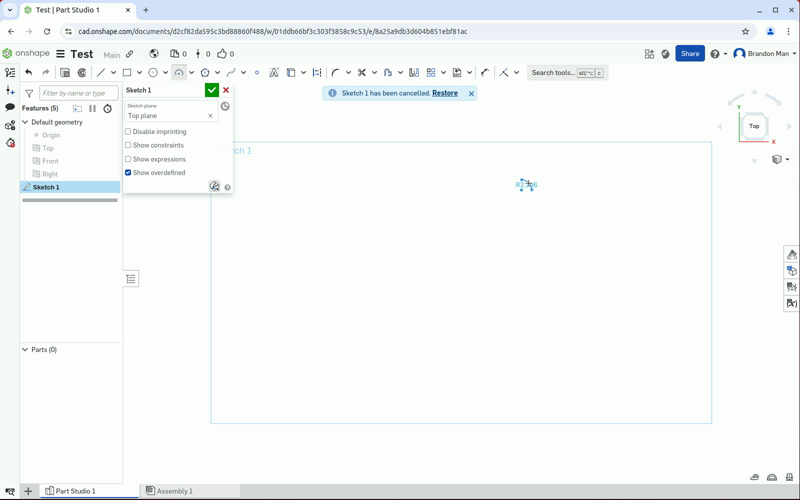
key(esc)
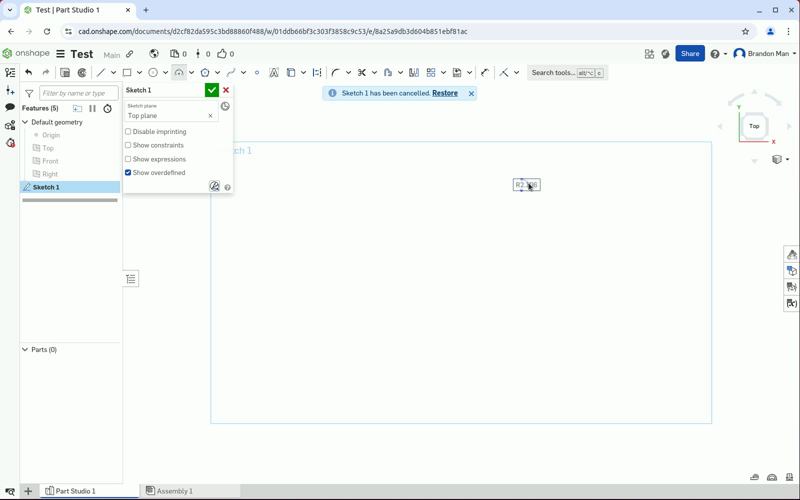
key(l)
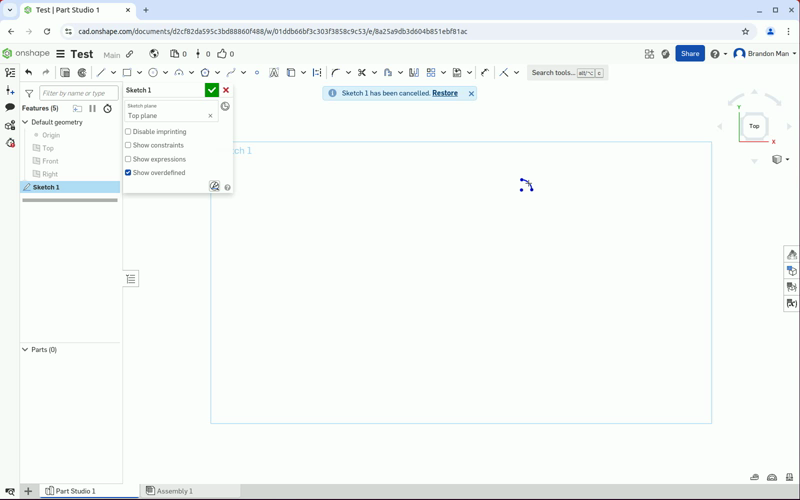
mouse_move(531, 189)
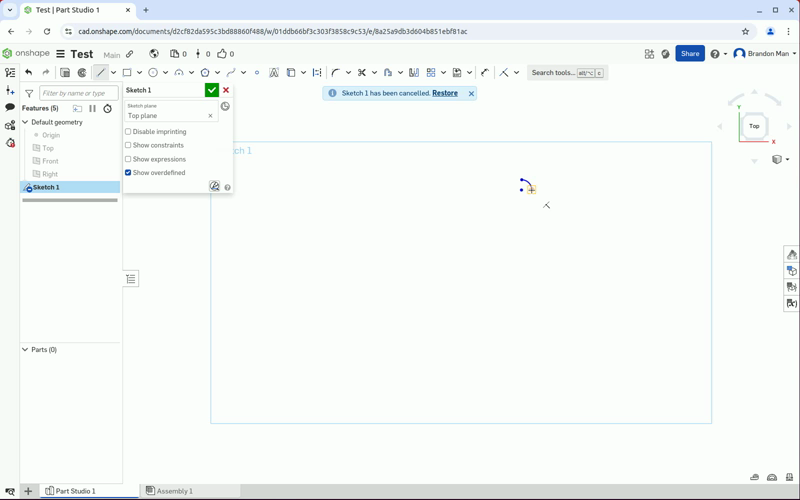
click(531, 189)
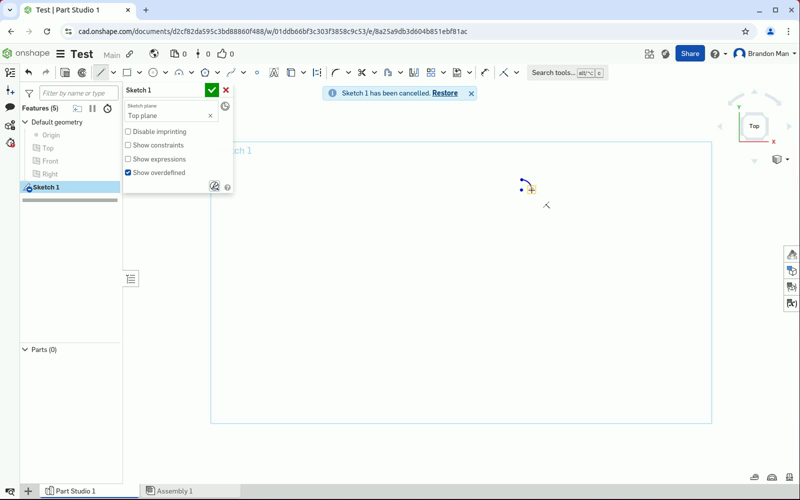
key_down(shift)
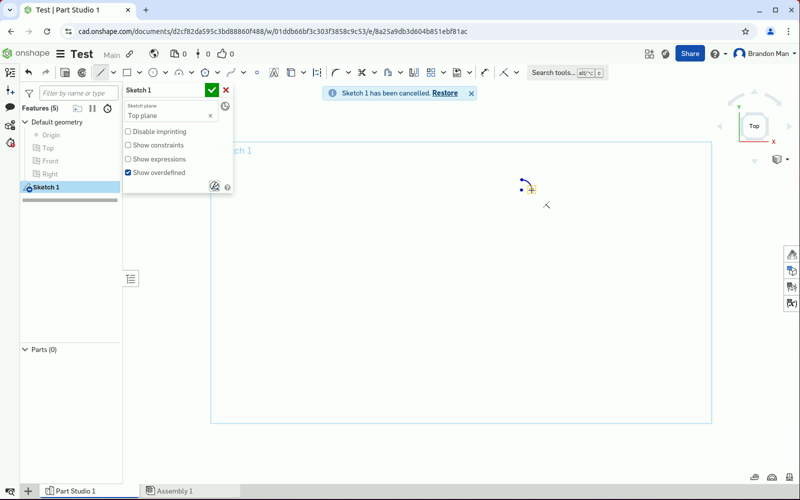
mouse_move(561, 189)
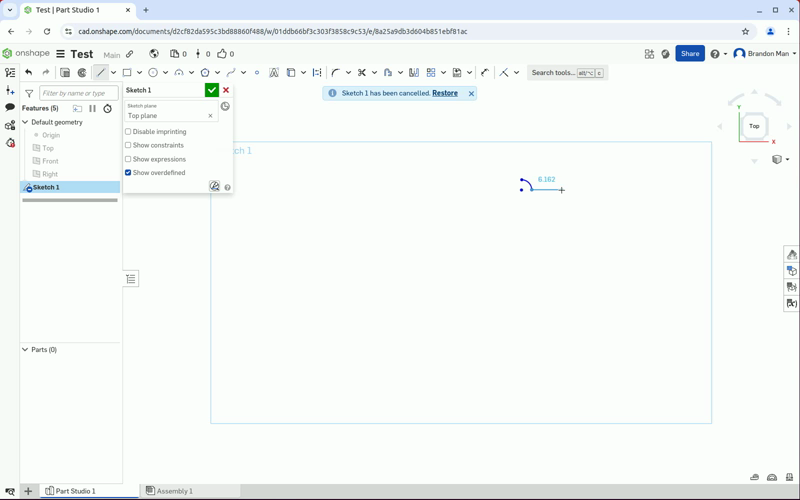
mouse_move(541, 189)
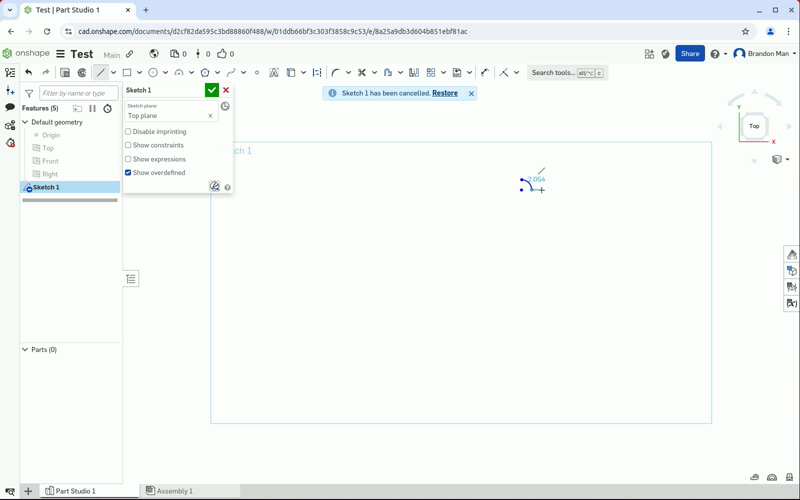
click(541, 189)
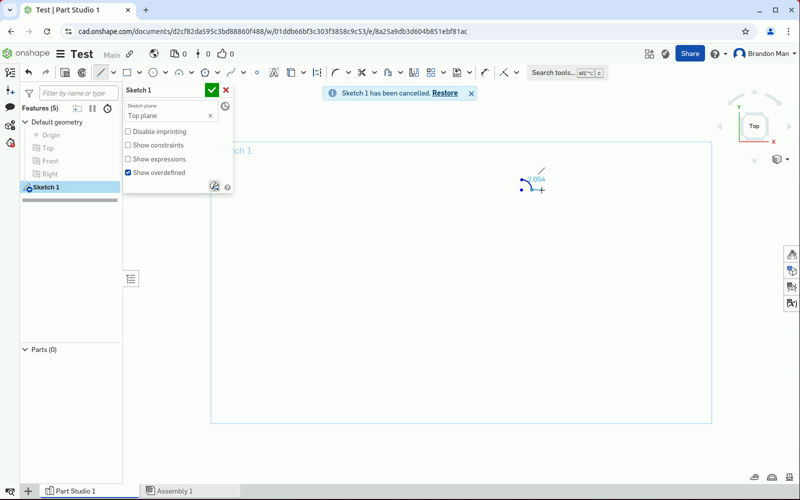
key_up(shift)
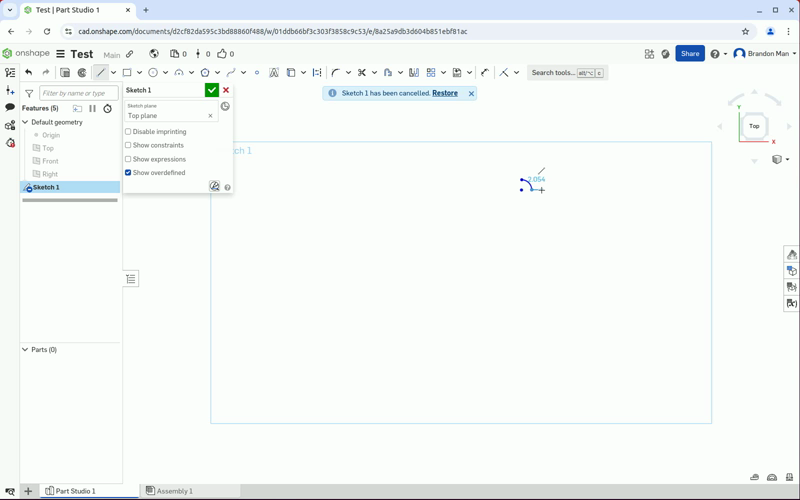
key_down(shift)
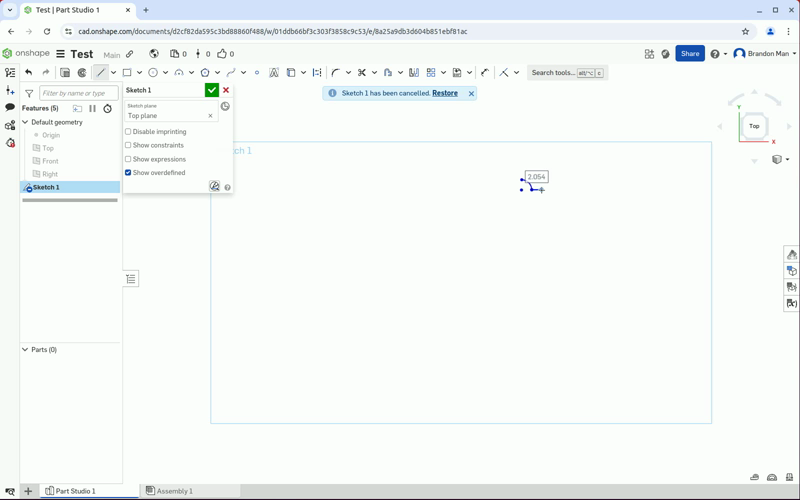
mouse_move(571, 189)
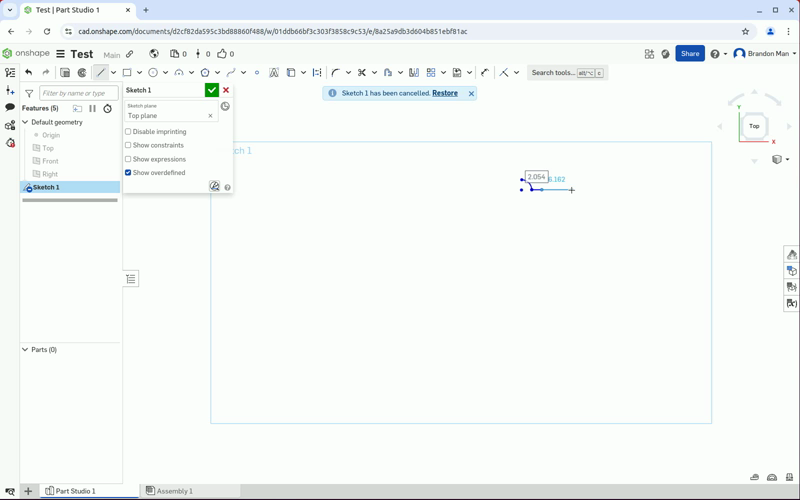
mouse_move(541, 169)
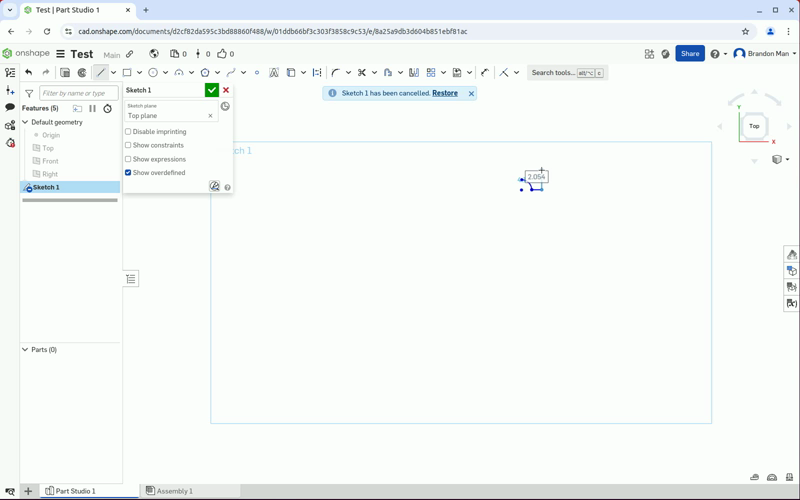
click(541, 169)
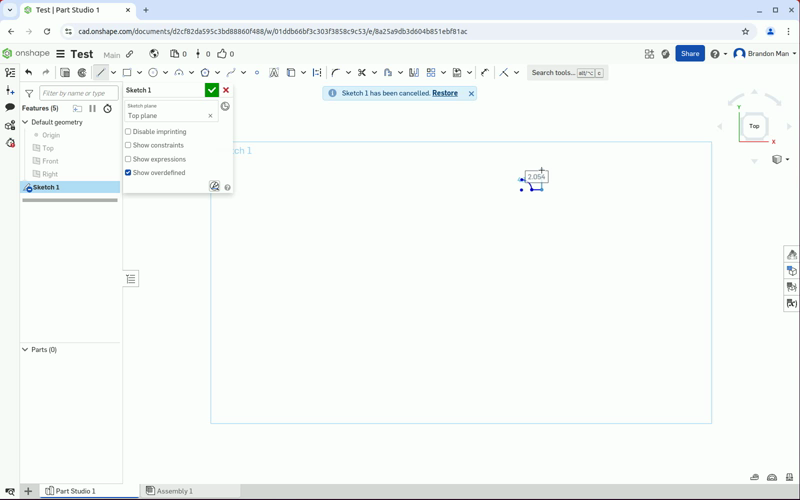
key_up(shift)
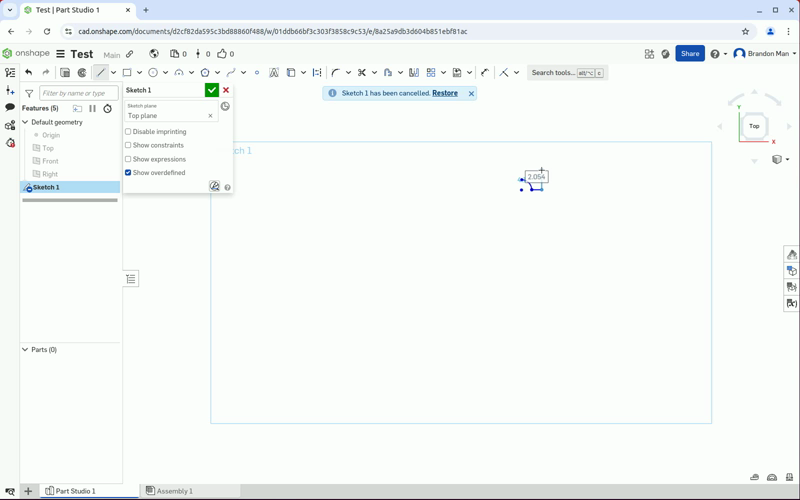
key_down(shift)
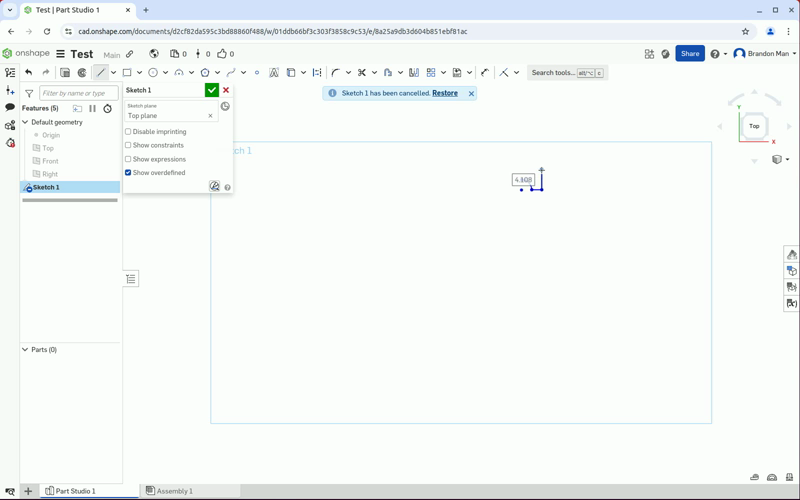
mouse_move(571, 169)
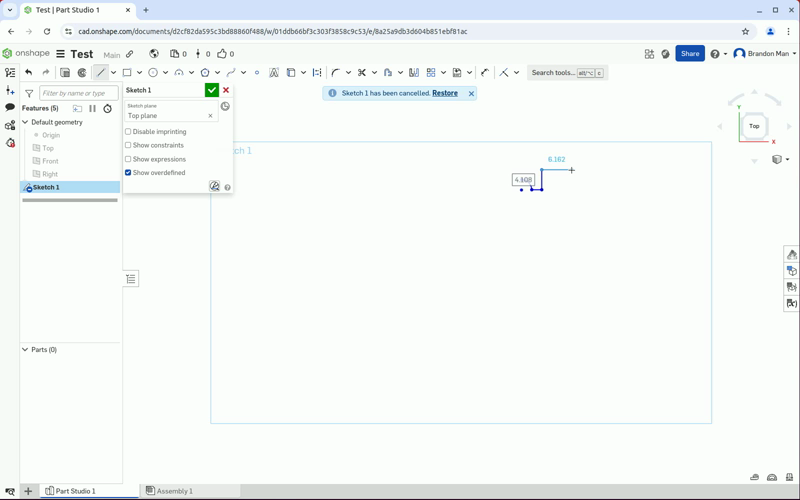
mouse_move(521, 169)
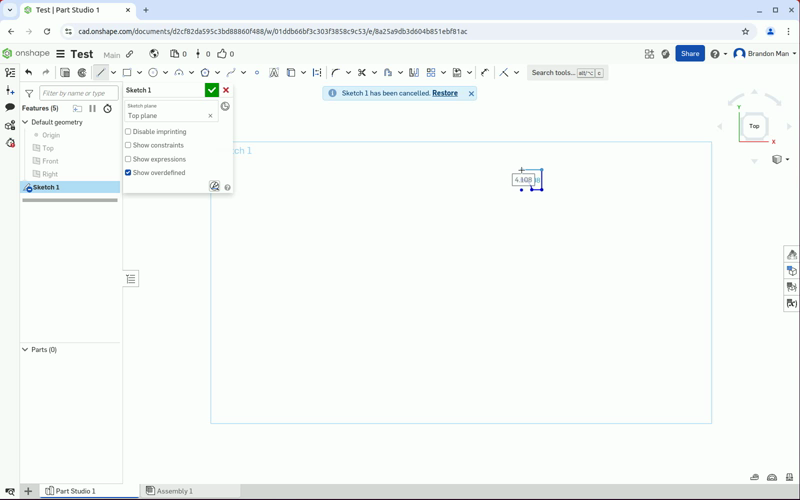
click(521, 169)
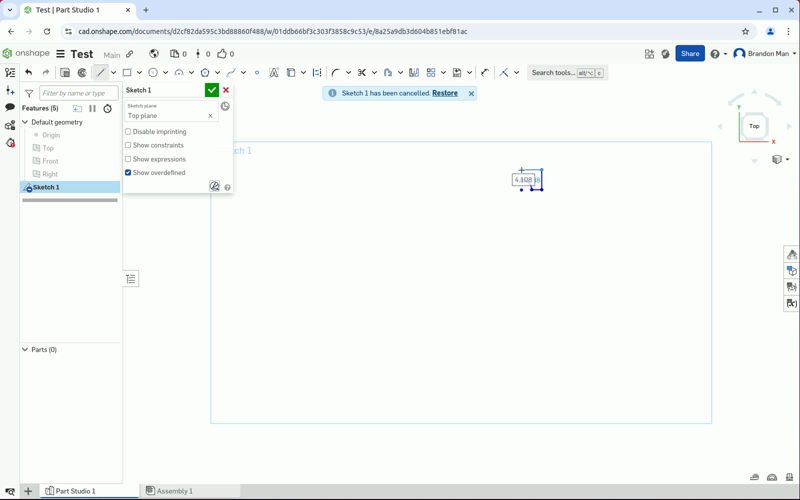
key_up(shift)
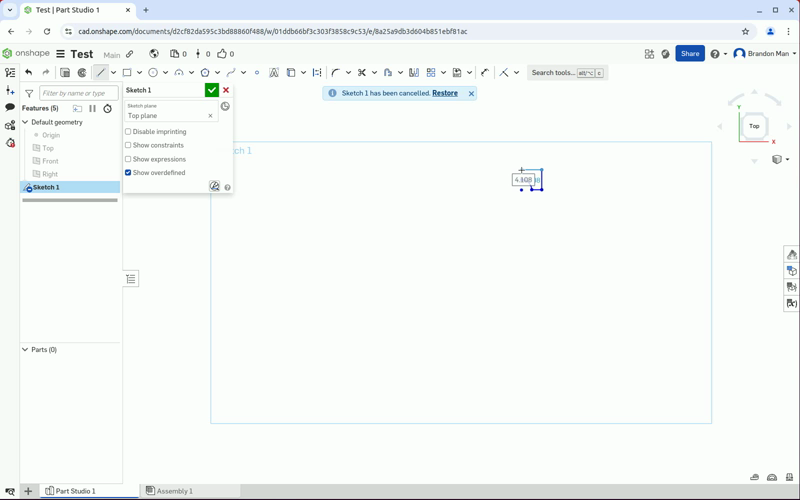
mouse_move(551, 169)
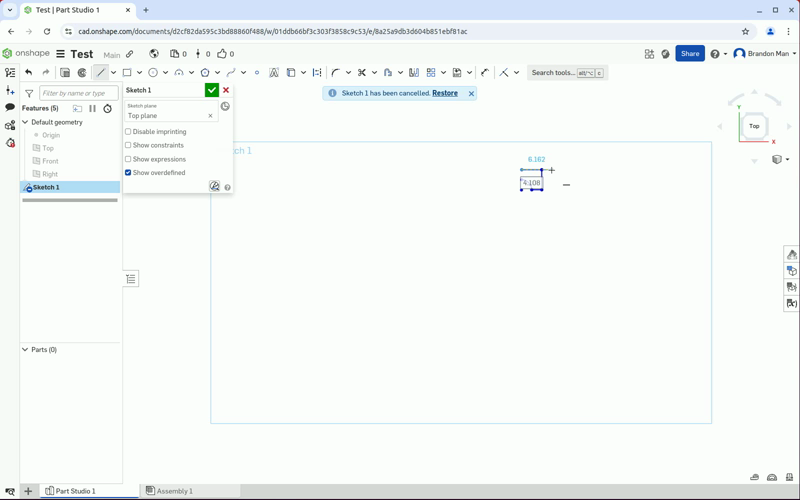
key_down(shift)
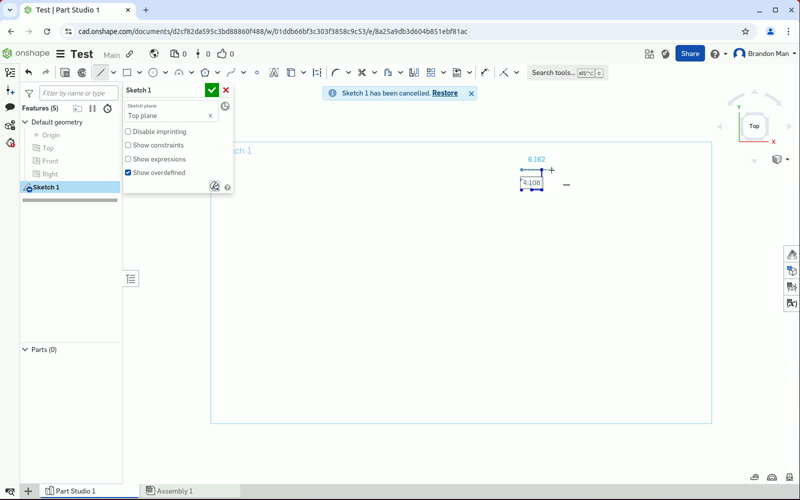
mouse_move(521, 179)
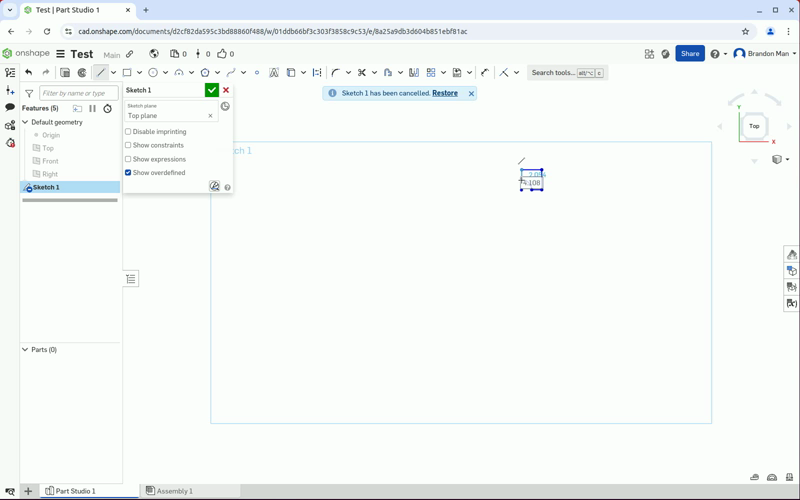
key_up(shift)
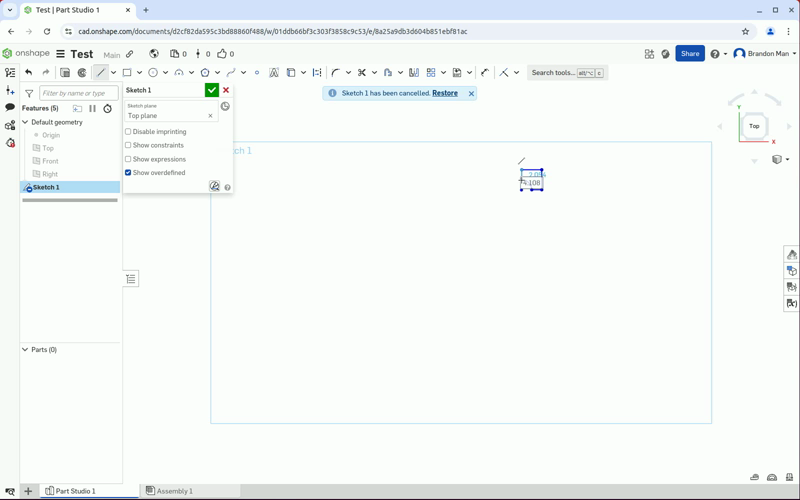
click(521, 179)
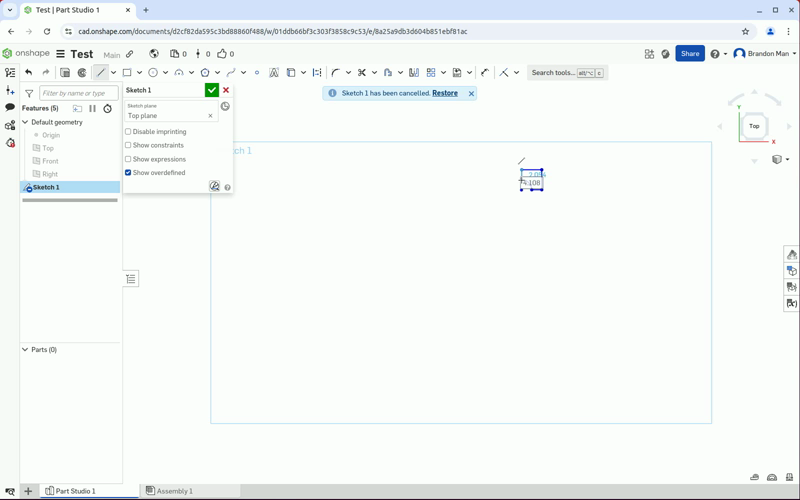
key(esc)
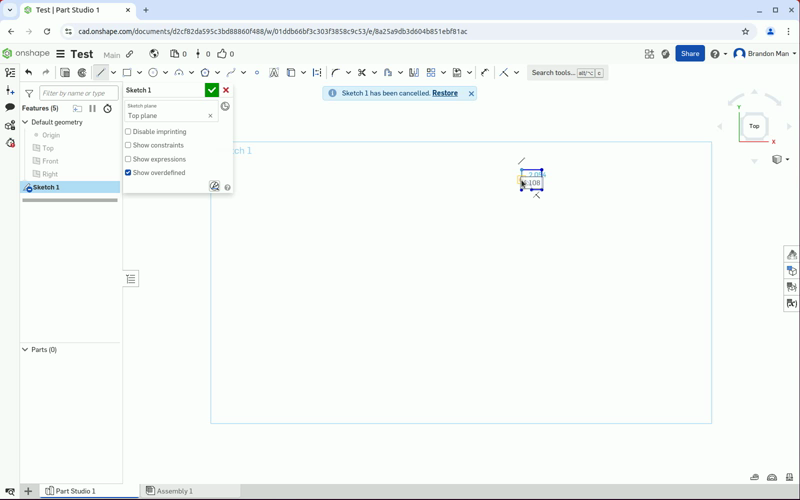
mouse_move(532, 178)
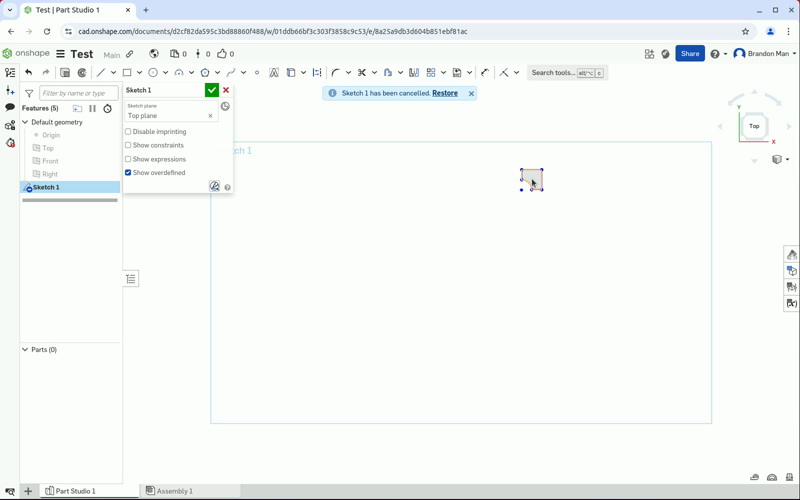
scroll(6)
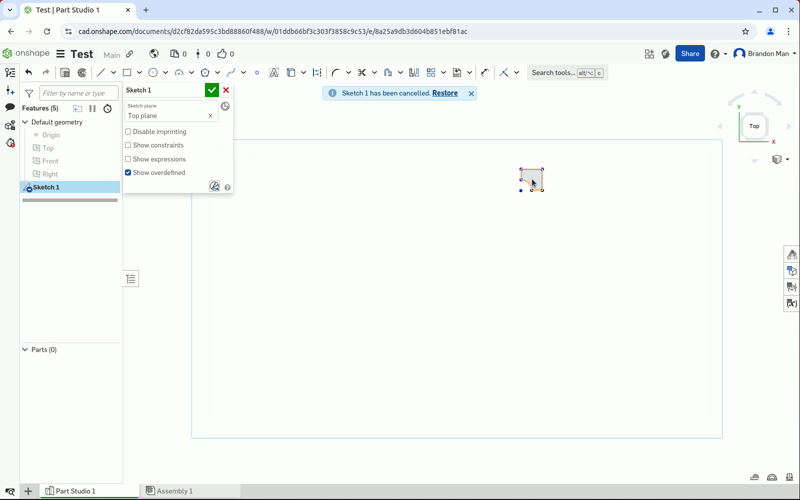
scroll(6)
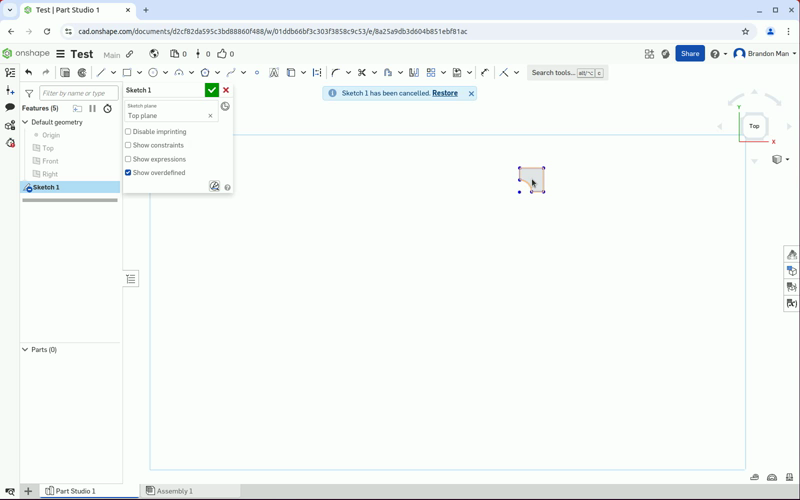
scroll(6)
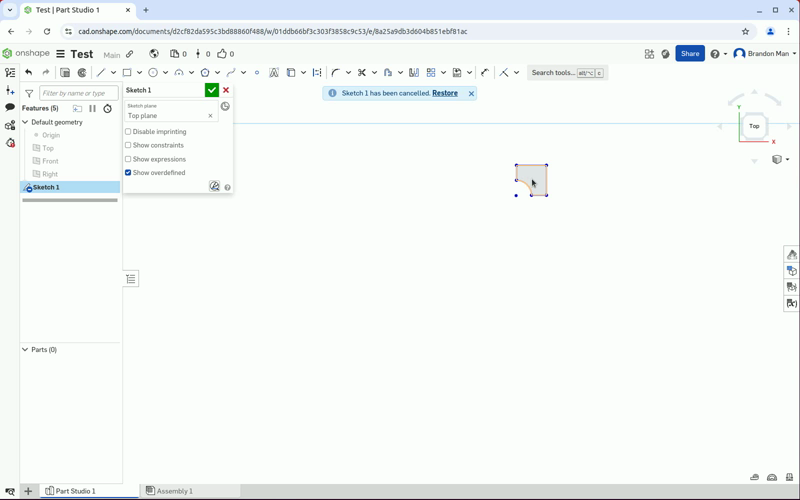
scroll(6)
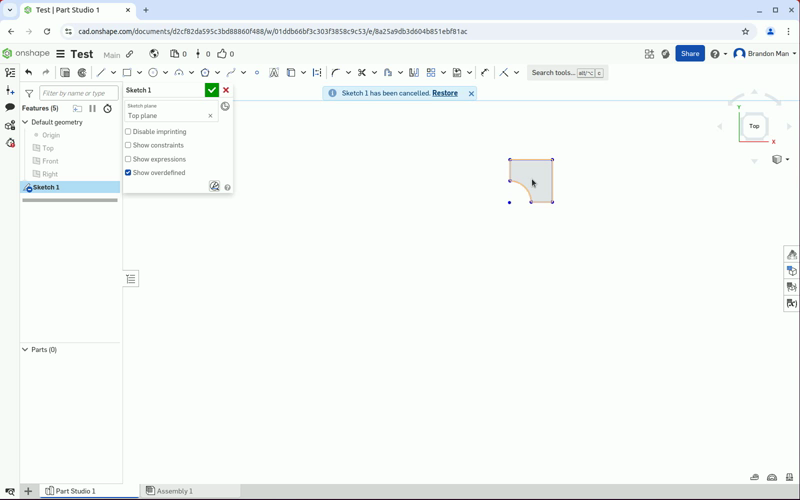
scroll(6)
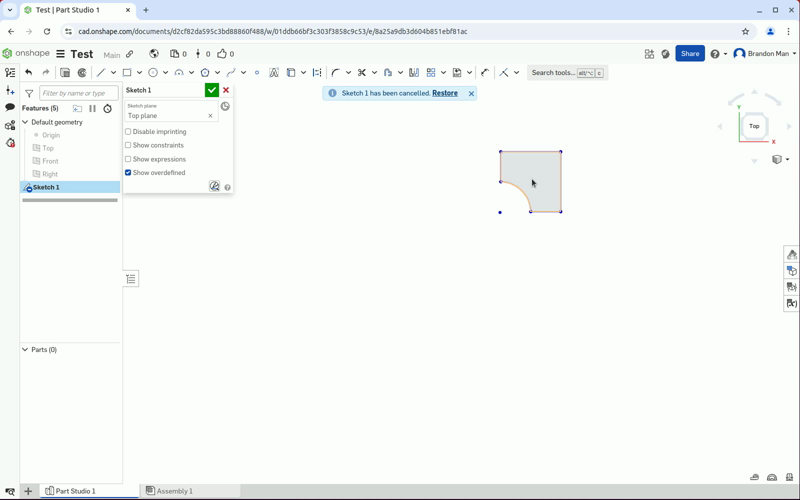
scroll(6)
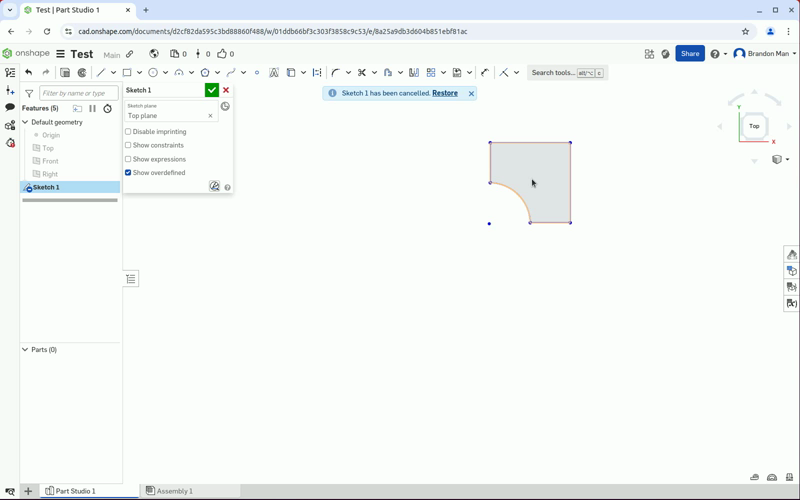
scroll(6)
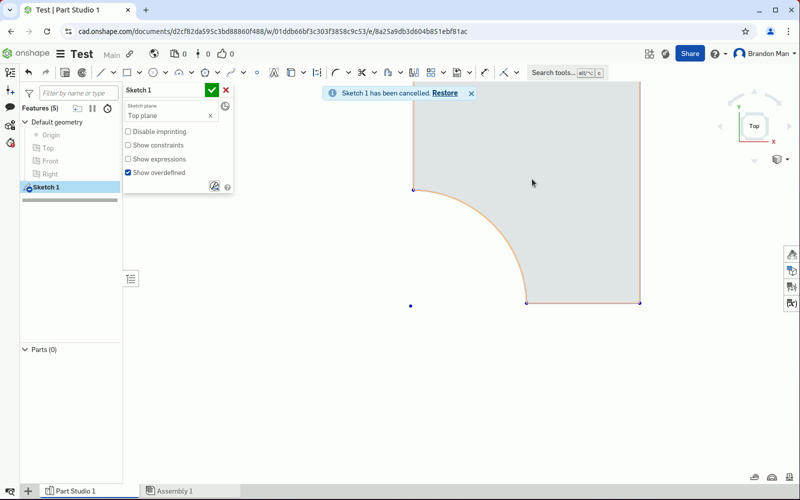
click(532, 178)
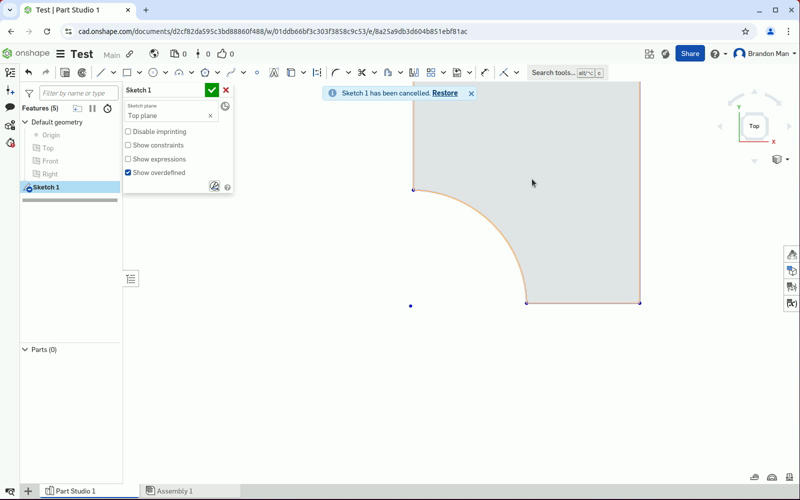
scroll(-6)
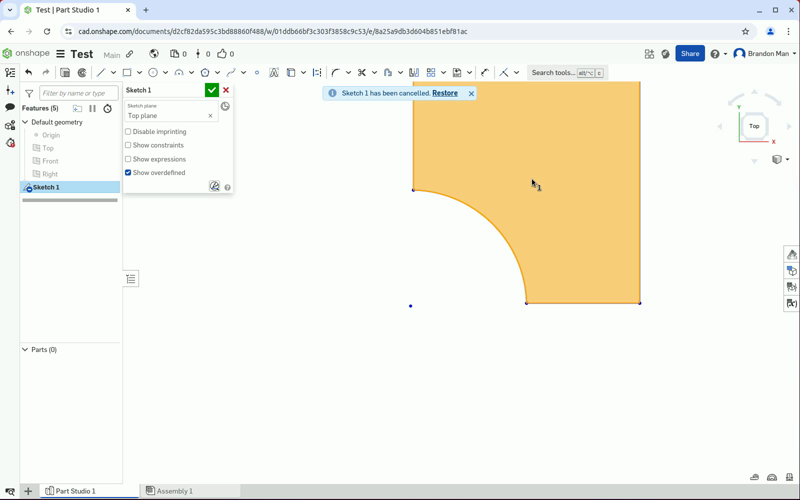
scroll(-6)
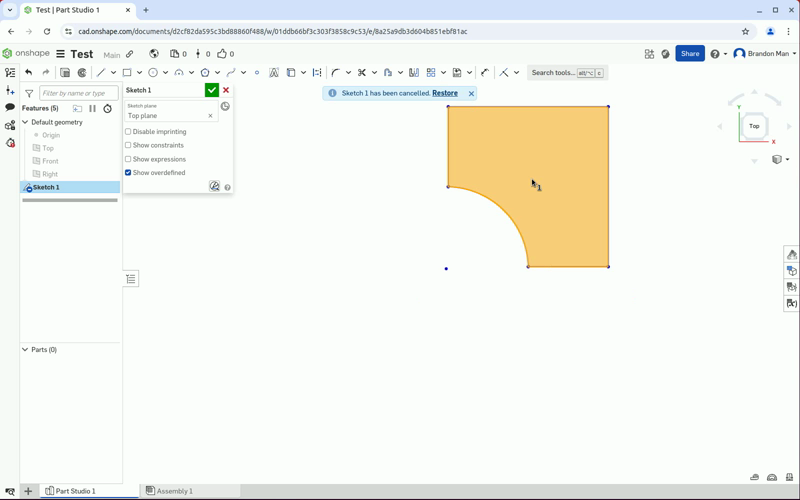
scroll(-6)
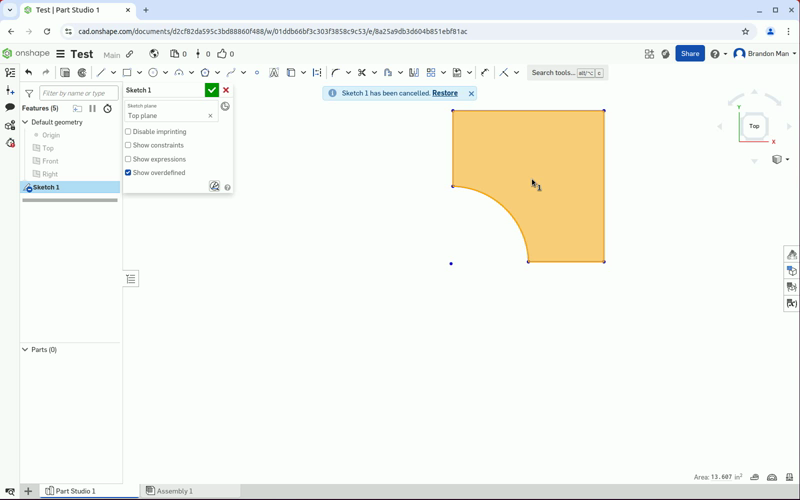
scroll(-6)
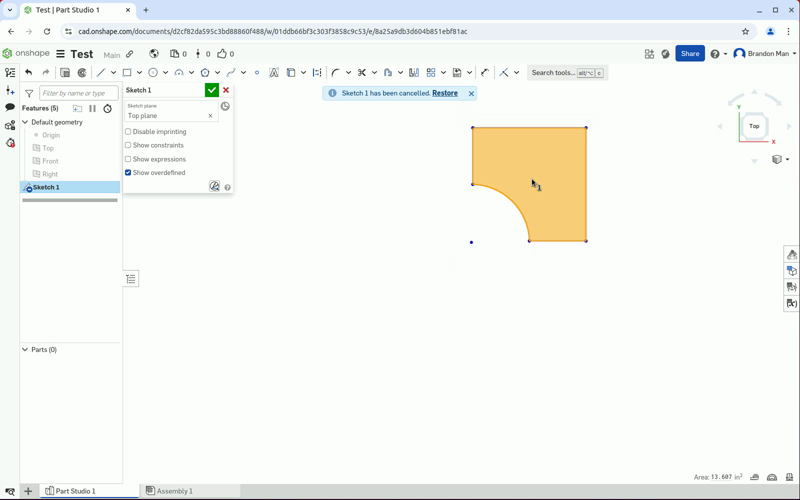
scroll(-6)
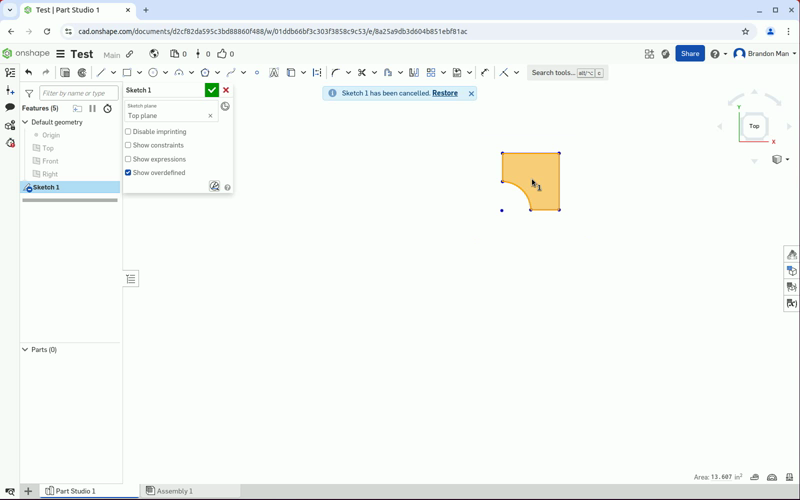
scroll(-6)
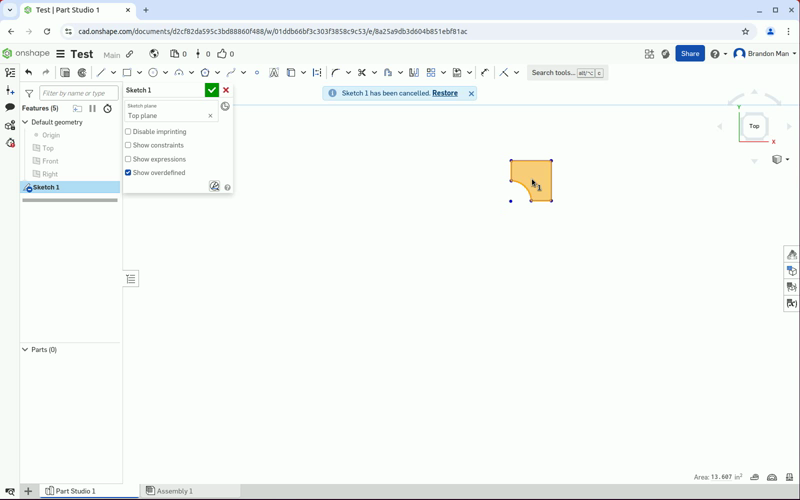
scroll(-6)
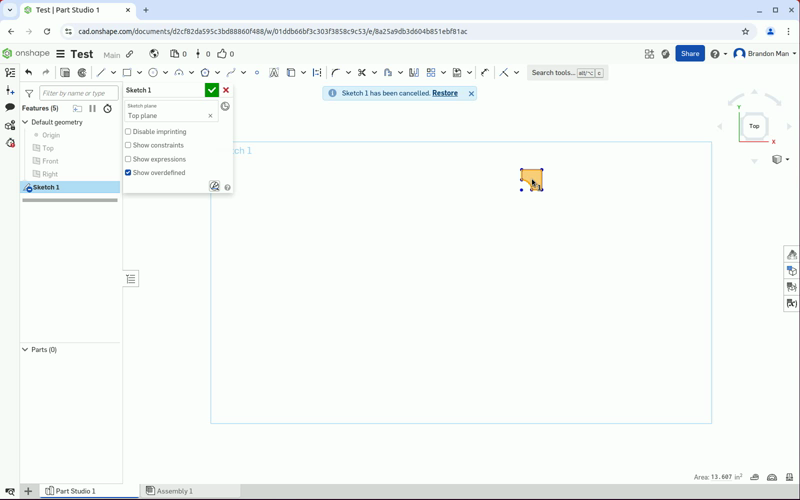
mouse_move(73, 352)
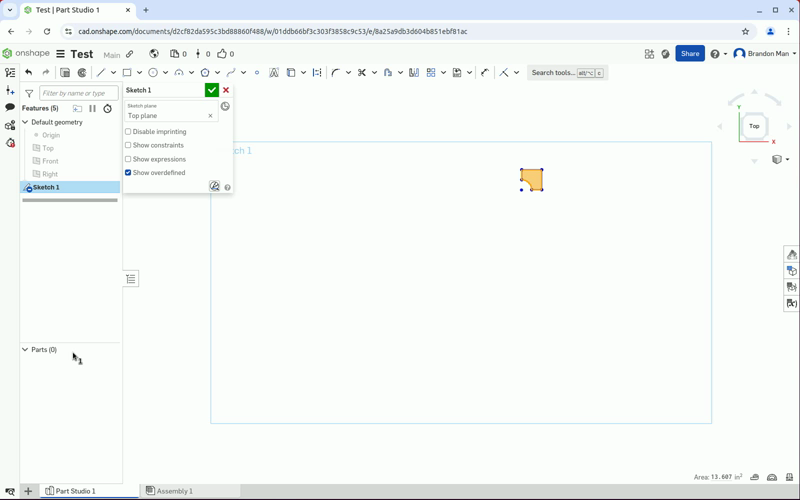
key(shift+y)
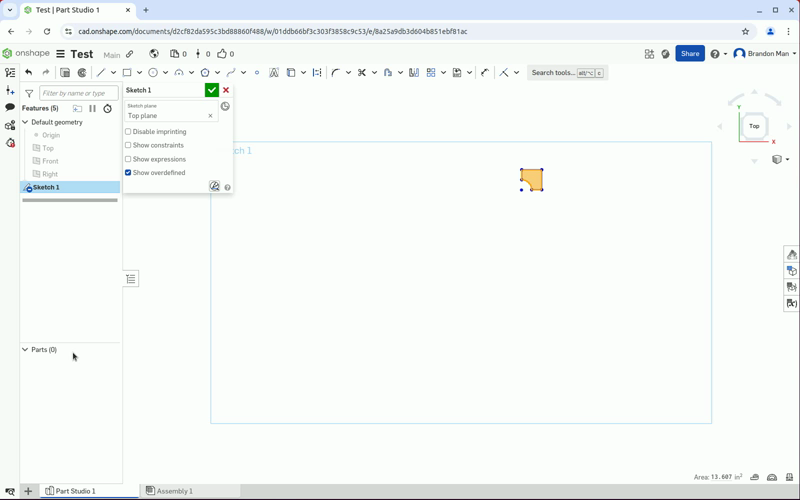
key(shift+e)
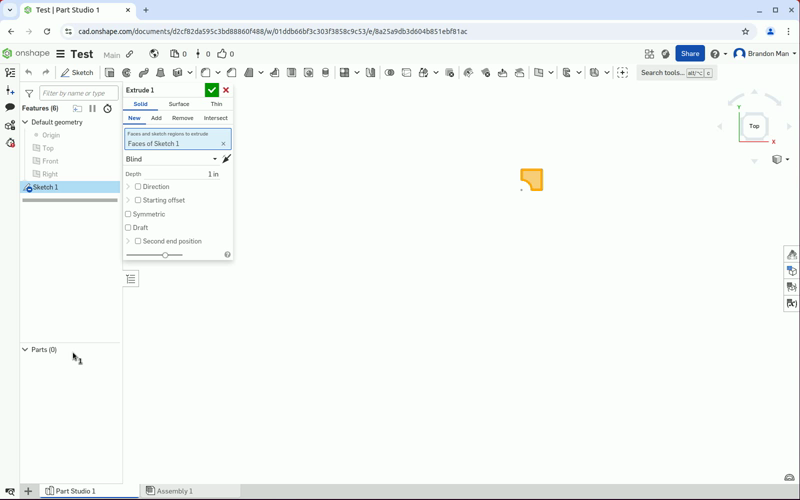
mouse_move(143, 106)
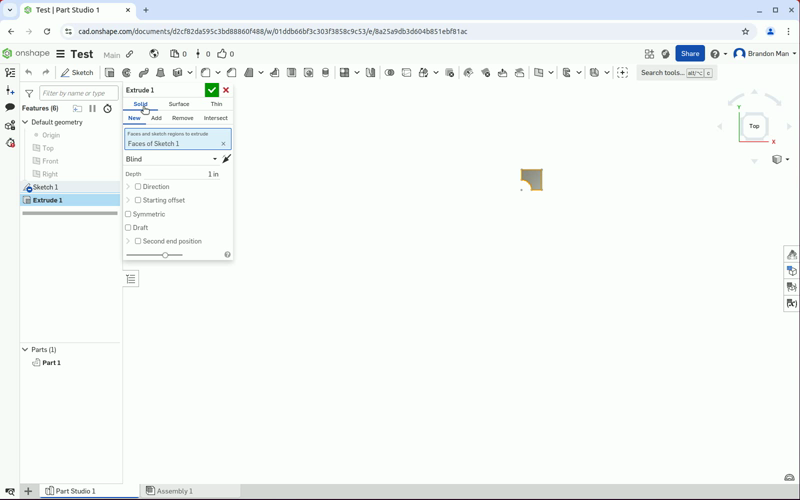
click(143, 106)
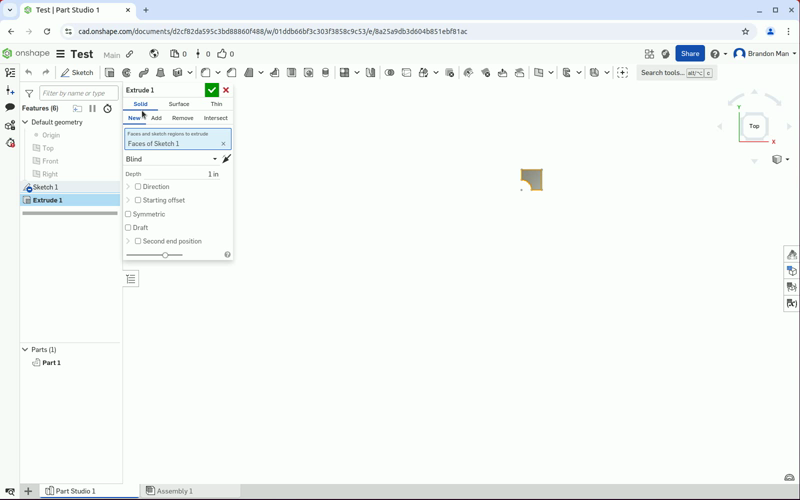
mouse_move(137, 120)
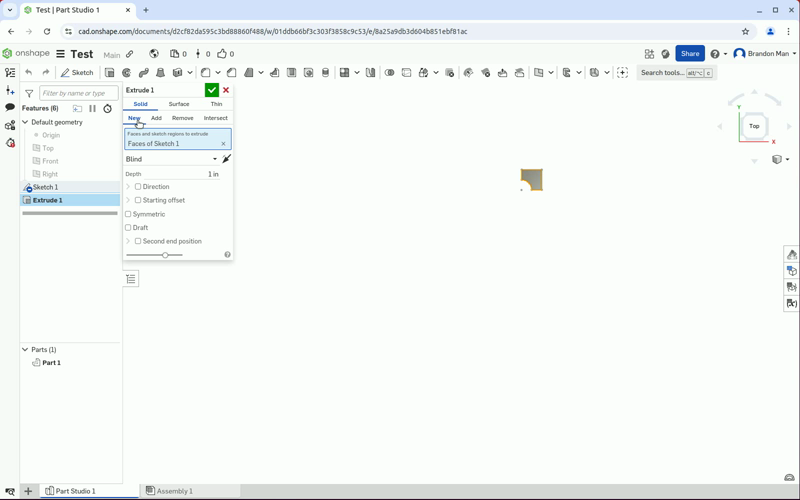
click(137, 120)
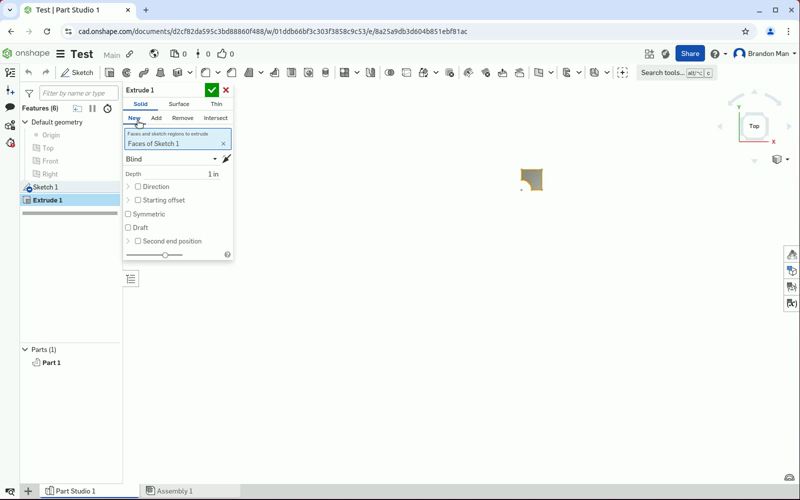
key(tab, 4)
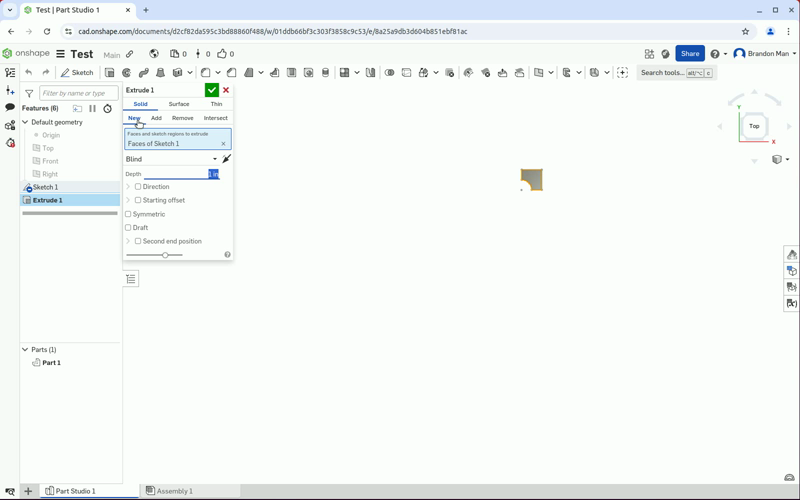
text(3.851)
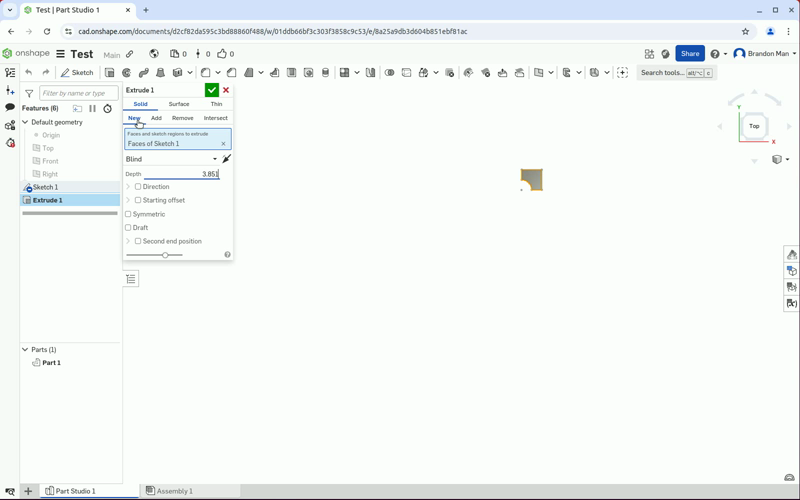
key(enter)
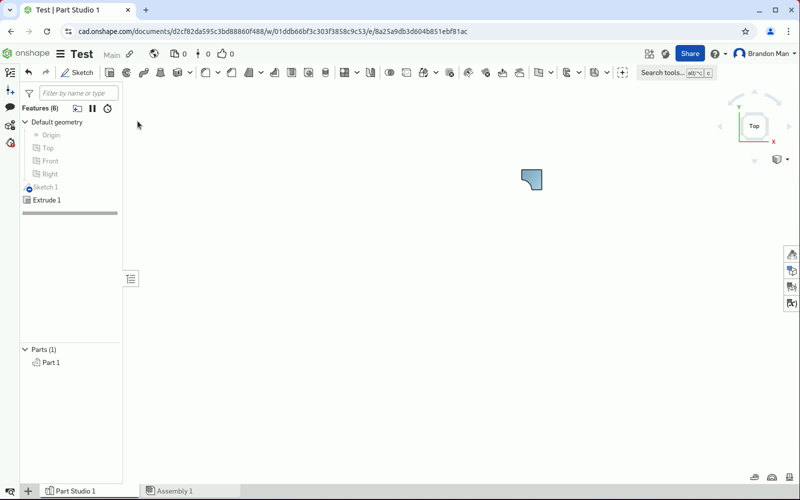
key(shift+h)
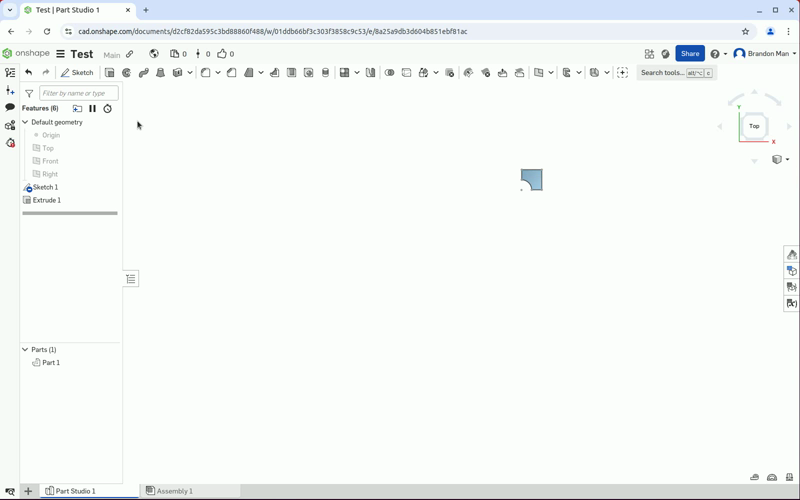
key(shift+h)
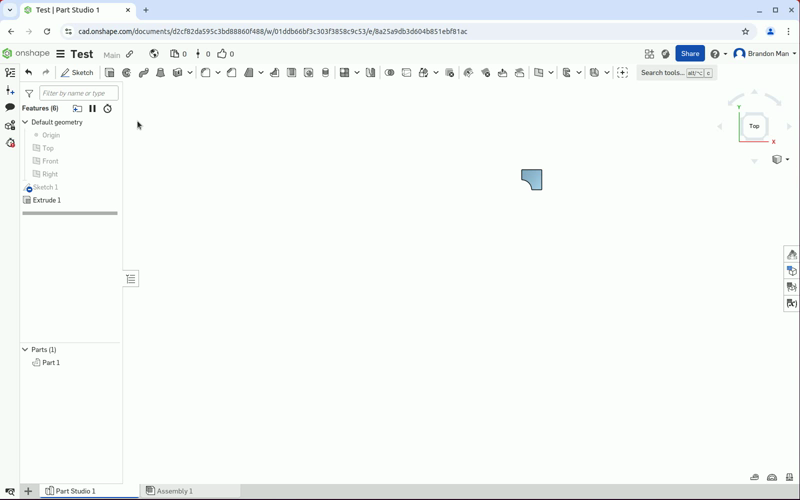
mouse_move(73, 189)
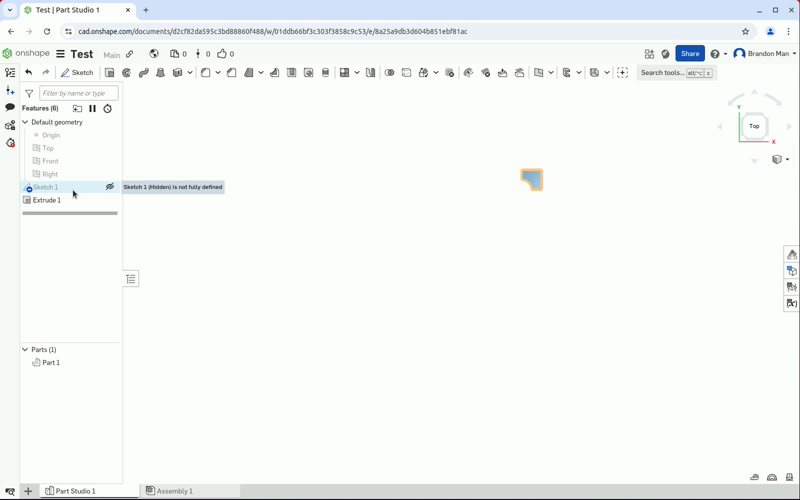
click(73, 189)
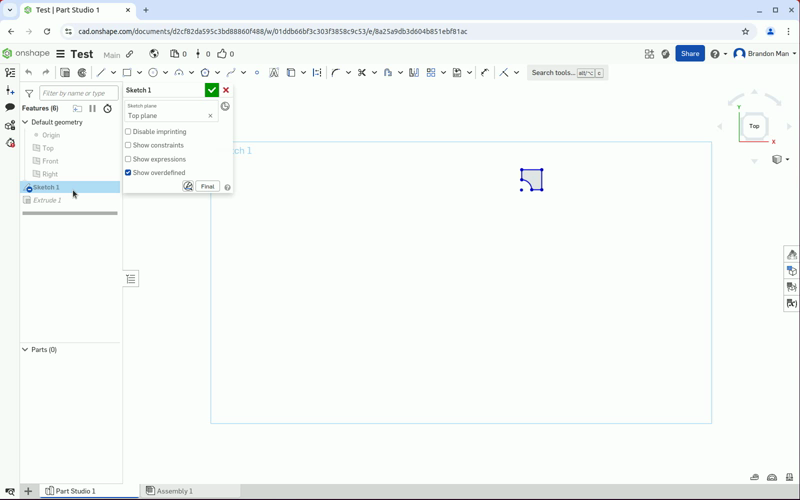
mouse_move(229, 92)
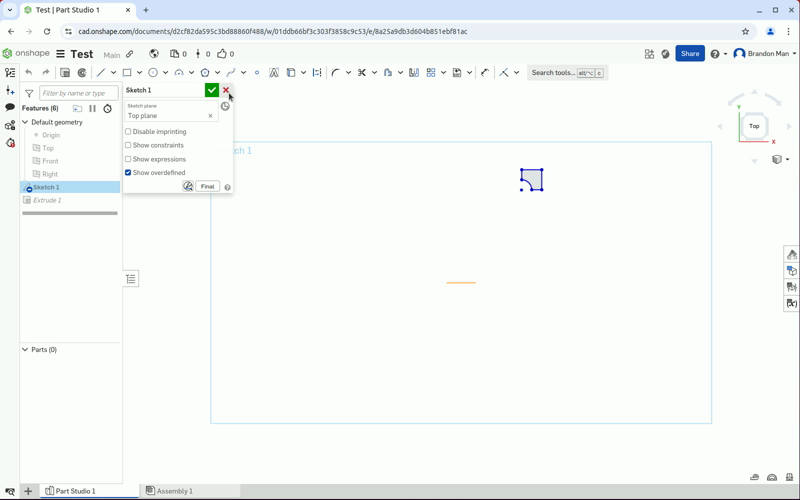
click(229, 92)
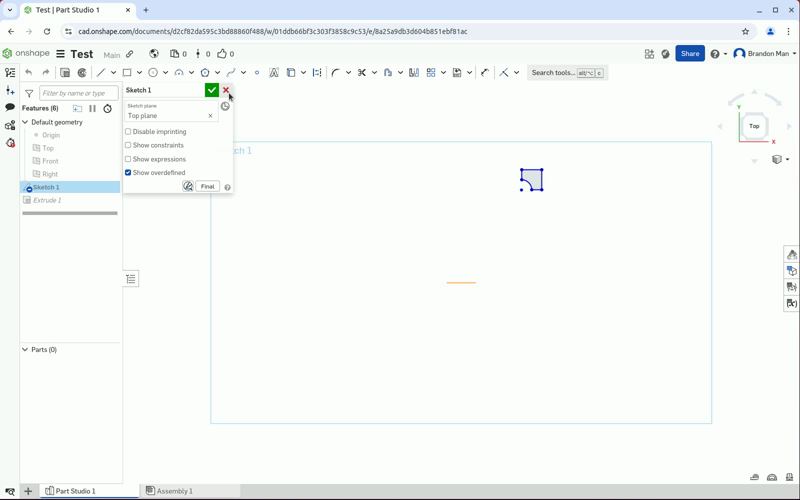
key(shift+s)
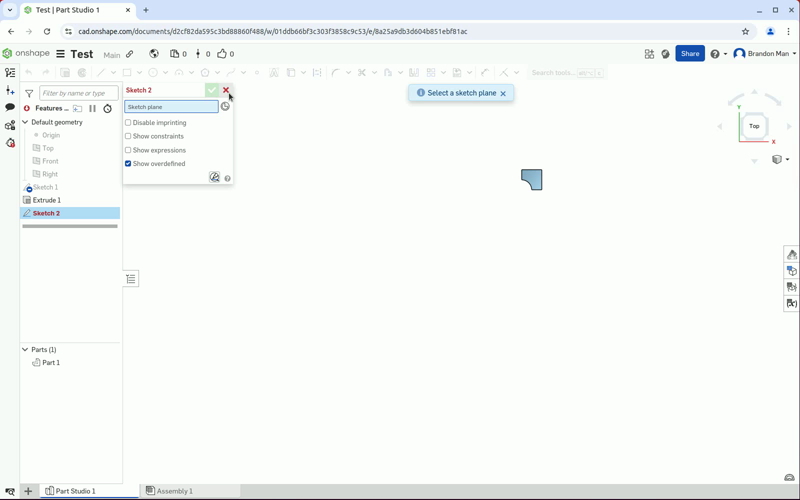
mouse_move(73, 150)
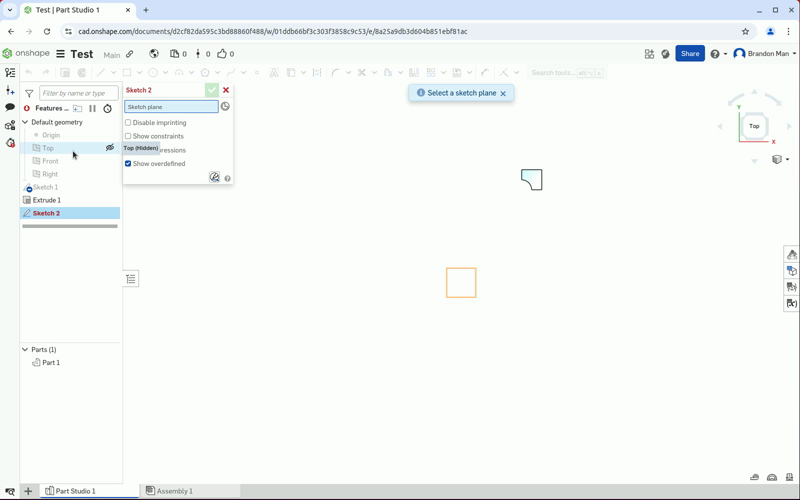
click(73, 150)
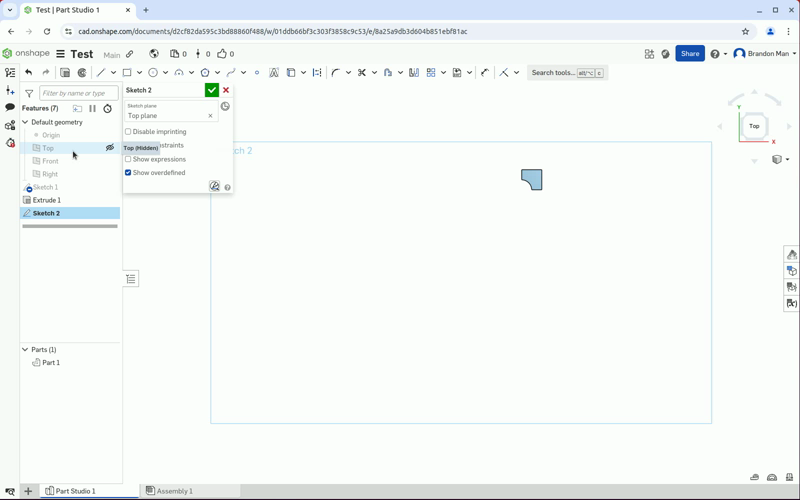
mouse_move(73, 352)
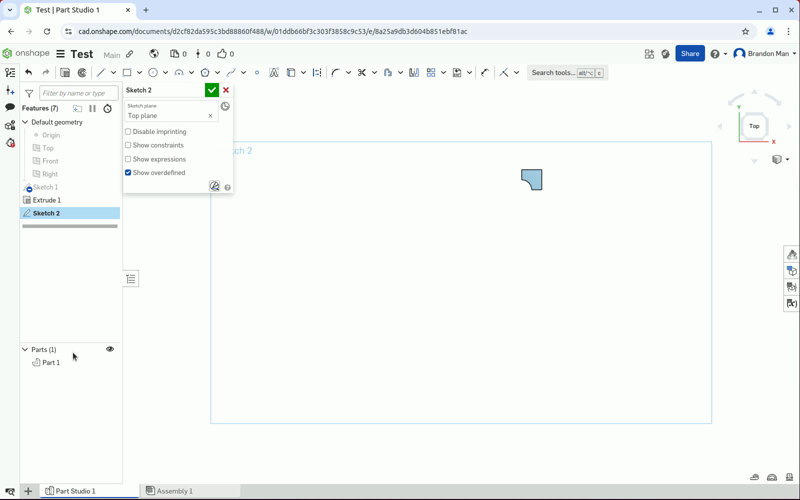
key(y)
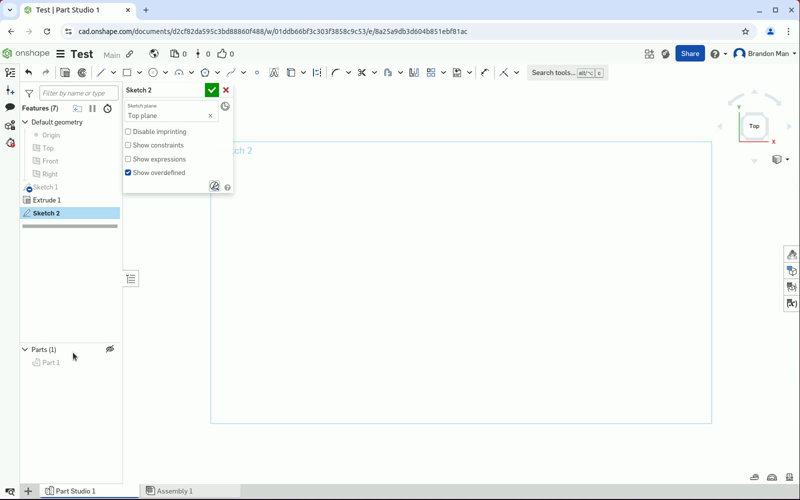
key(l)
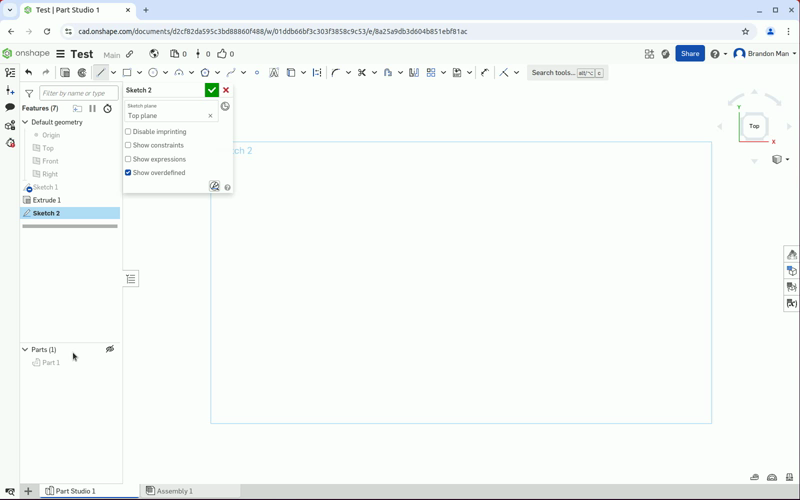
key_down(shift)
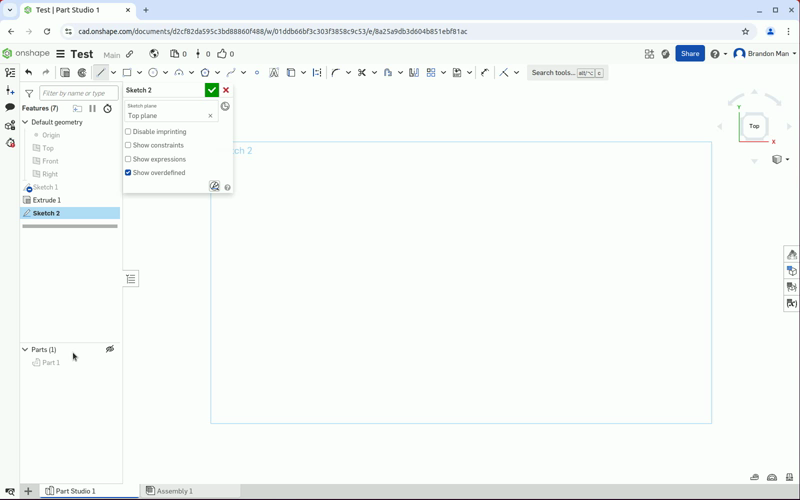
mouse_move(379, 376)
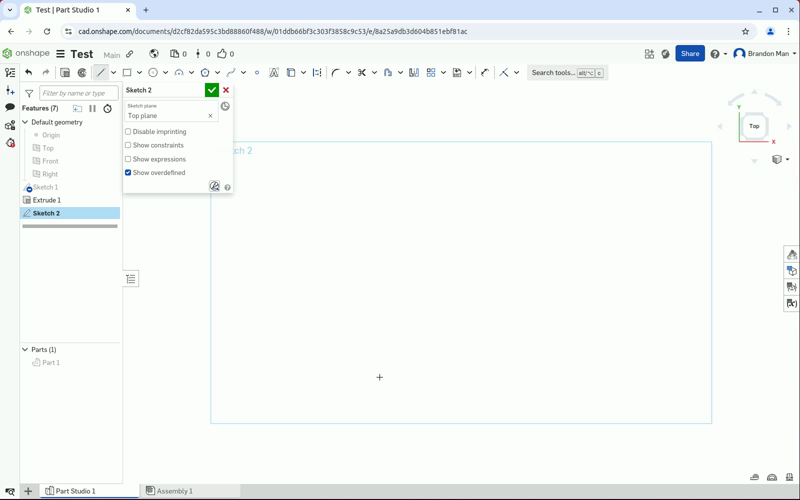
click(379, 376)
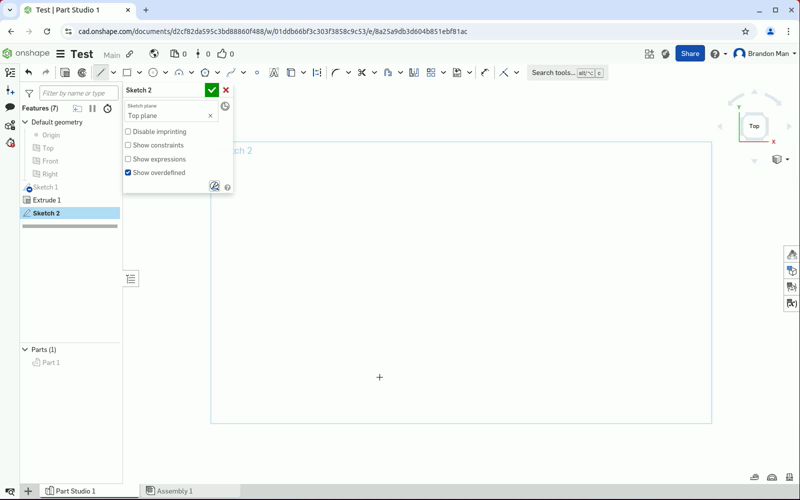
key_up(shift)
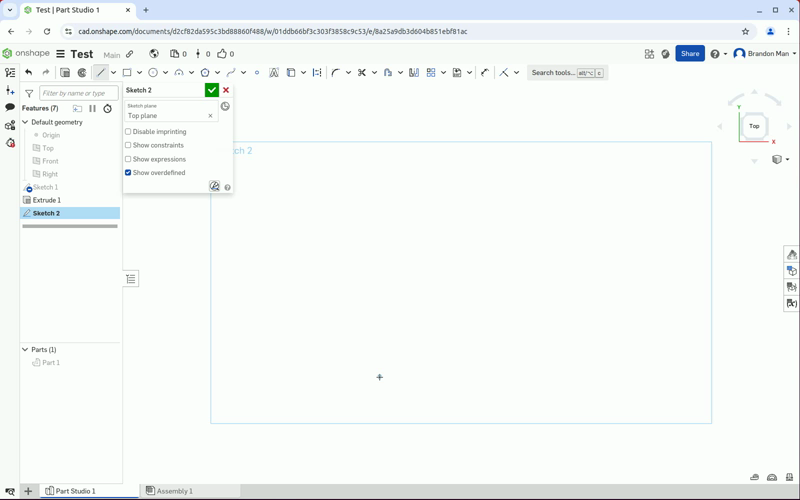
key_down(shift)
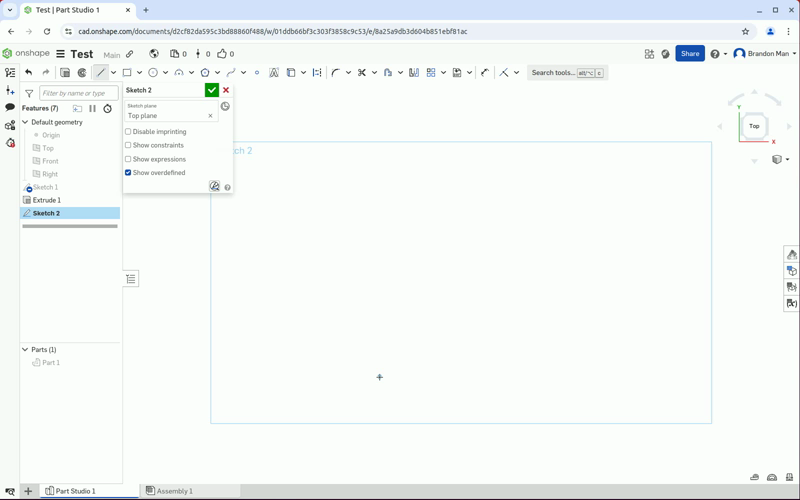
mouse_move(409, 376)
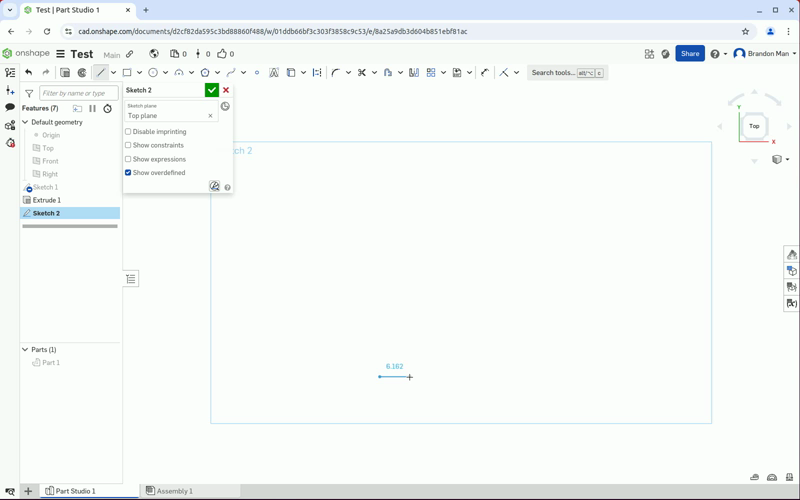
mouse_move(388, 376)
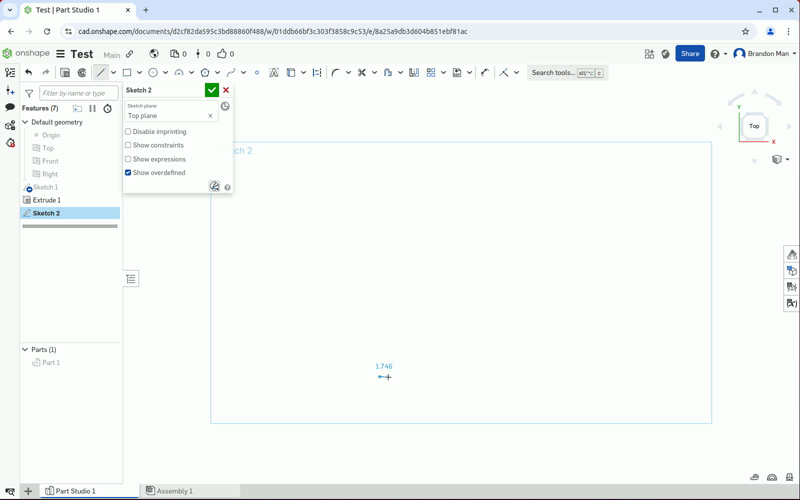
click(388, 376)
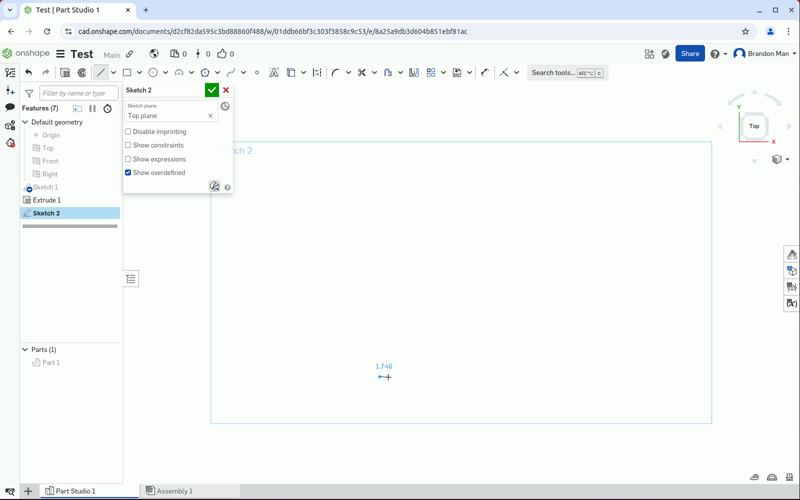
key_up(shift)
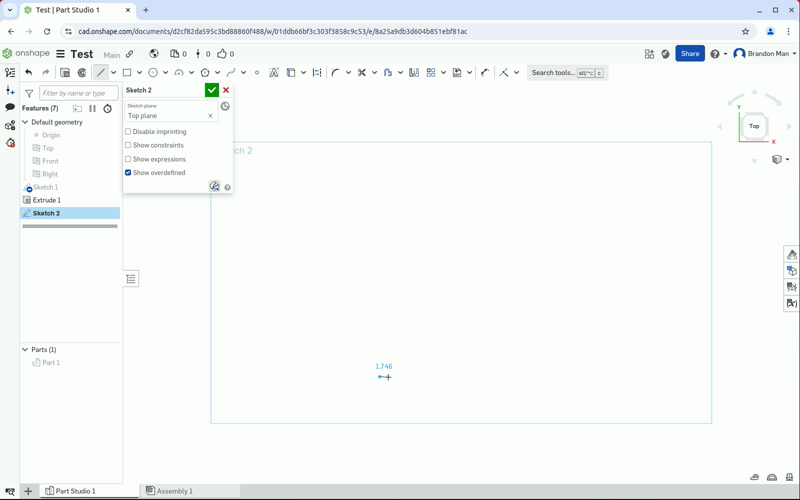
key(esc)
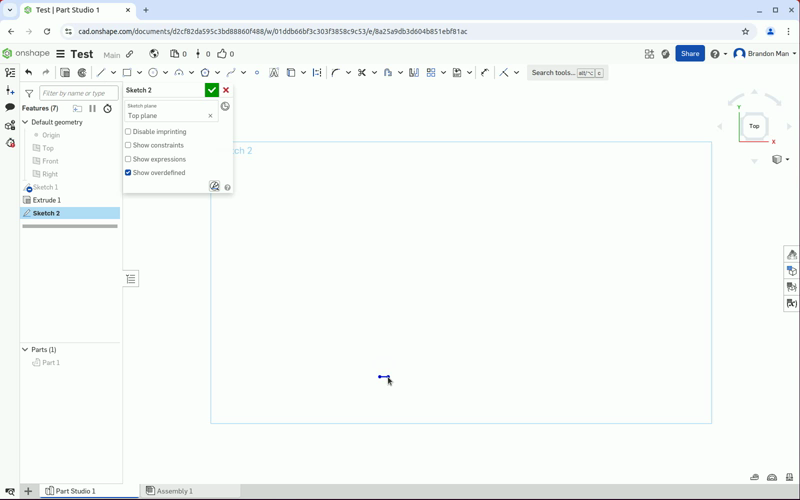
key(a)
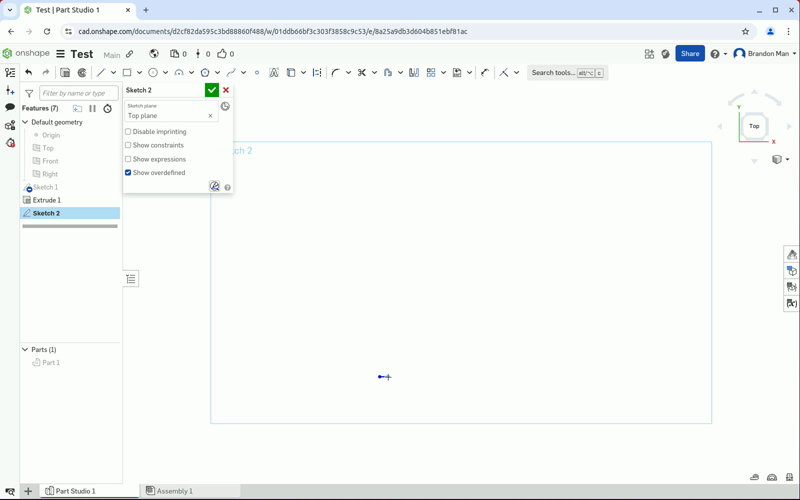
mouse_move(388, 376)
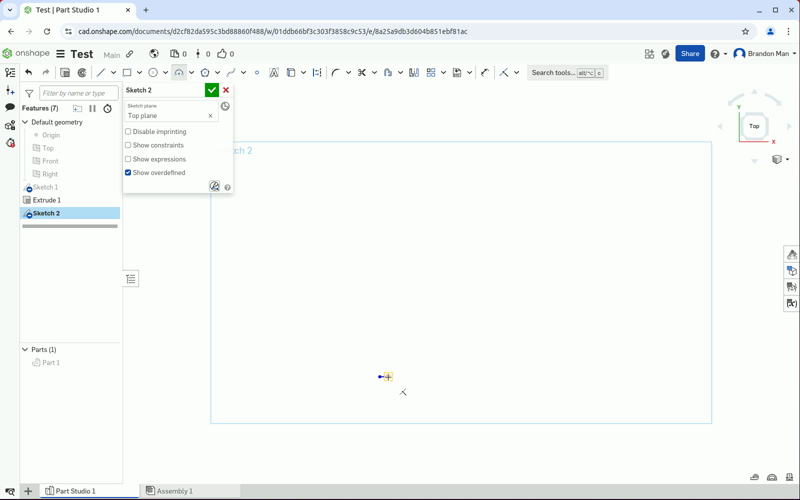
click(388, 376)
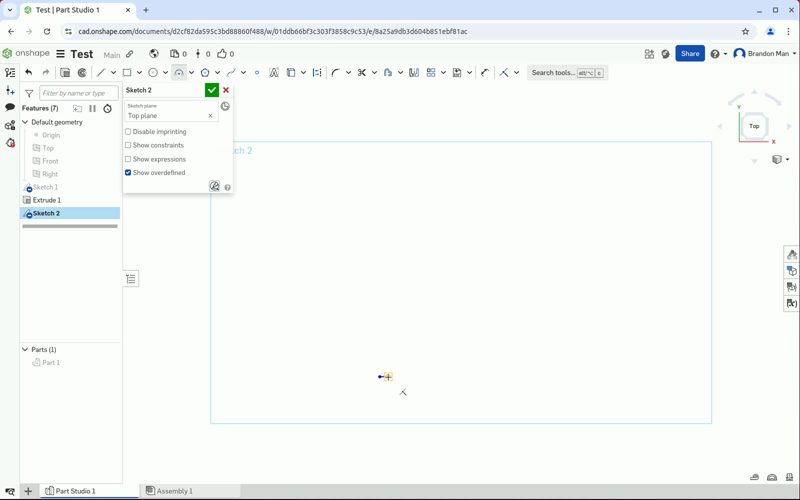
key_down(shift)
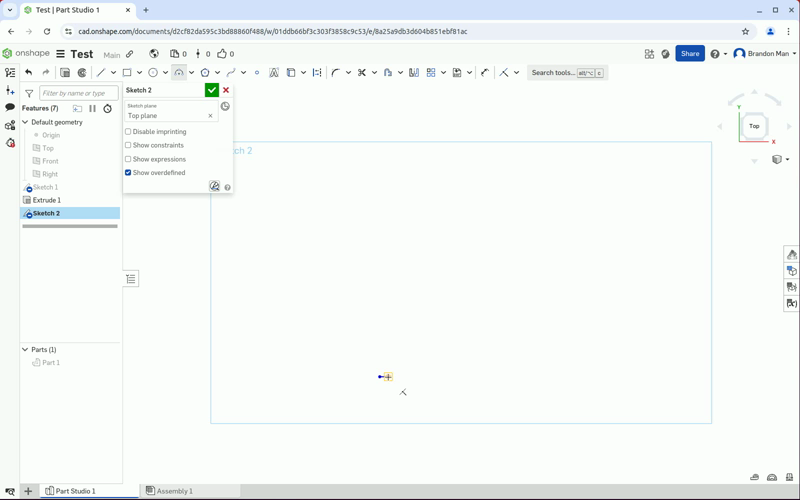
mouse_move(399, 385)
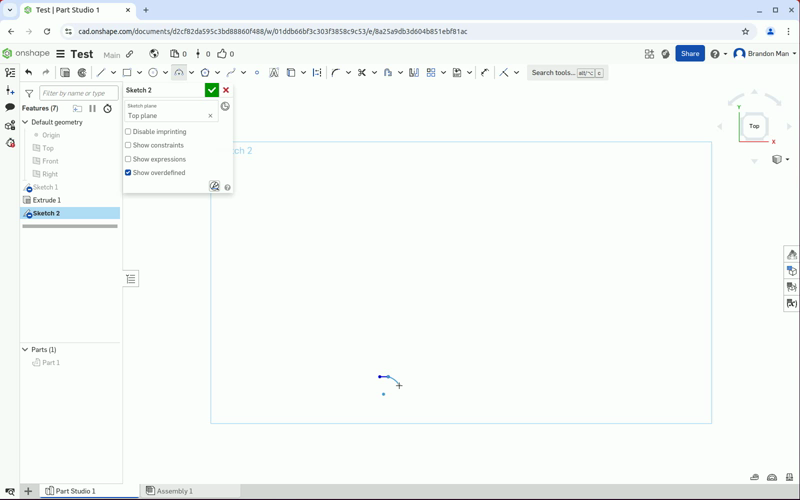
click(399, 385)
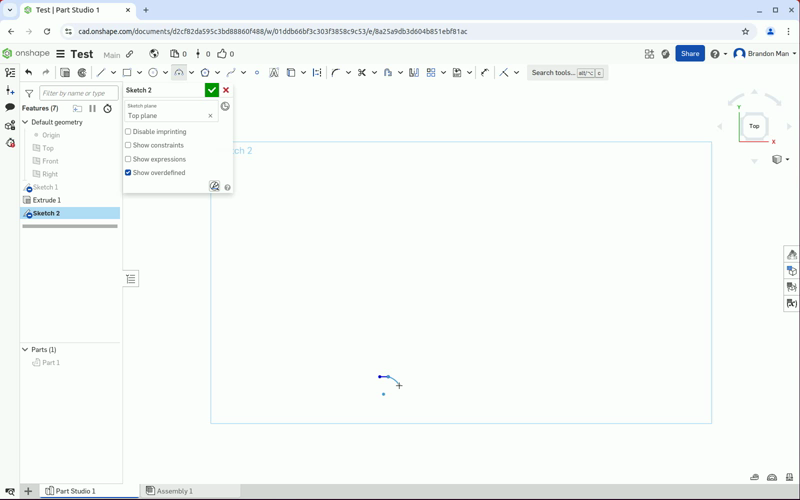
mouse_move(404, 367)
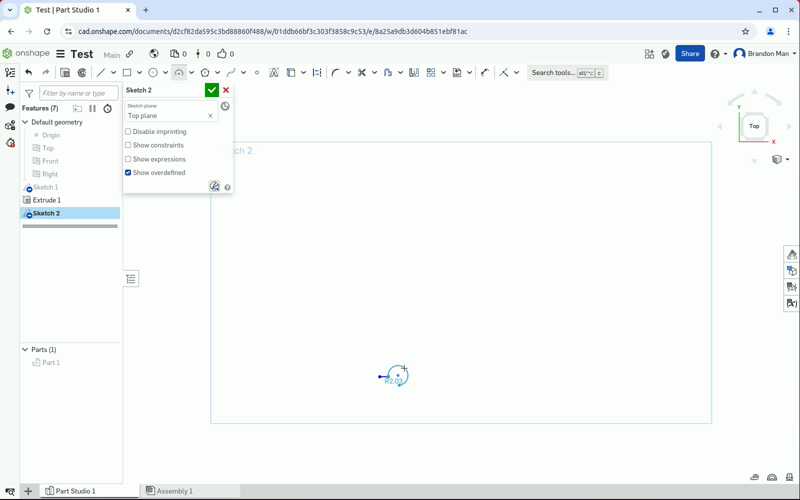
click(404, 367)
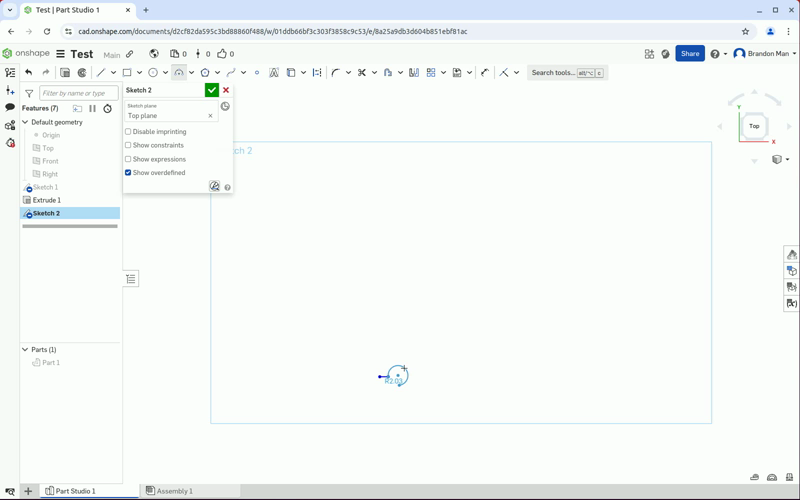
key_up(shift)
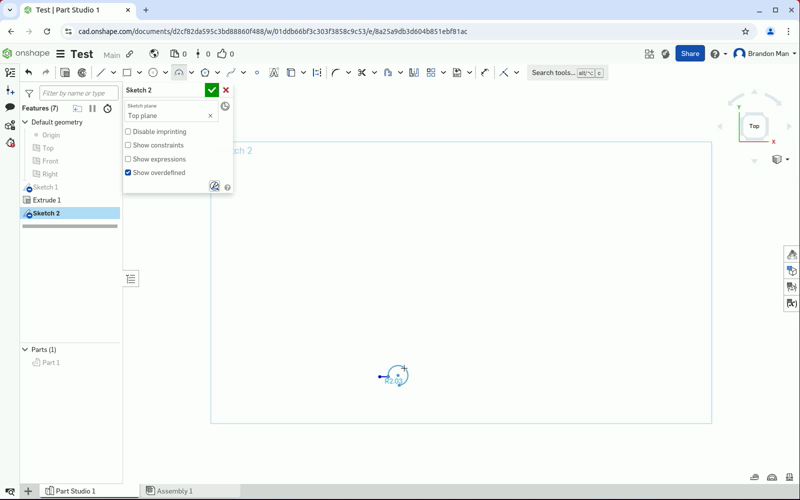
key(esc)
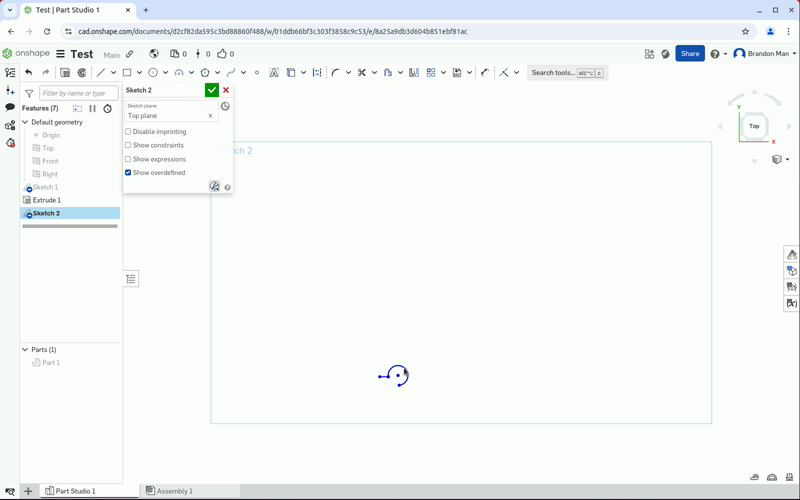
key(l)
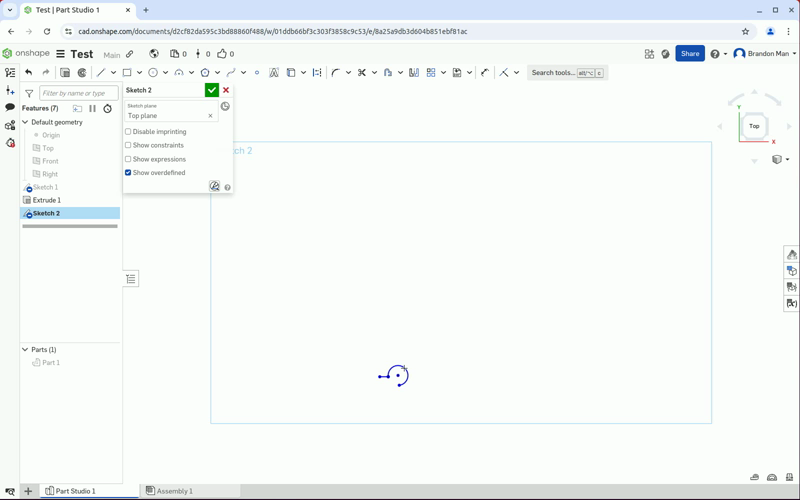
mouse_move(399, 385)
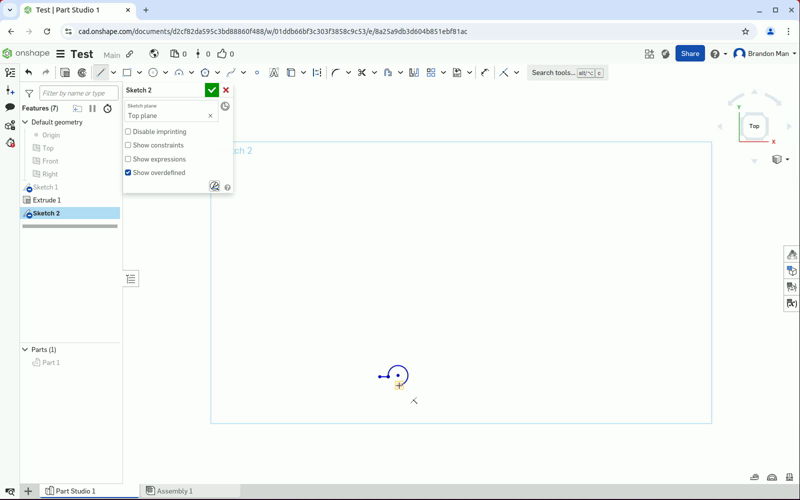
click(399, 385)
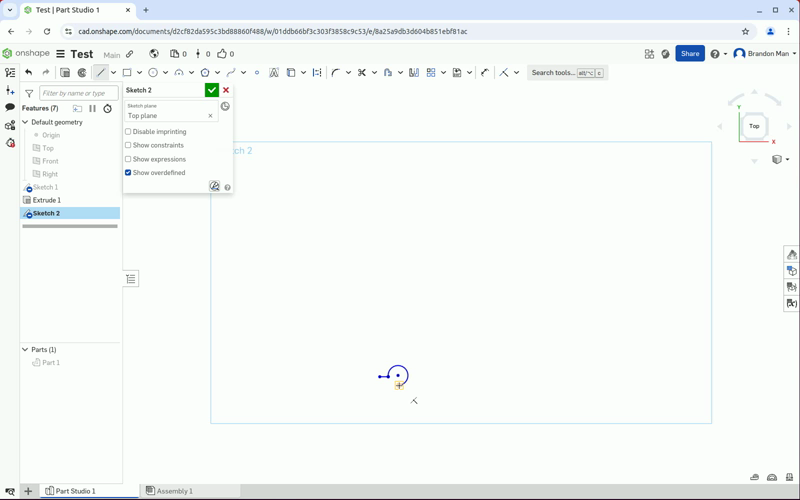
key_down(shift)
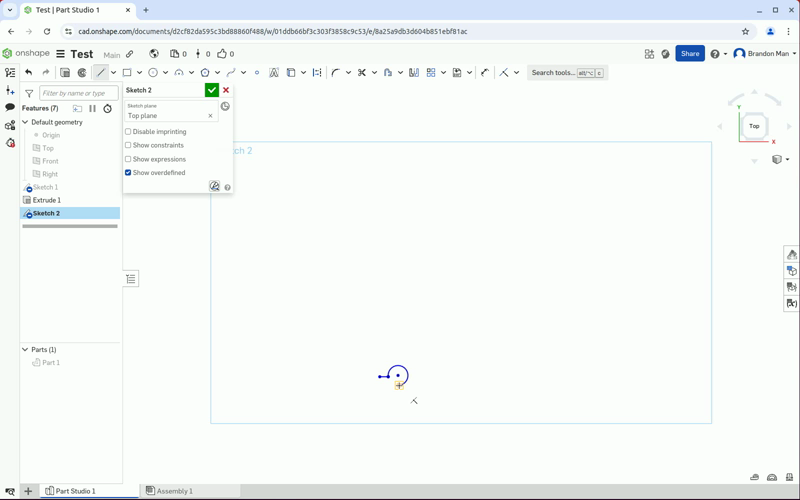
mouse_move(429, 385)
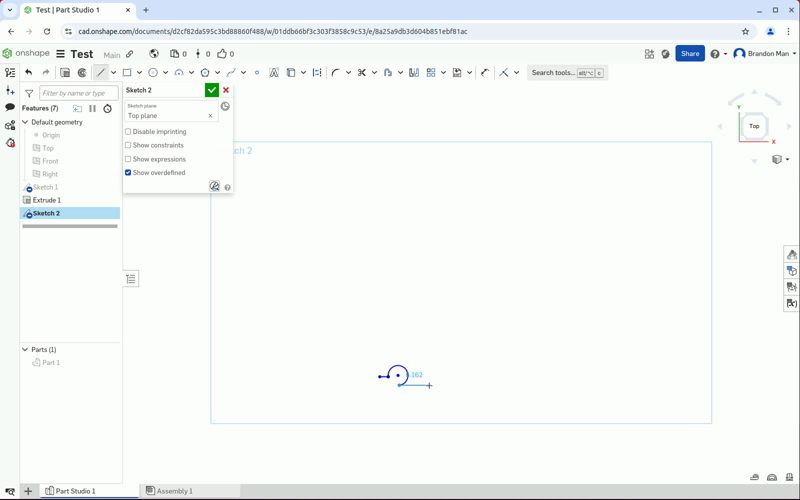
mouse_move(399, 396)
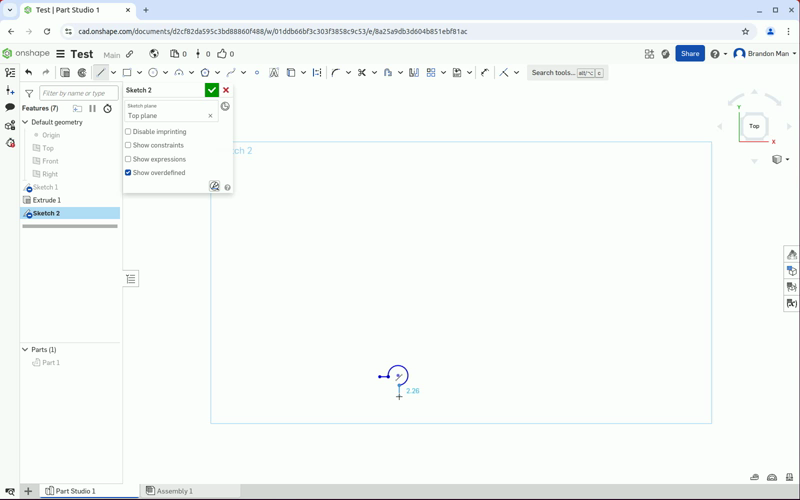
click(399, 396)
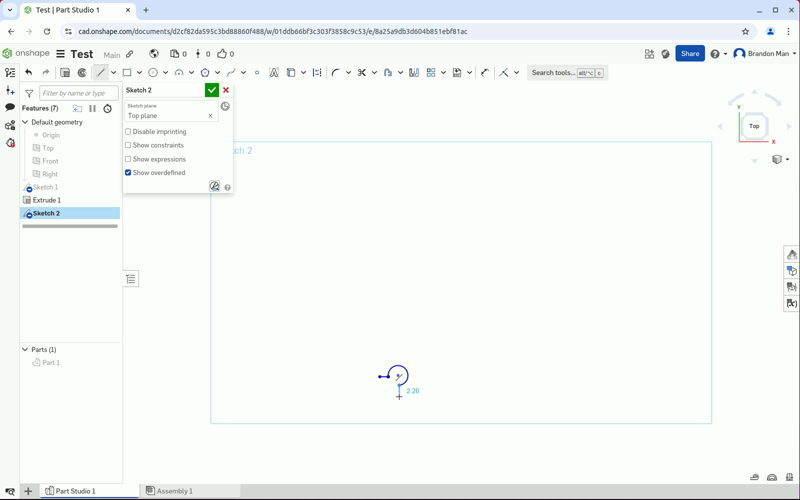
key_up(shift)
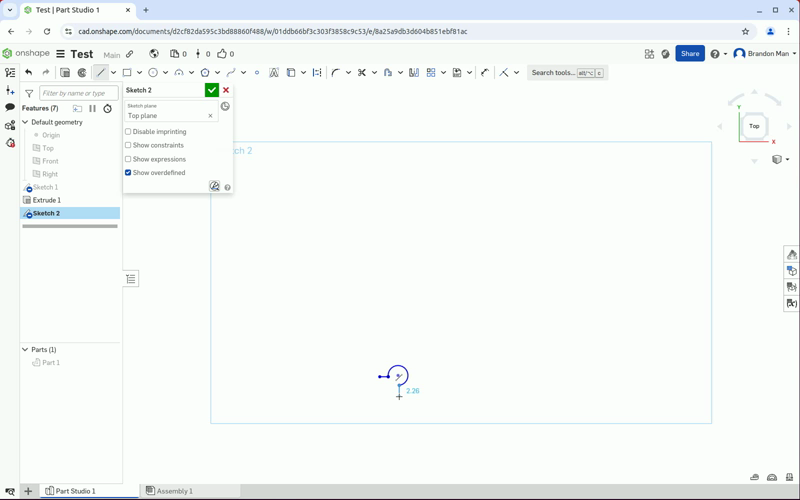
key_down(shift)
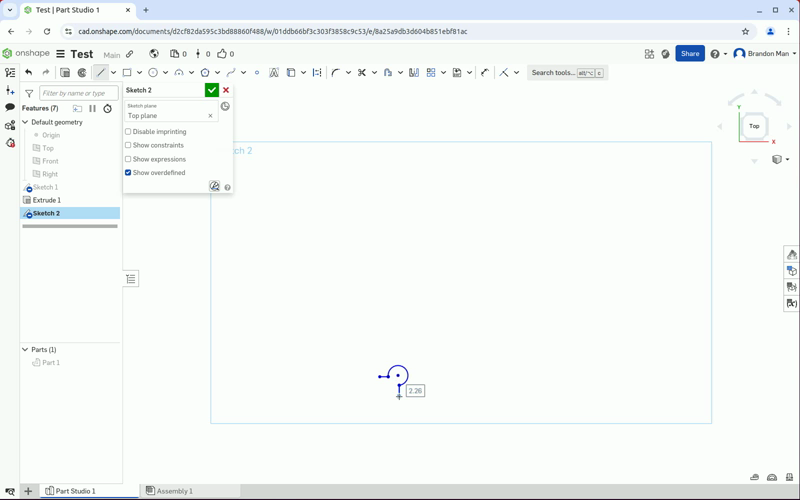
mouse_move(539, 396)
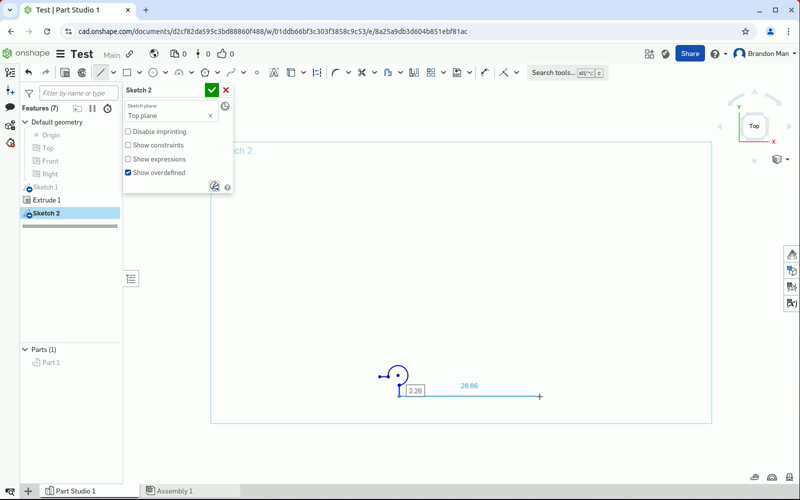
click(539, 396)
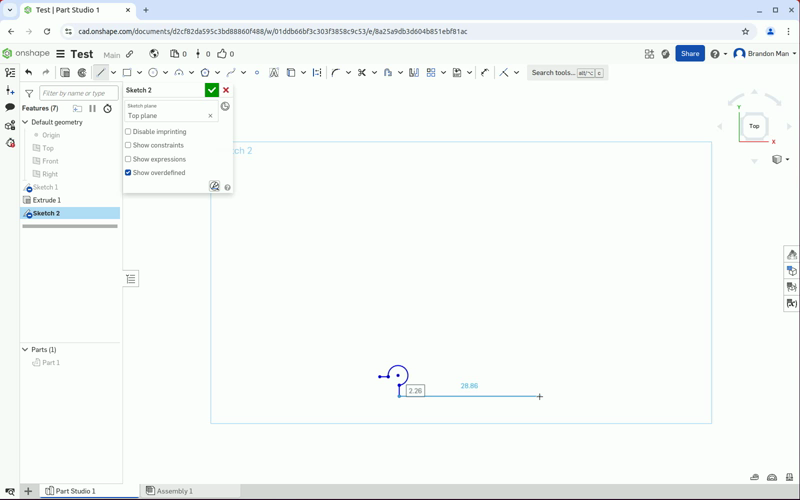
key_up(shift)
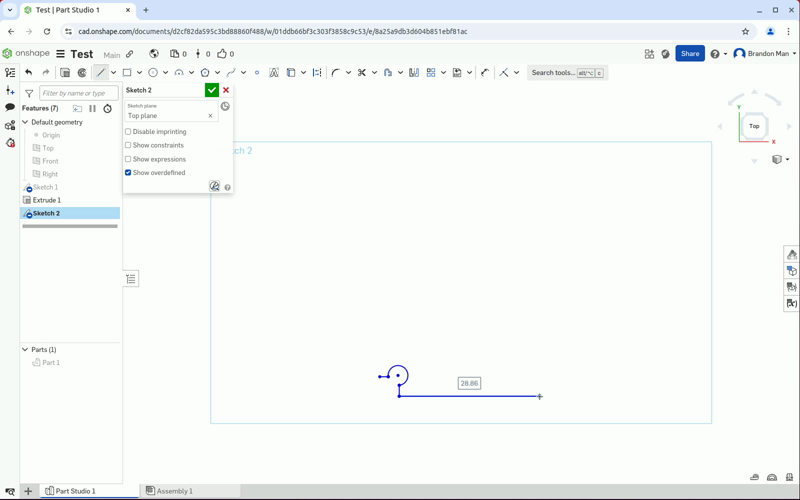
key_down(shift)
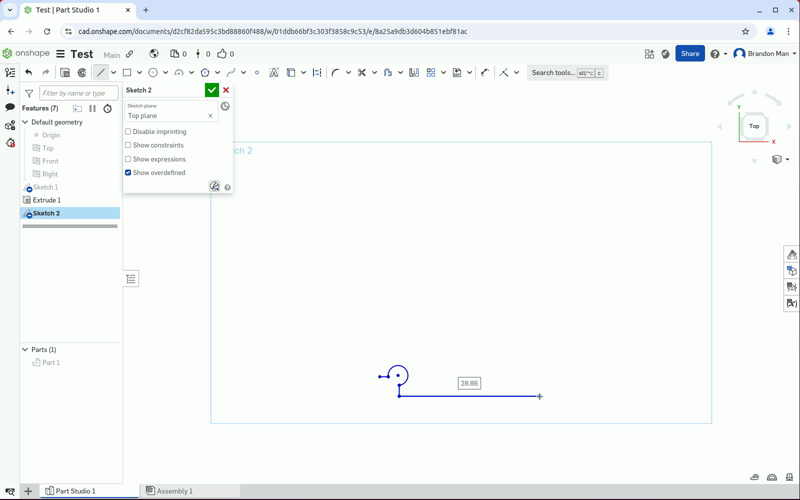
mouse_move(539, 190)
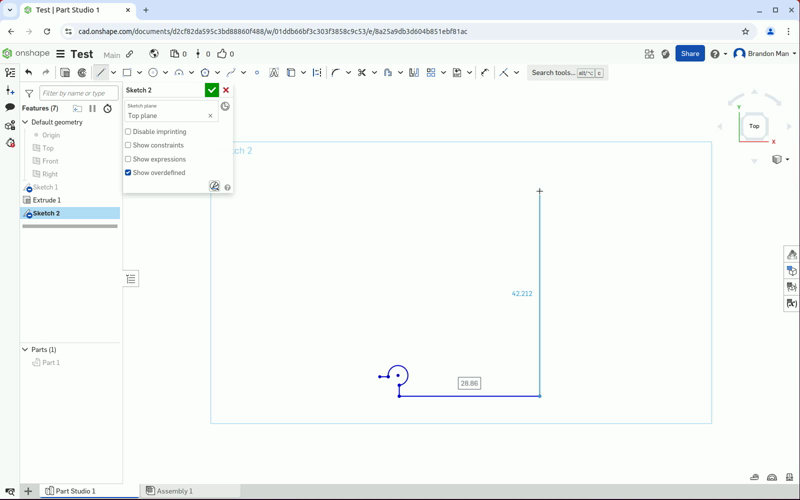
click(539, 190)
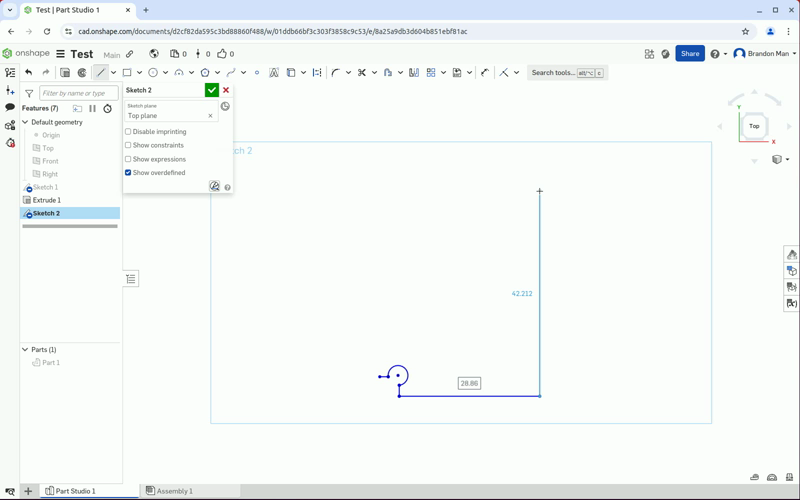
key_up(shift)
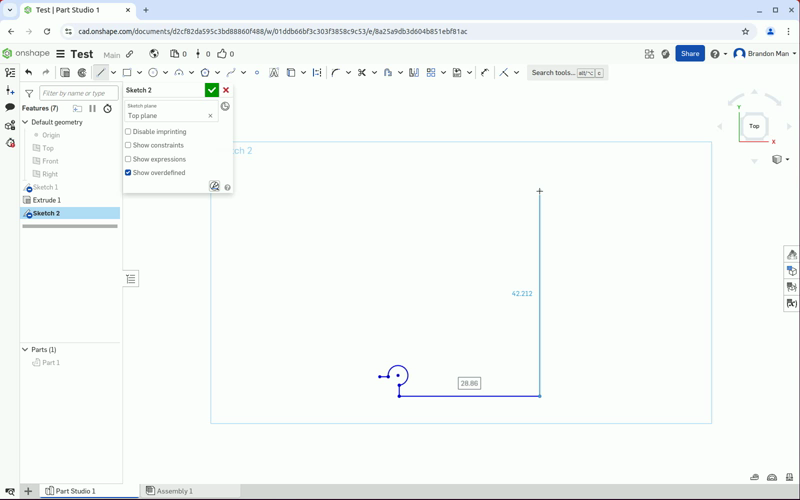
key_down(shift)
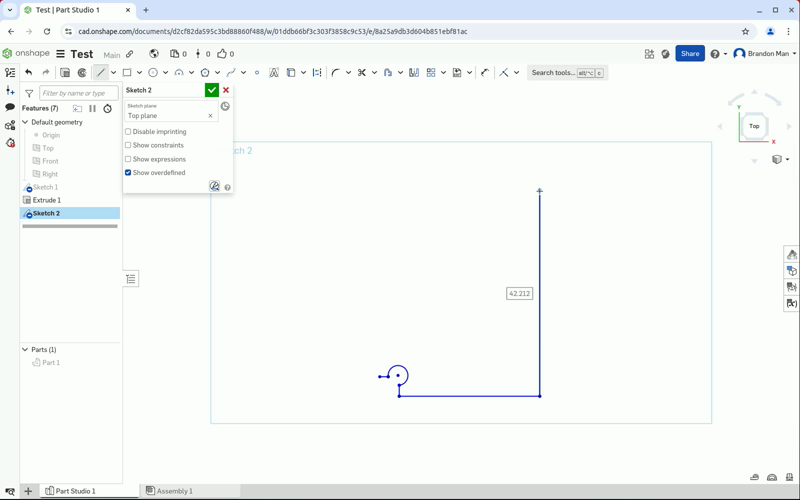
mouse_move(569, 190)
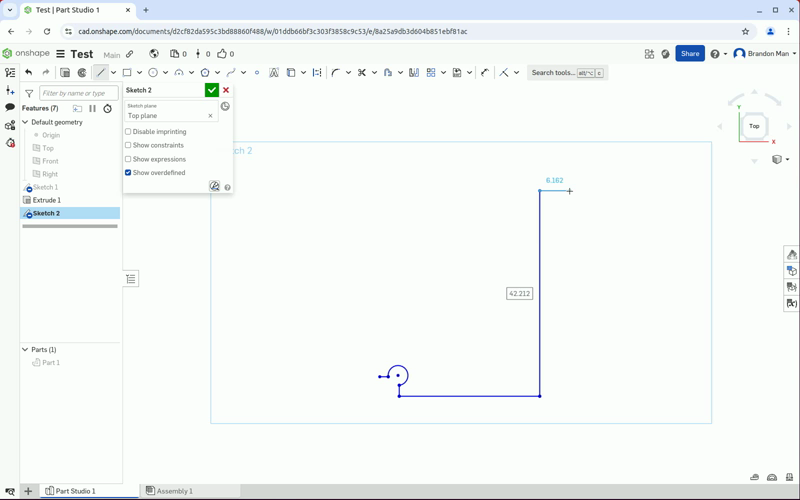
mouse_move(531, 190)
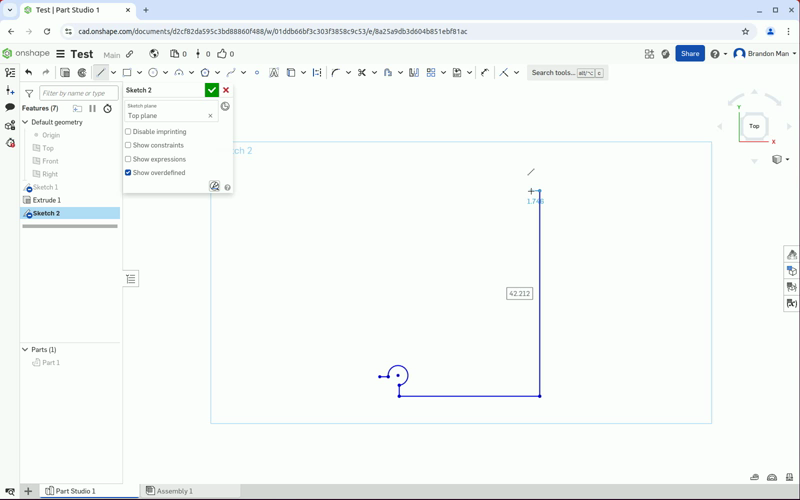
click(531, 190)
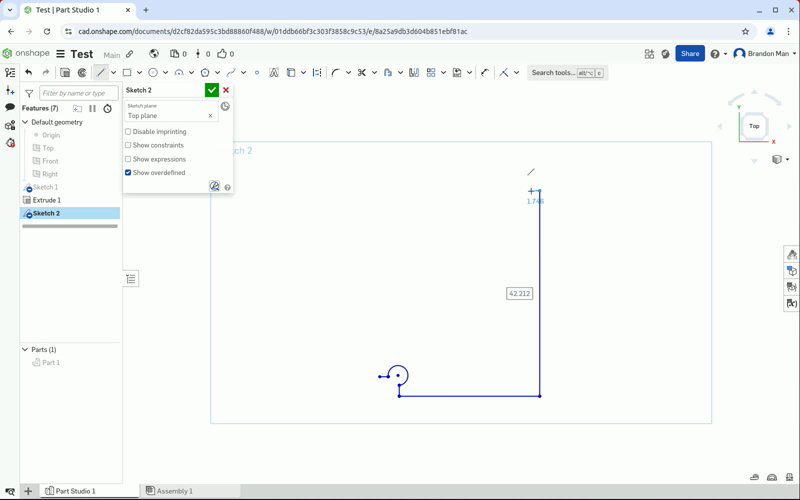
key_up(shift)
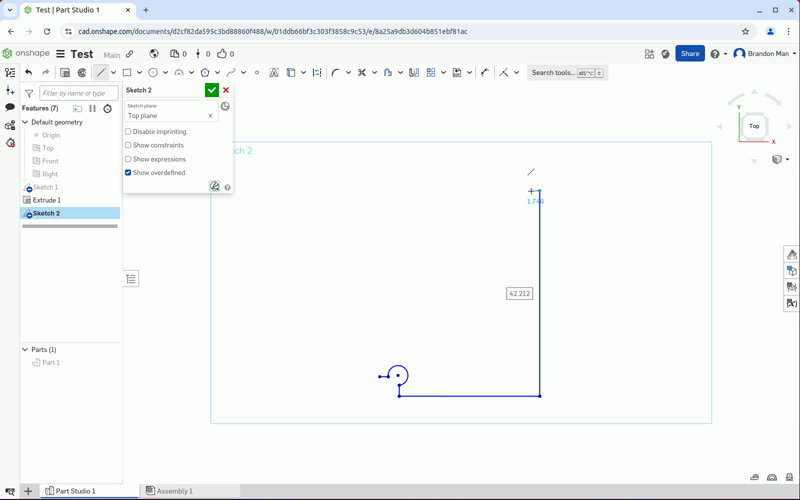
key(esc)
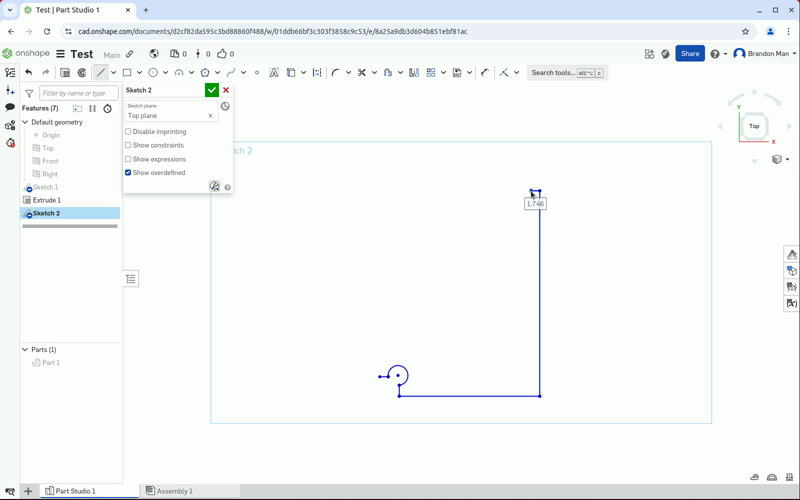
key(a)
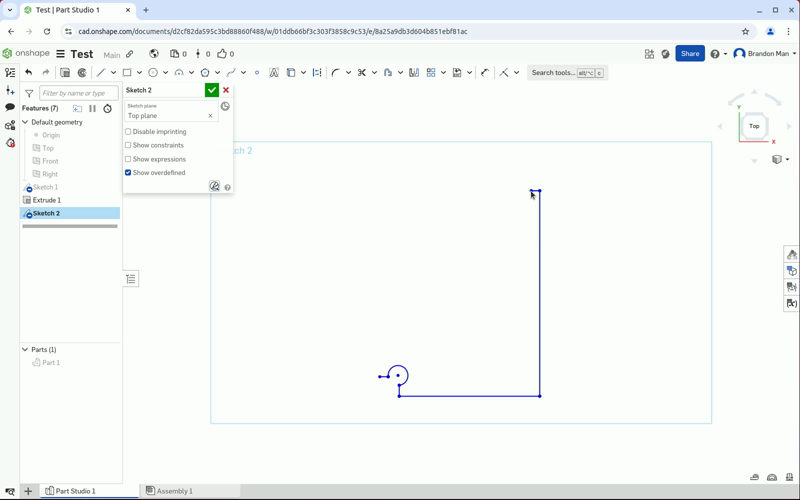
mouse_move(531, 190)
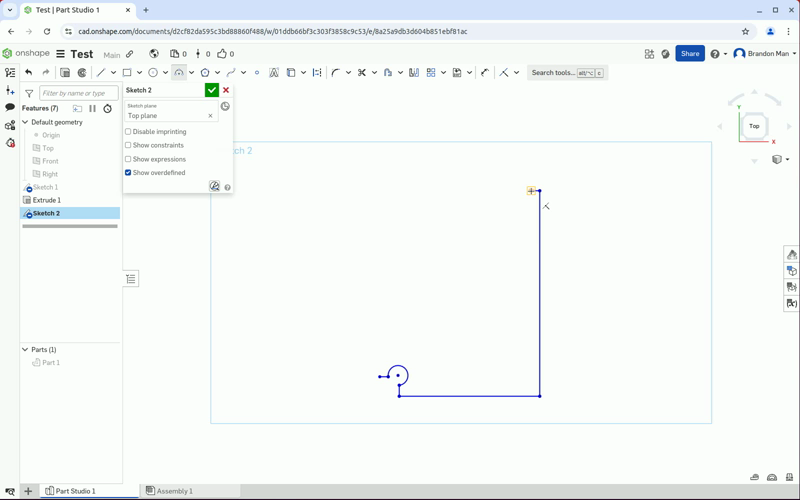
click(531, 190)
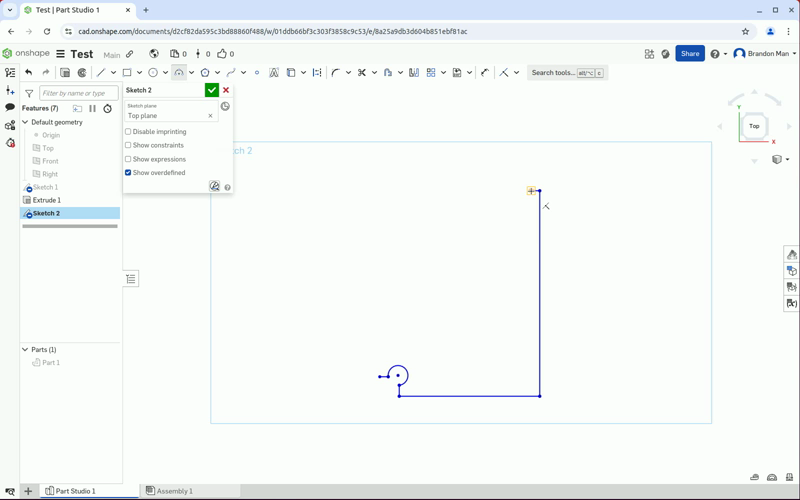
key_down(shift)
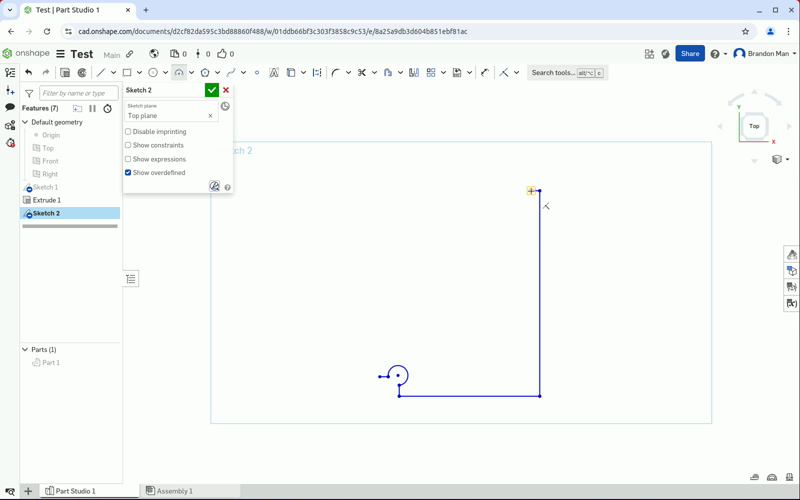
mouse_move(520, 180)
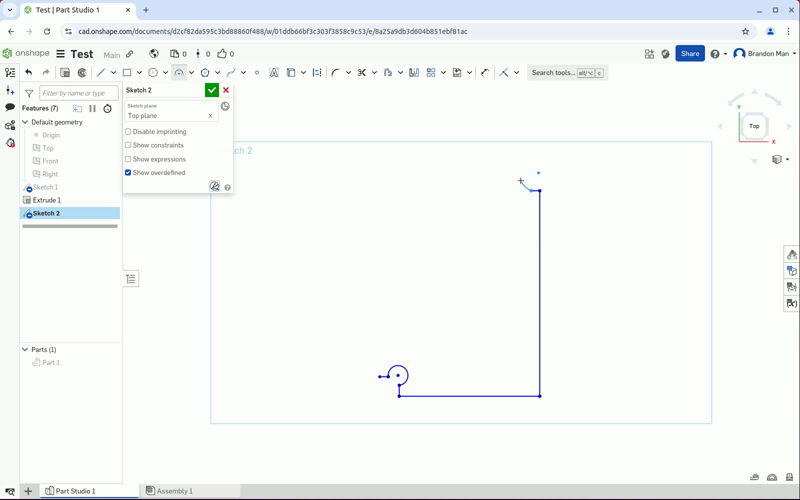
click(520, 180)
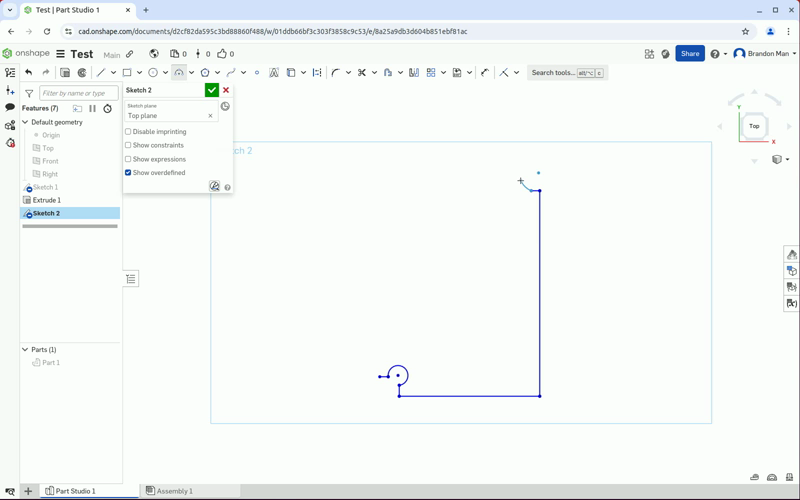
mouse_move(512, 198)
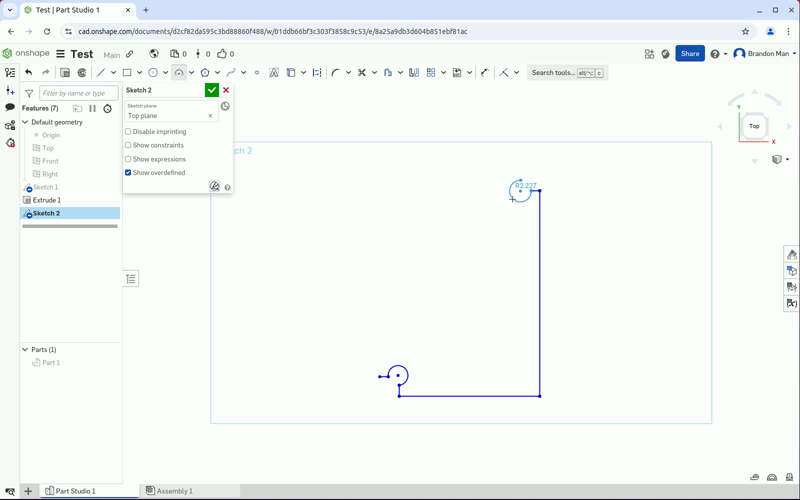
click(512, 198)
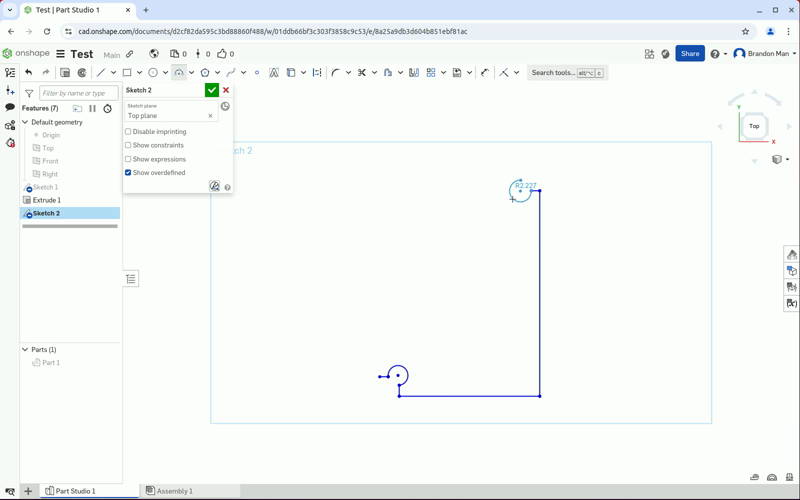
key_up(shift)
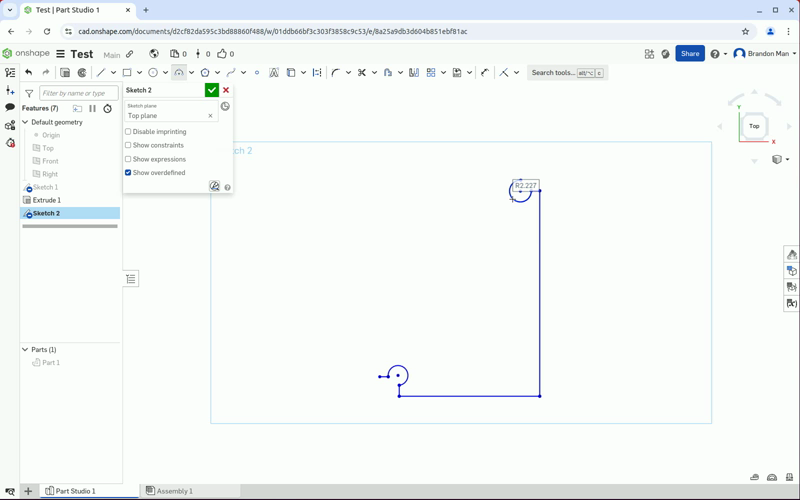
key(esc)
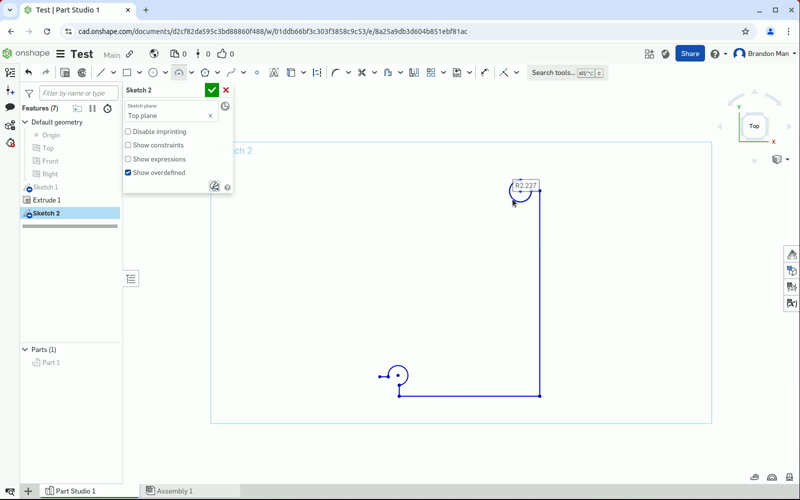
key(l)
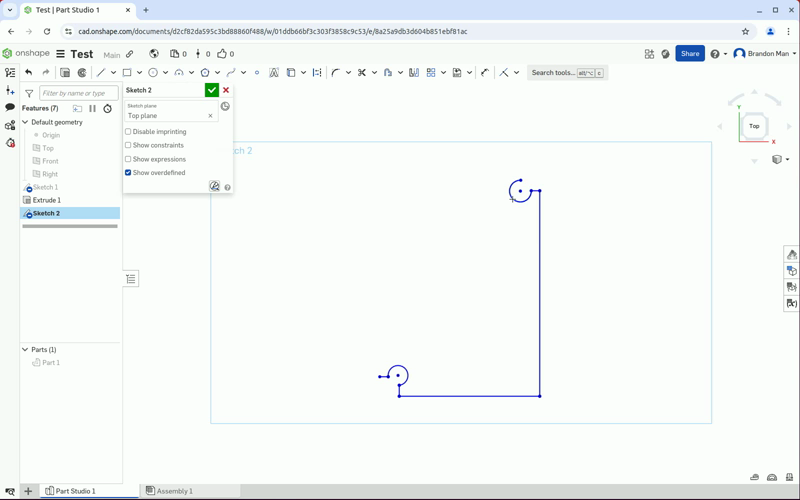
mouse_move(520, 180)
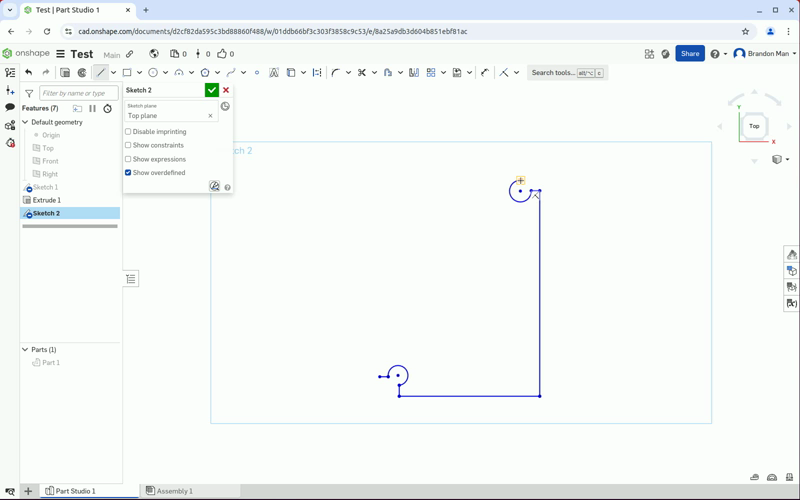
click(520, 180)
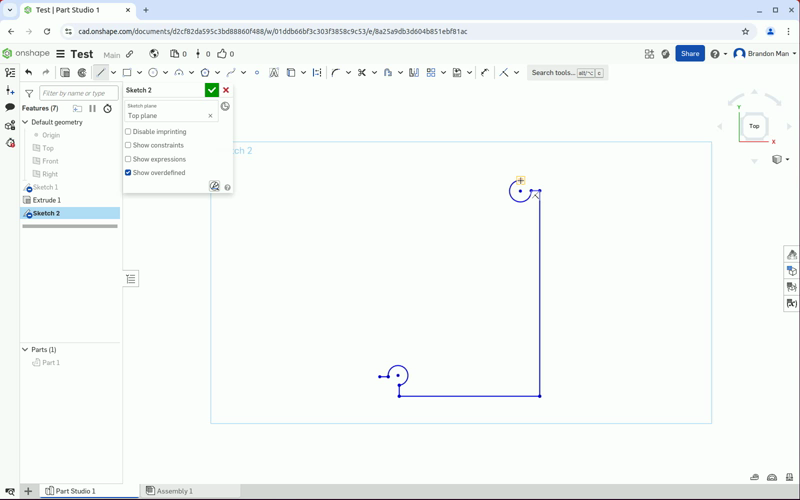
key_down(shift)
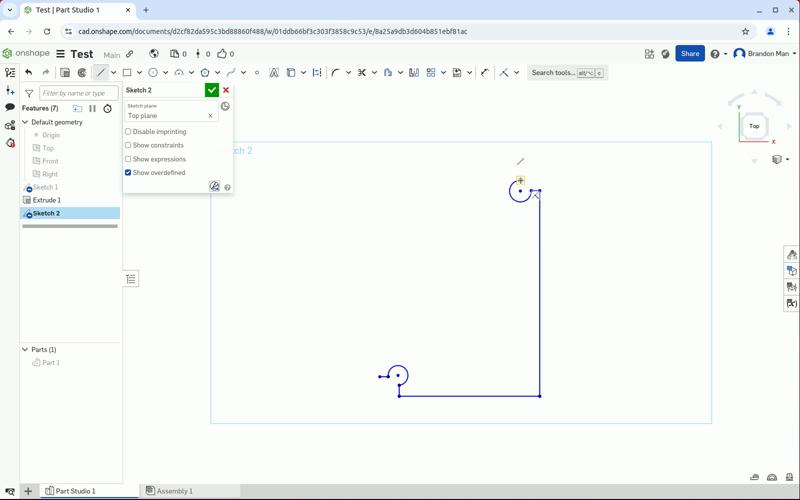
mouse_move(550, 180)
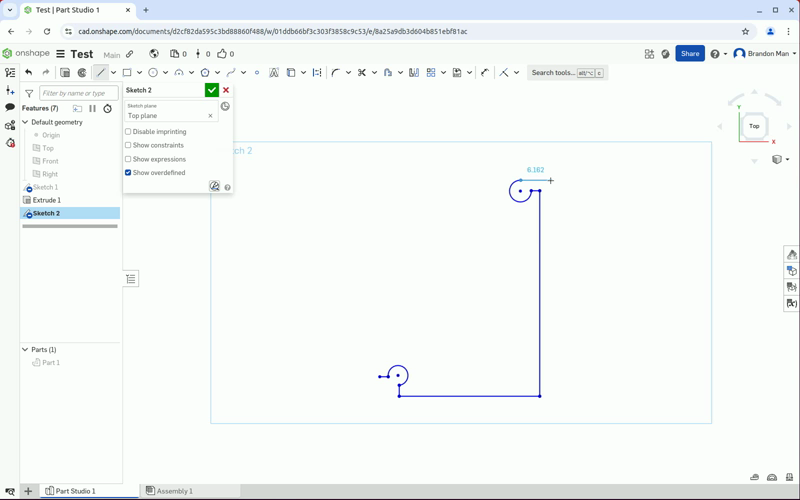
mouse_move(520, 171)
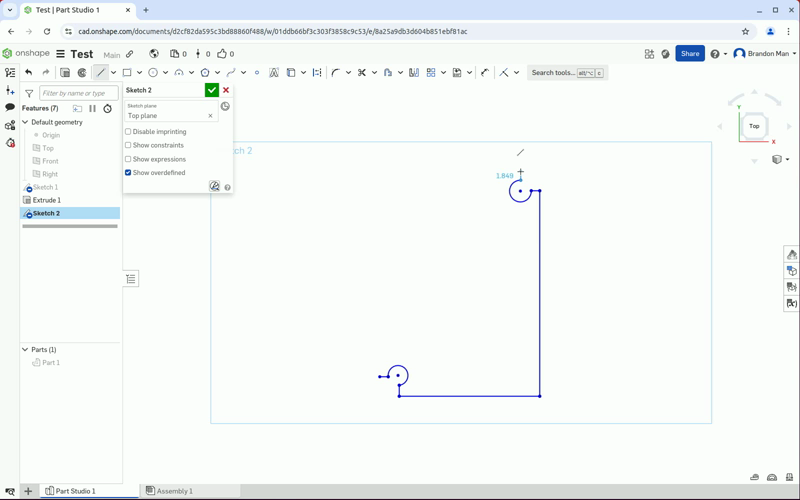
click(520, 171)
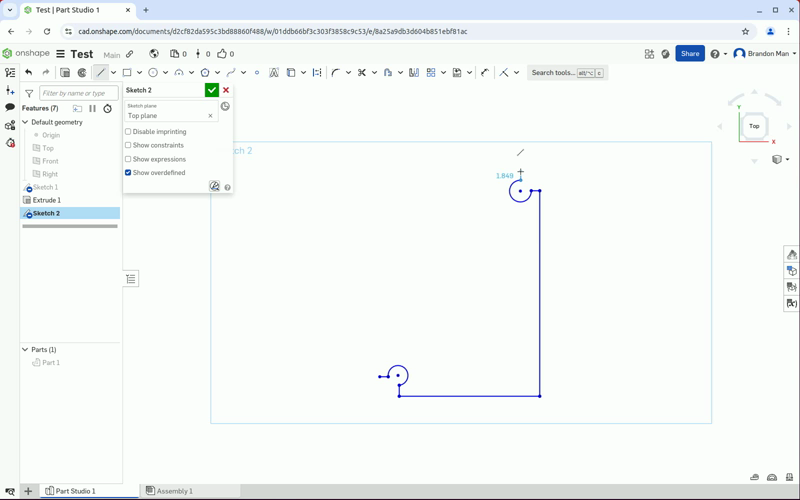
key_up(shift)
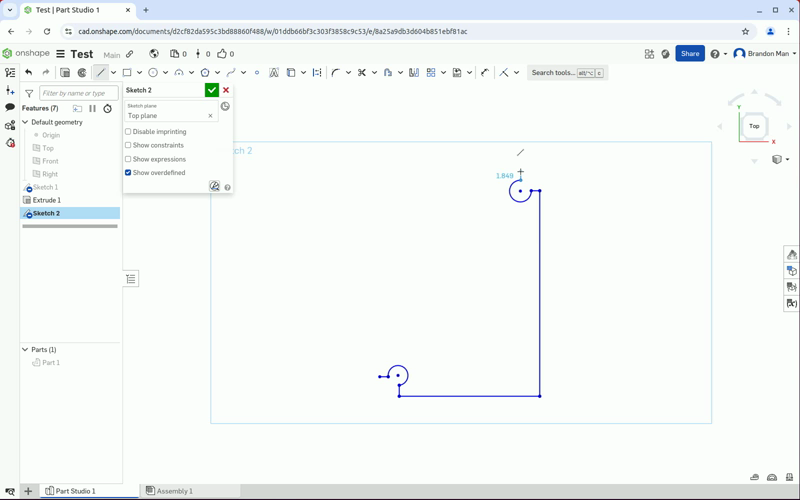
key_down(shift)
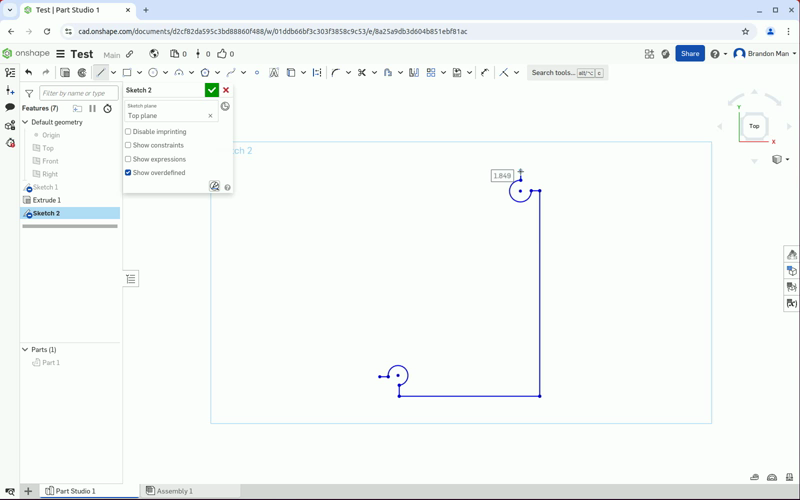
mouse_move(399, 171)
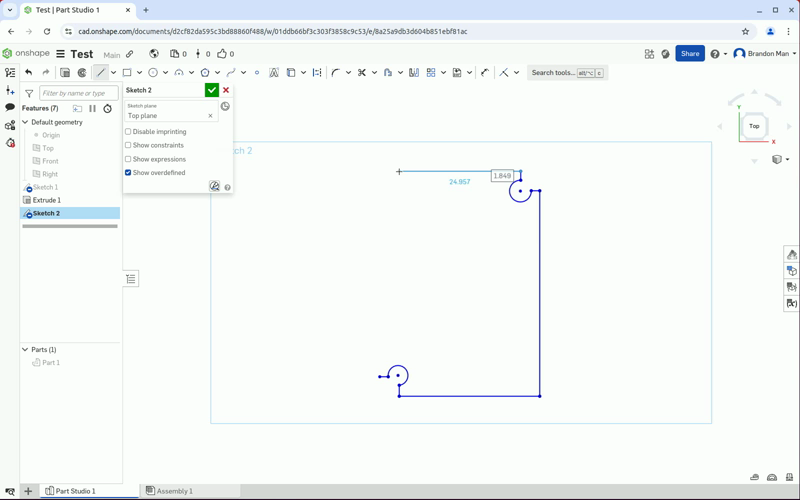
click(399, 171)
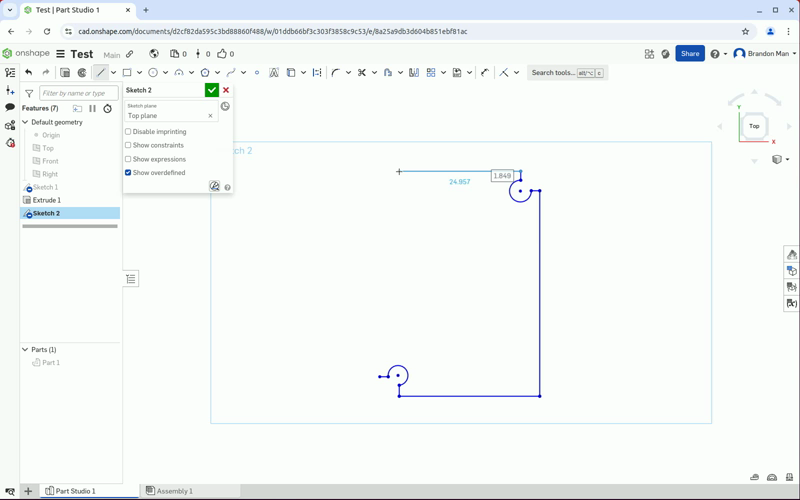
key_up(shift)
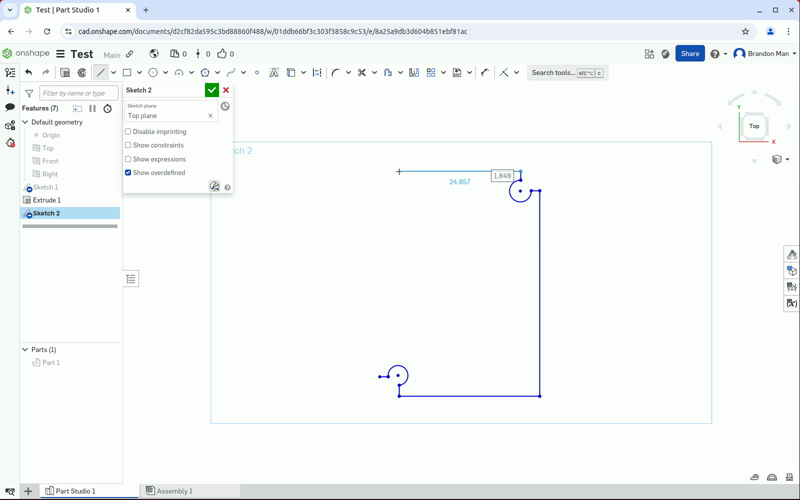
key_down(shift)
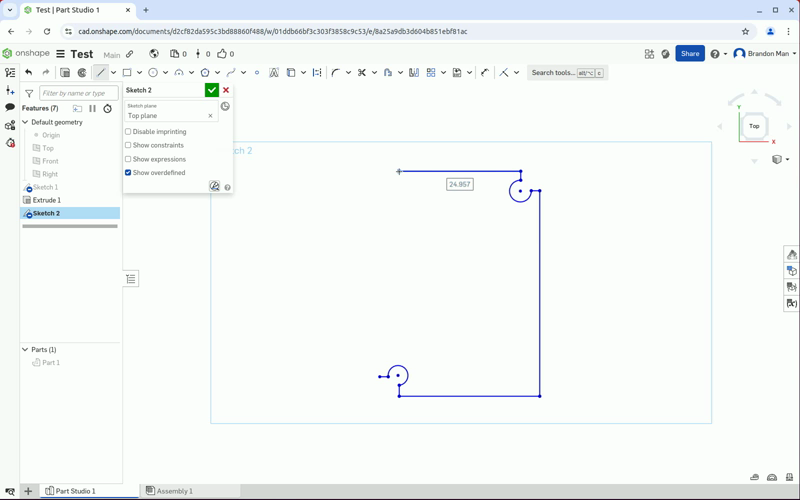
mouse_move(429, 171)
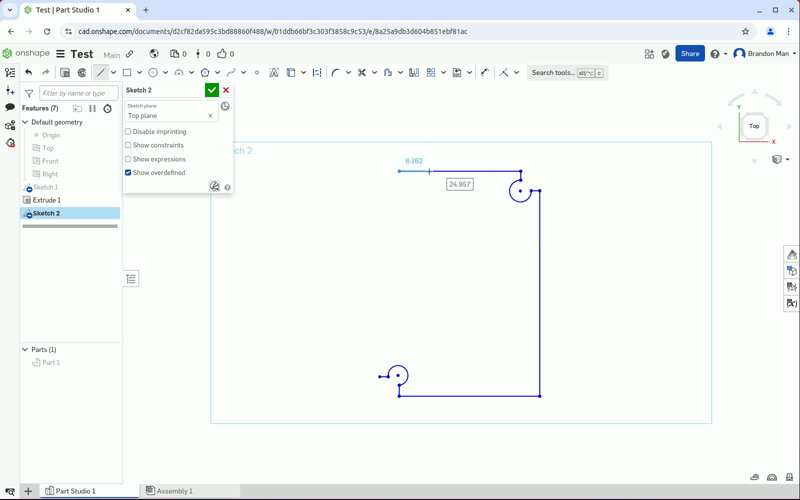
mouse_move(399, 180)
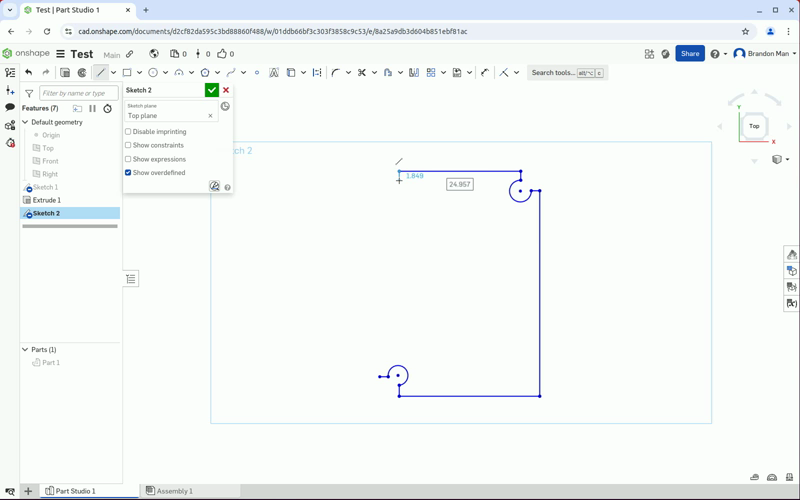
click(399, 180)
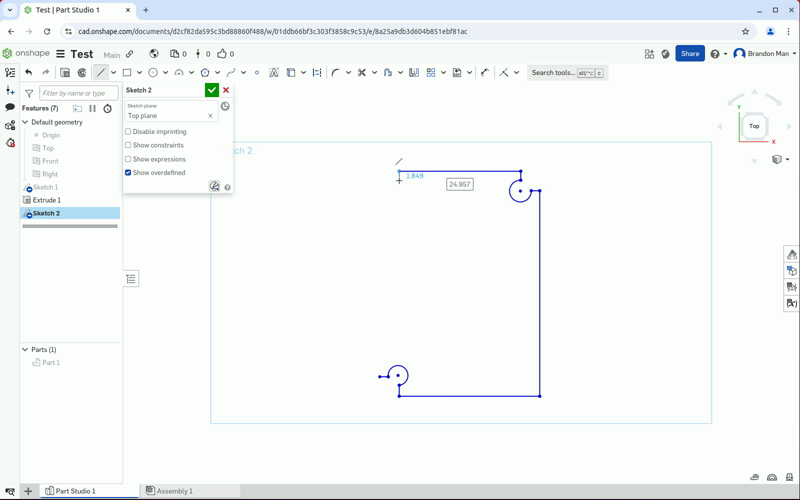
key_up(shift)
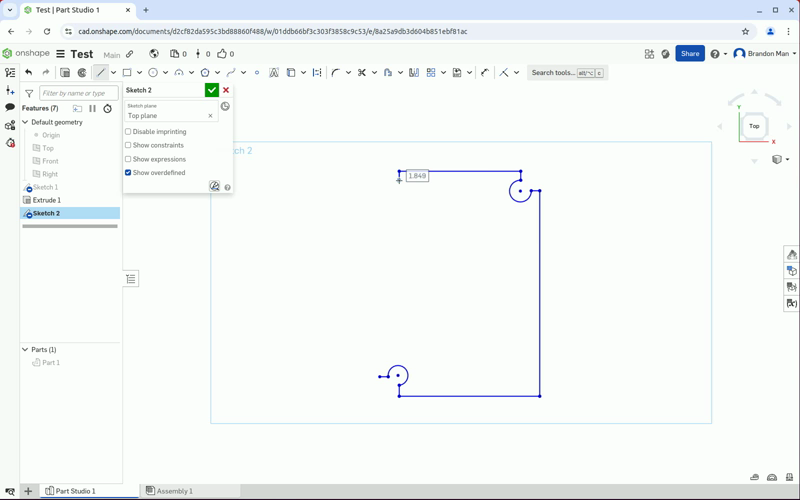
key(esc)
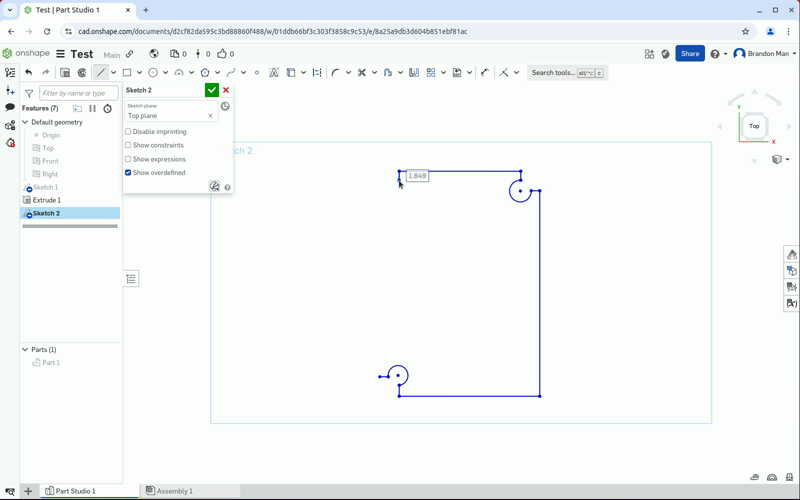
key(a)
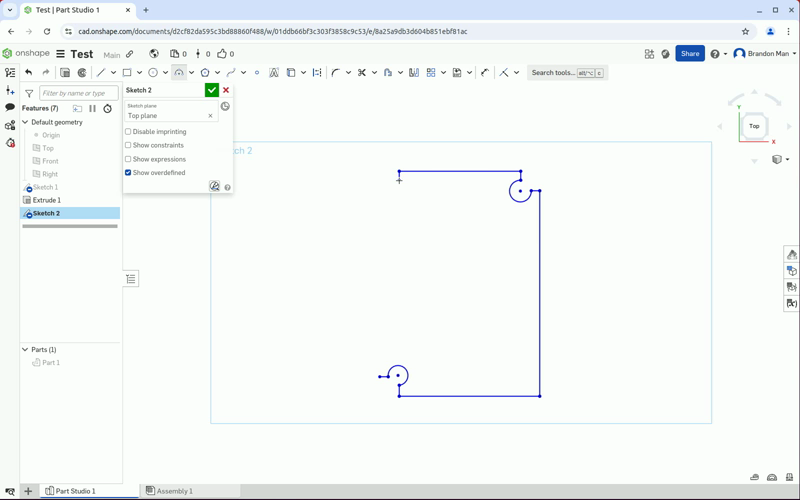
mouse_move(399, 180)
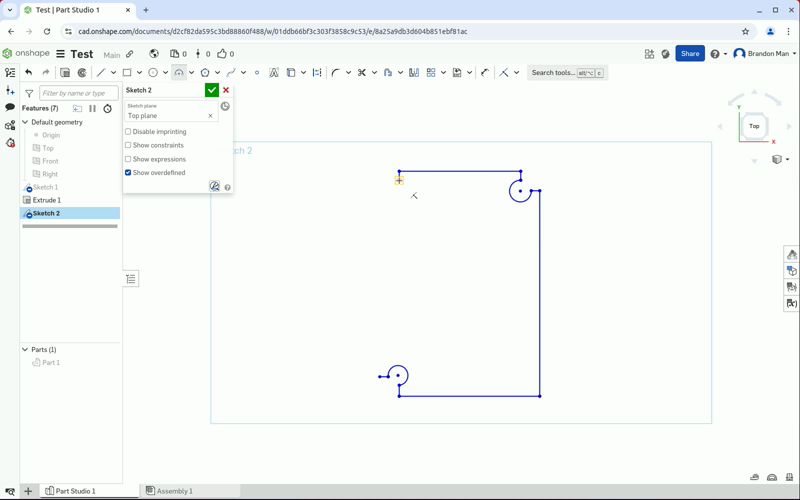
click(399, 180)
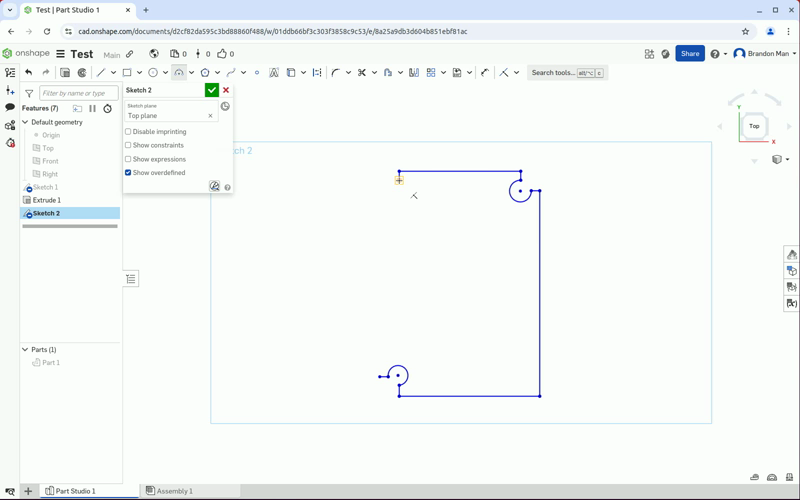
key_down(shift)
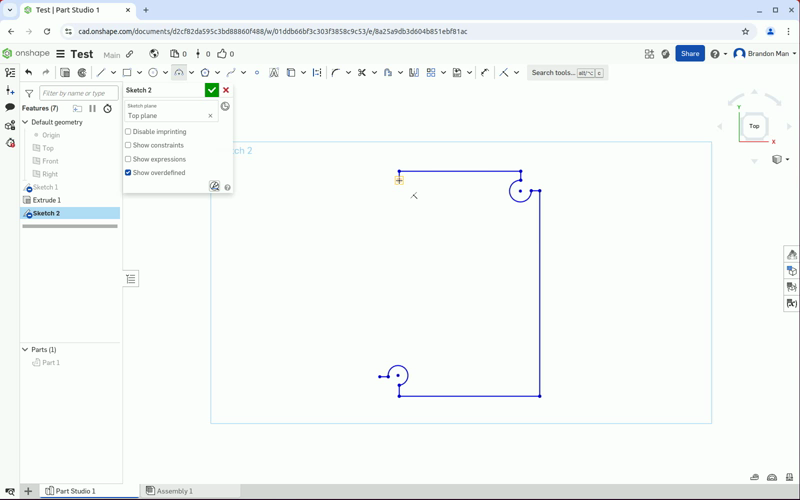
mouse_move(388, 190)
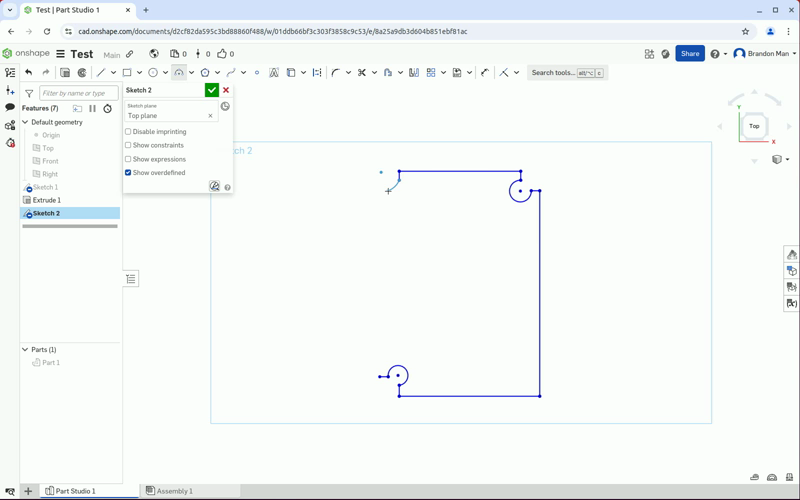
click(388, 190)
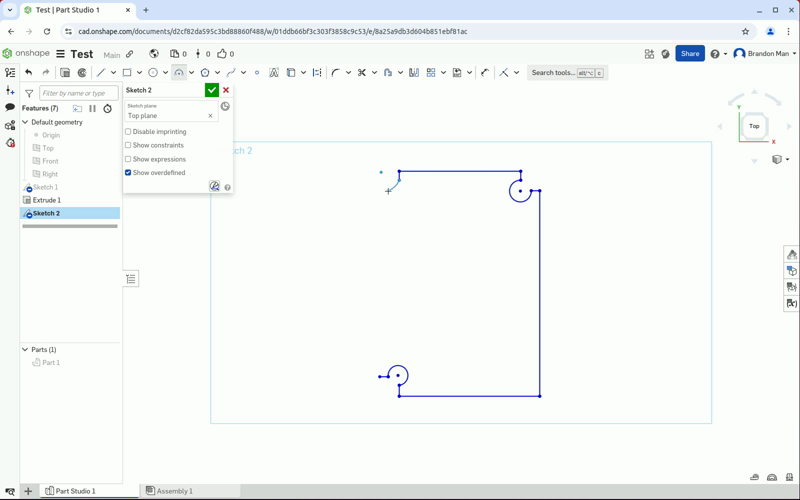
mouse_move(407, 198)
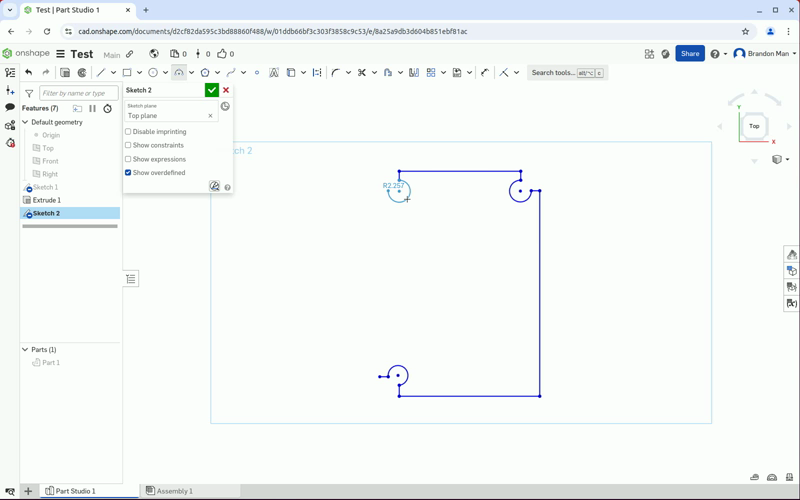
click(407, 198)
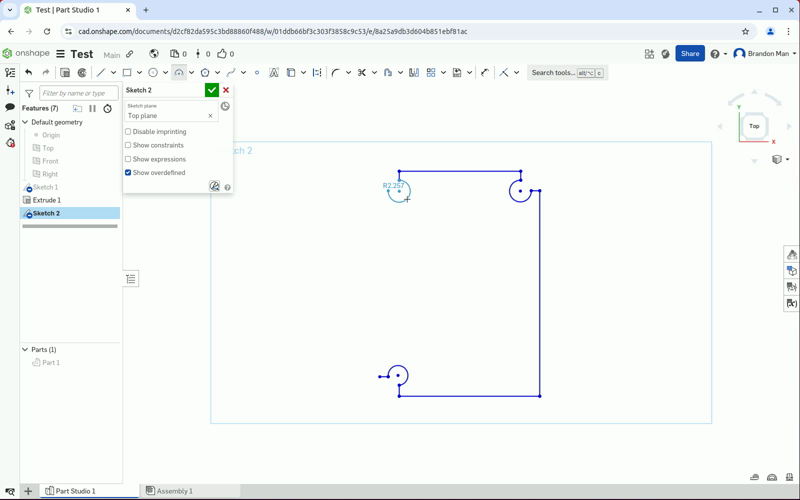
key_up(shift)
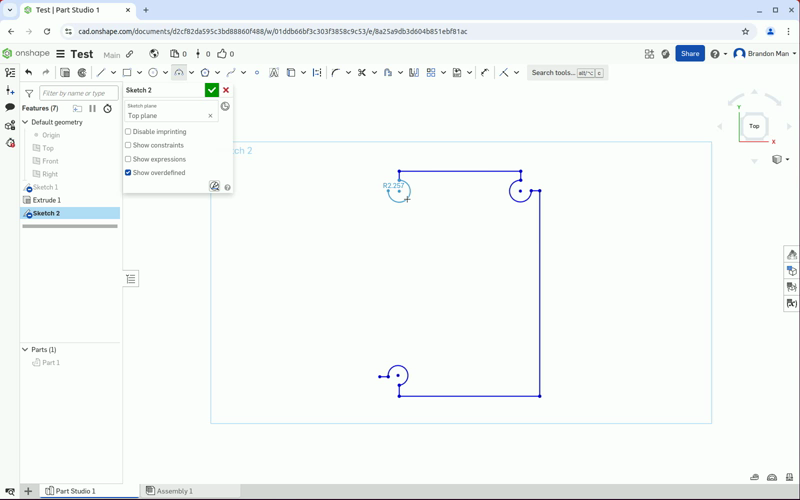
key(esc)
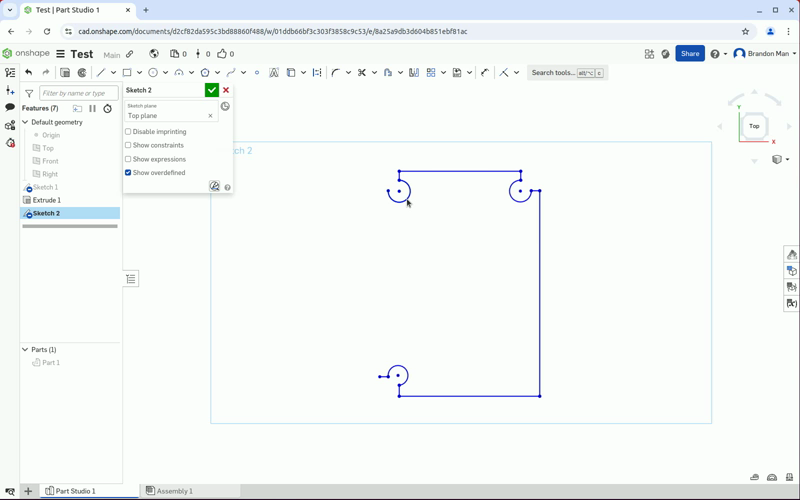
key(l)
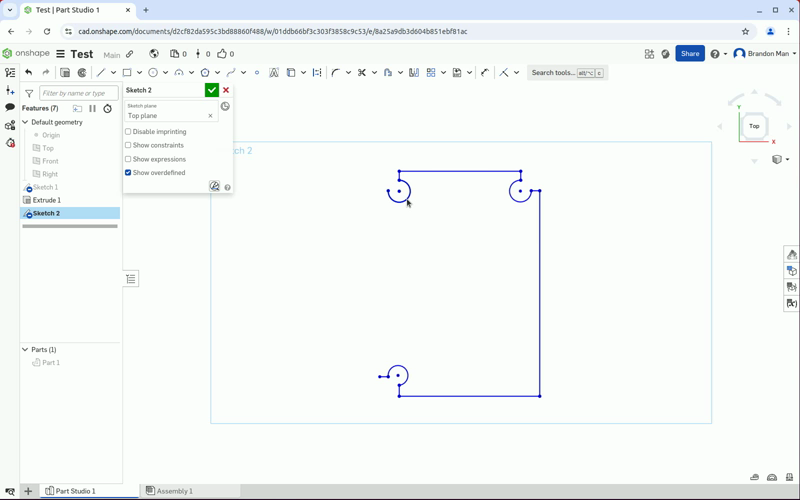
mouse_move(388, 190)
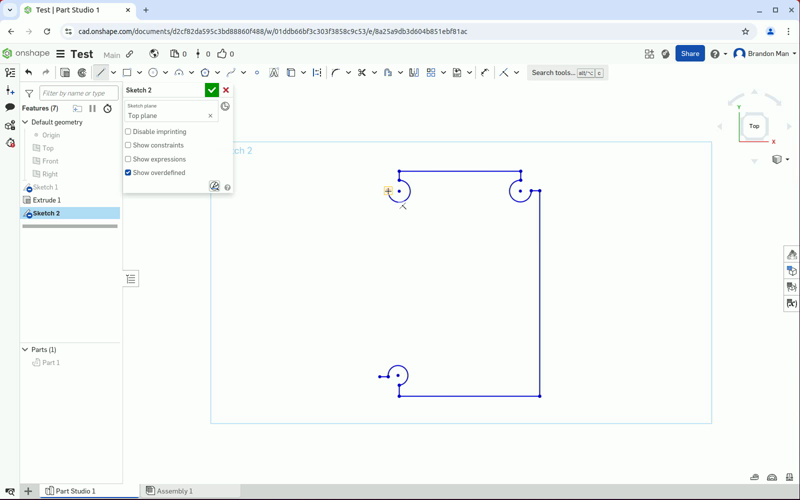
click(388, 190)
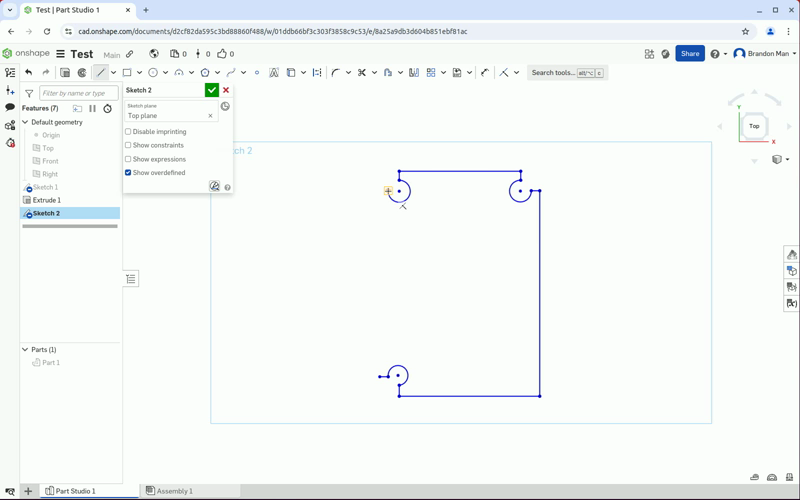
key_down(shift)
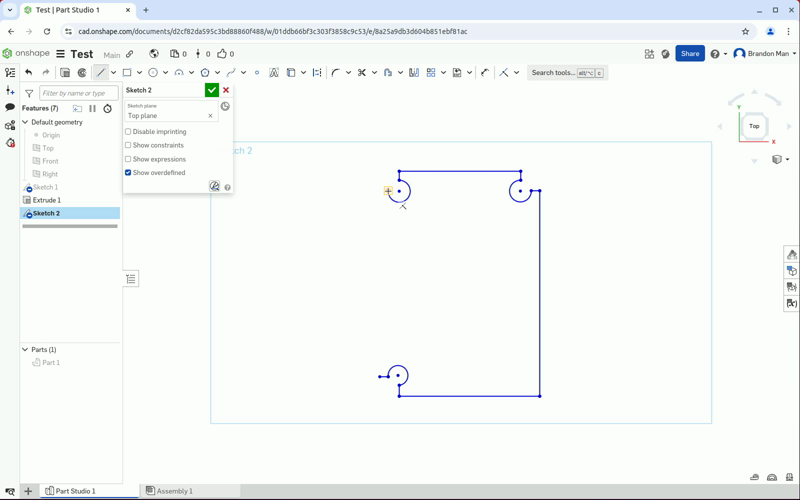
mouse_move(418, 190)
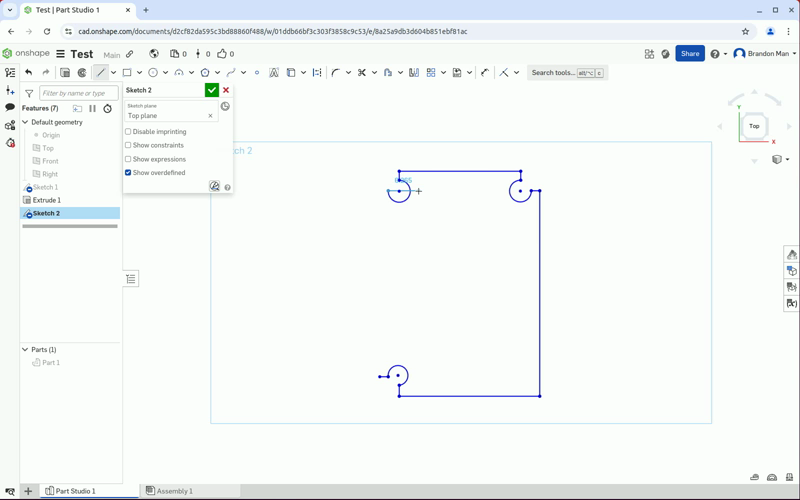
mouse_move(379, 190)
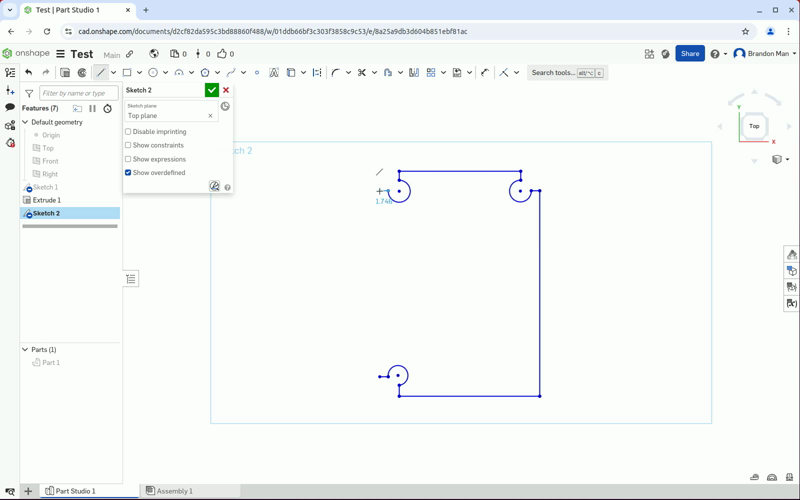
click(379, 190)
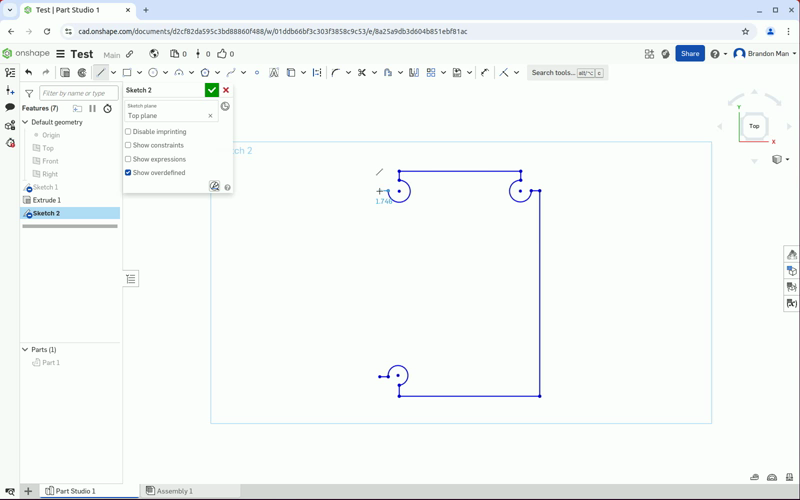
key_up(shift)
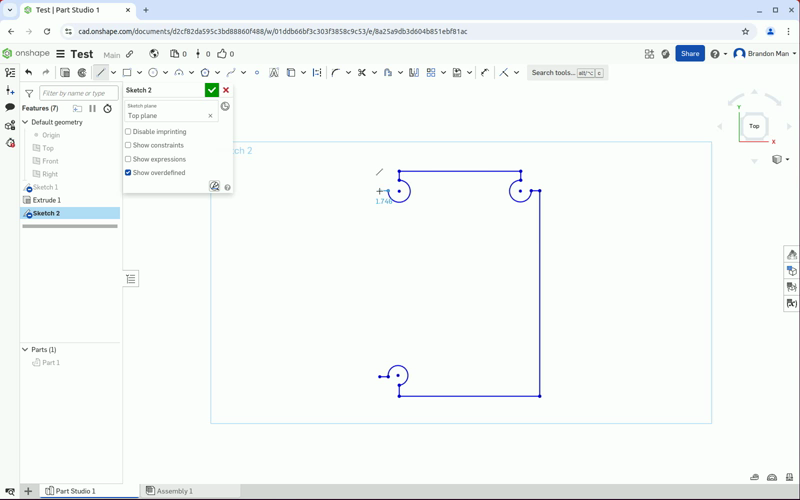
key_down(shift)
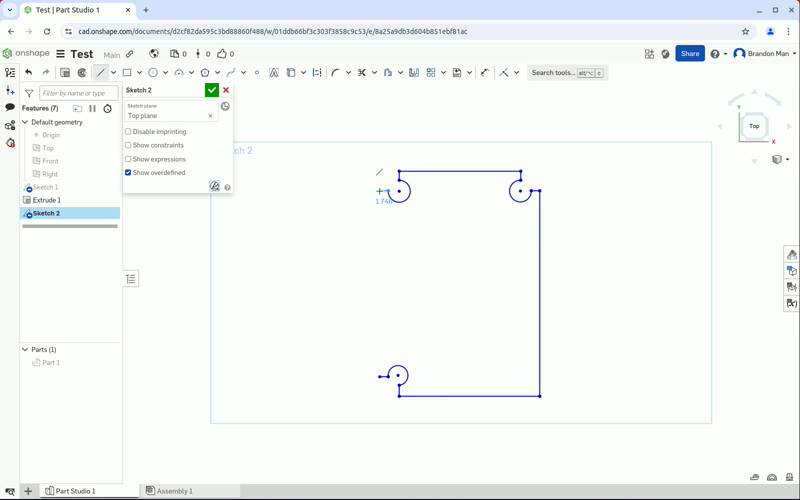
mouse_move(379, 376)
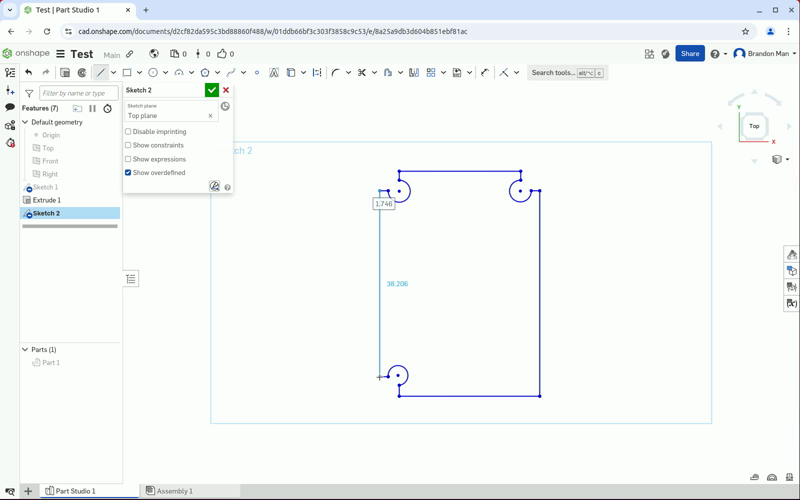
key_up(shift)
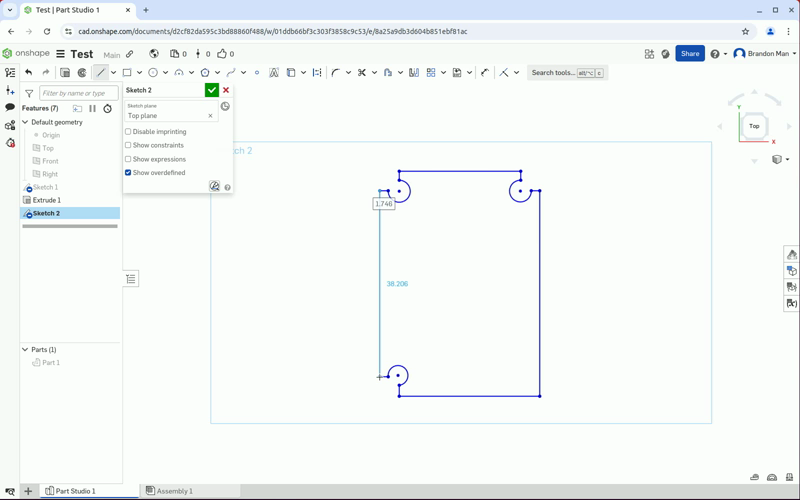
click(379, 376)
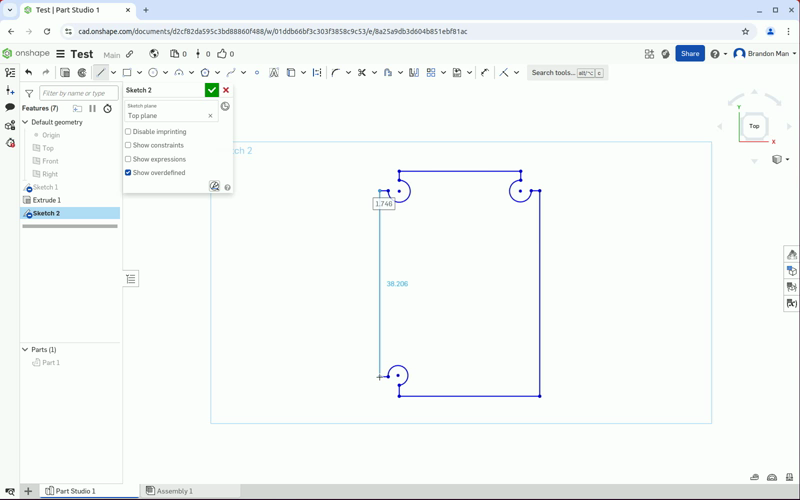
key(esc)
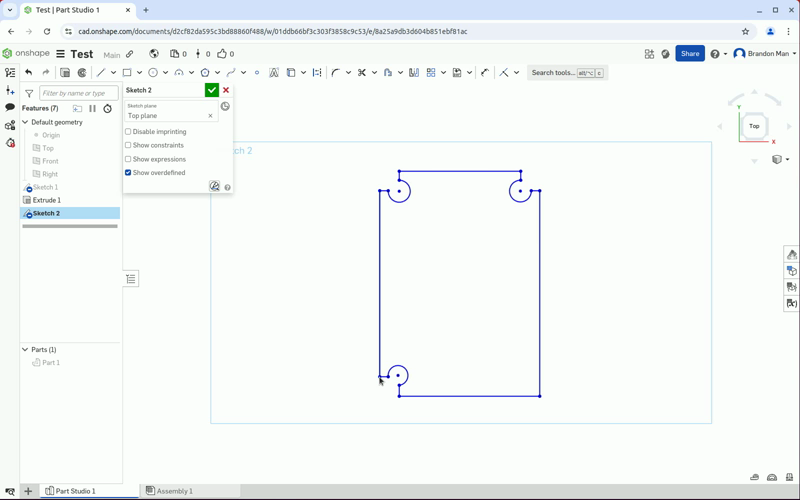
mouse_move(487, 222)
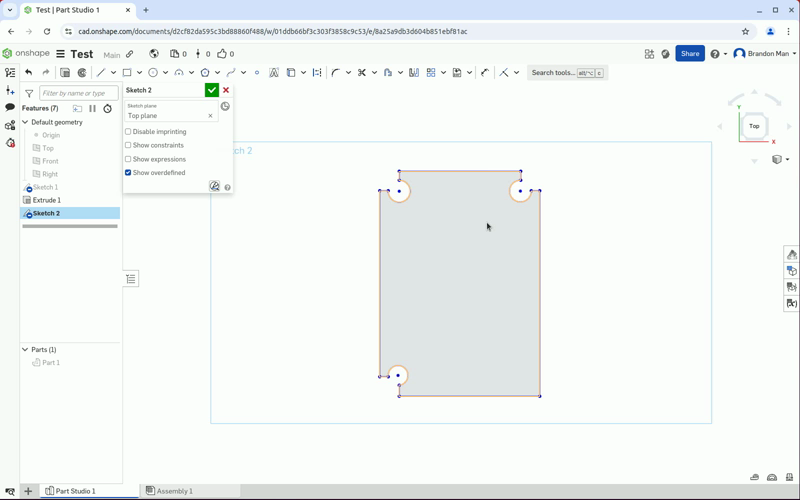
click(487, 222)
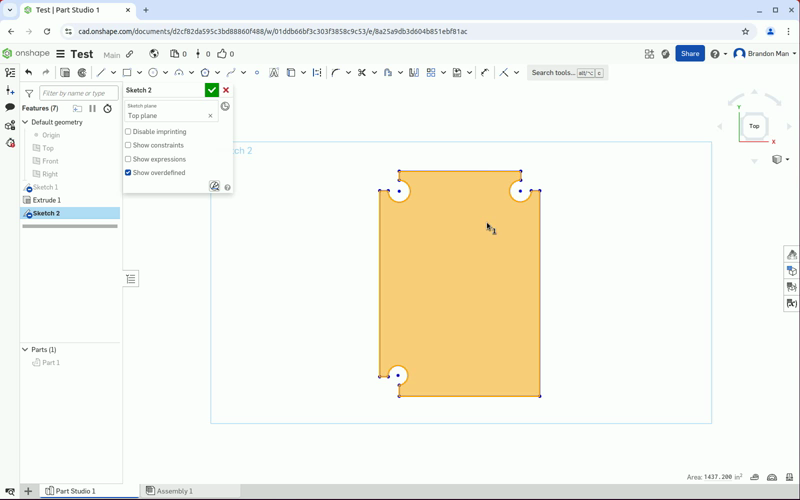
mouse_move(73, 352)
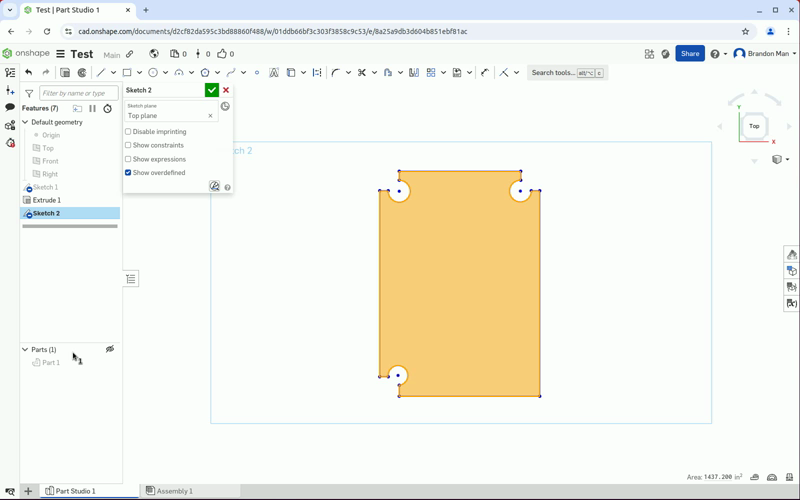
key(shift+y)
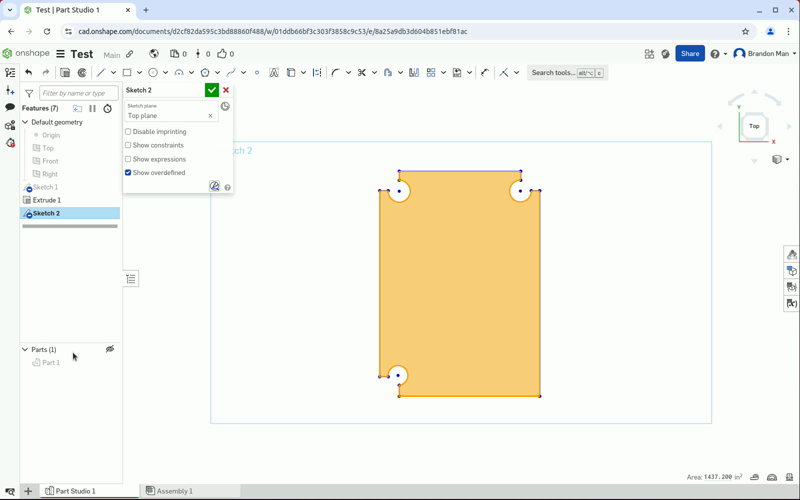
key(shift+e)
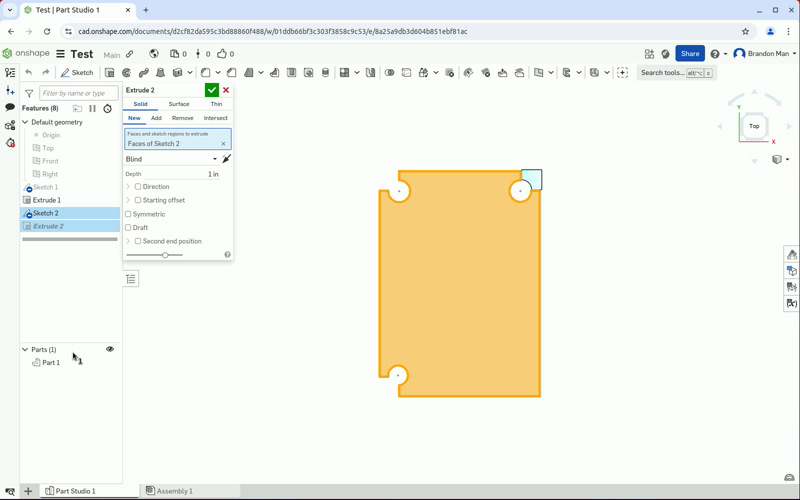
mouse_move(143, 106)
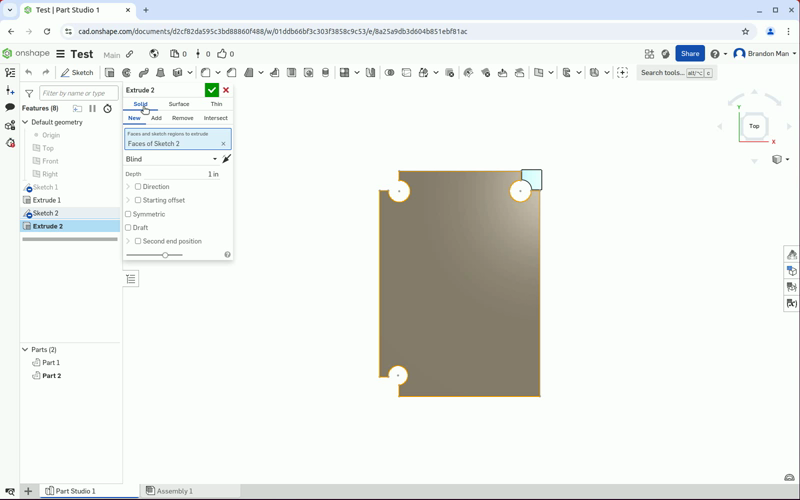
click(143, 106)
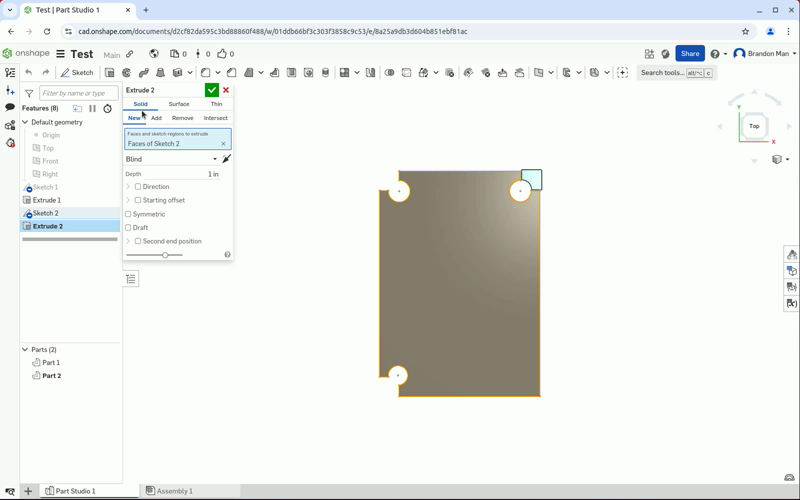
mouse_move(137, 120)
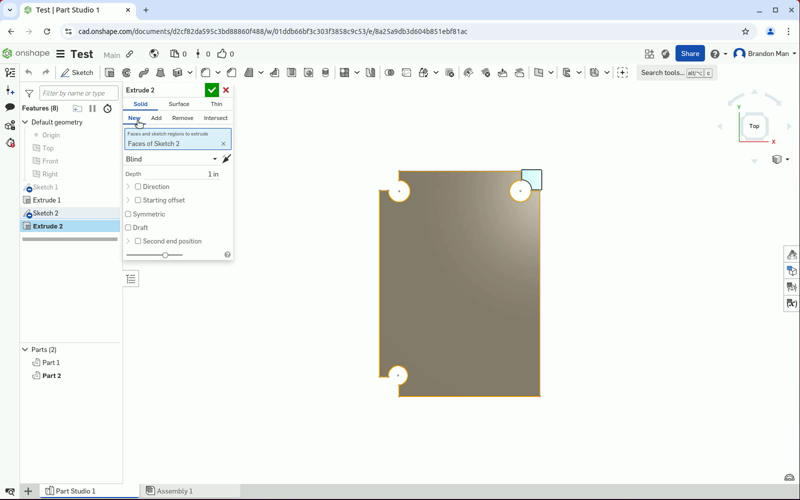
click(137, 120)
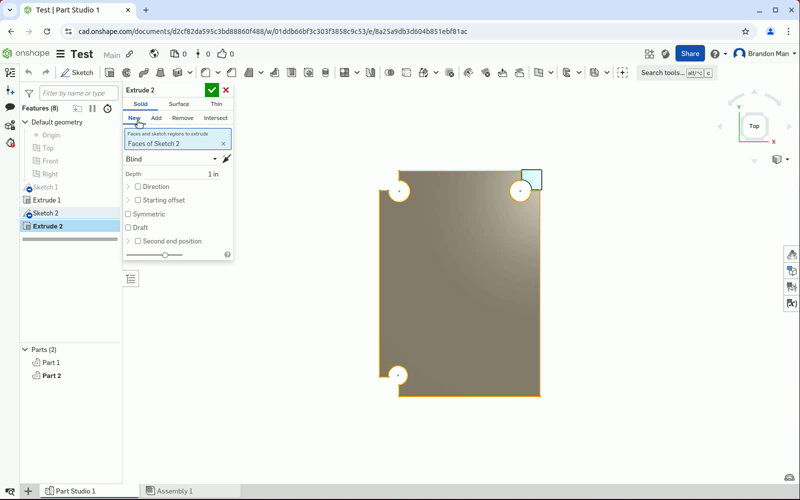
key(tab, 4)
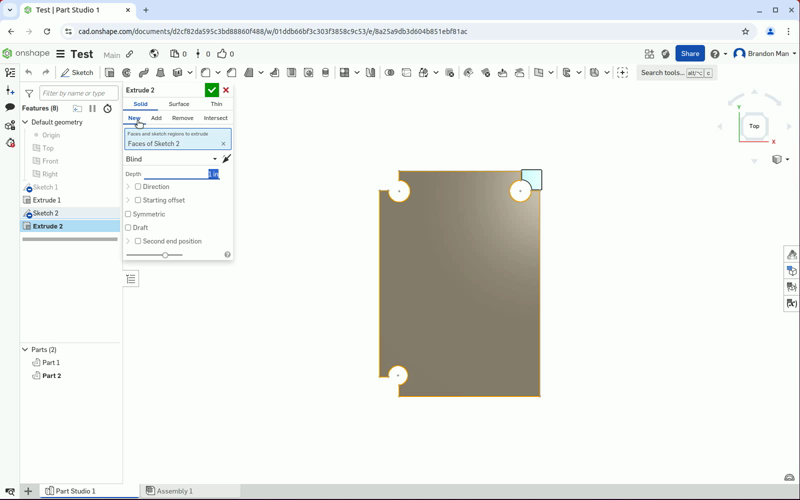
text(3.851)
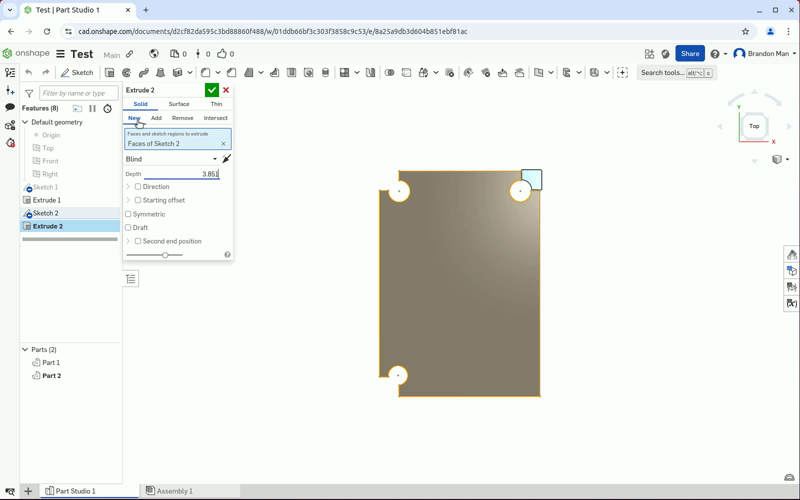
key(enter)
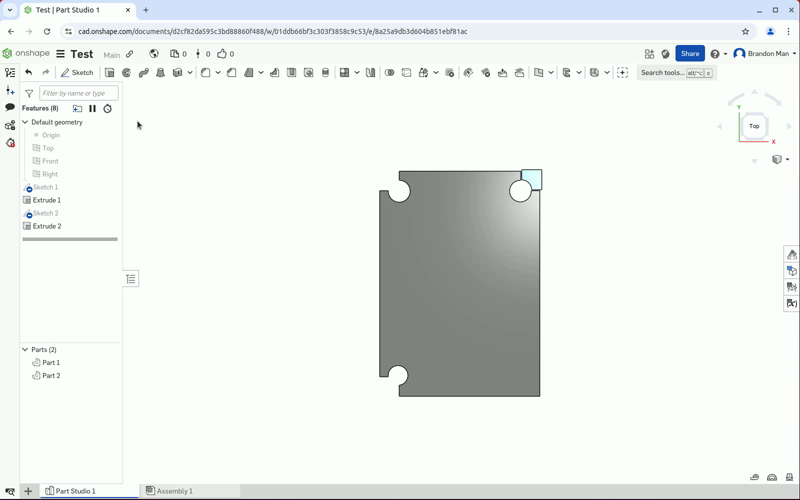
key(shift+h)
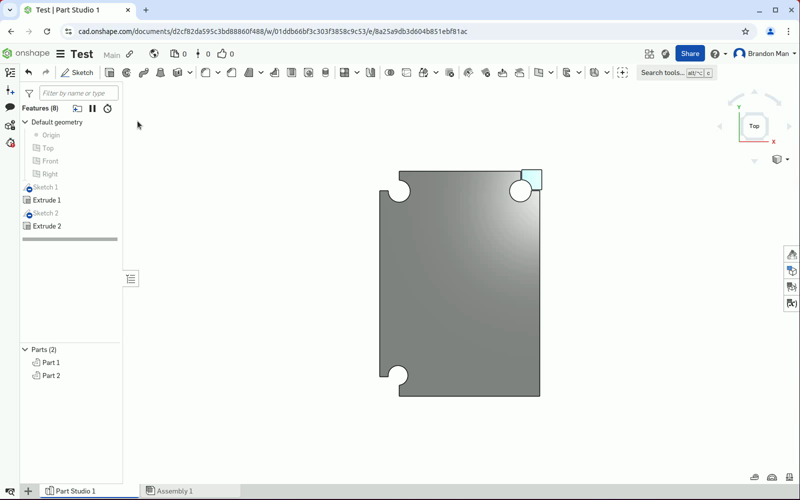
key(shift+h)
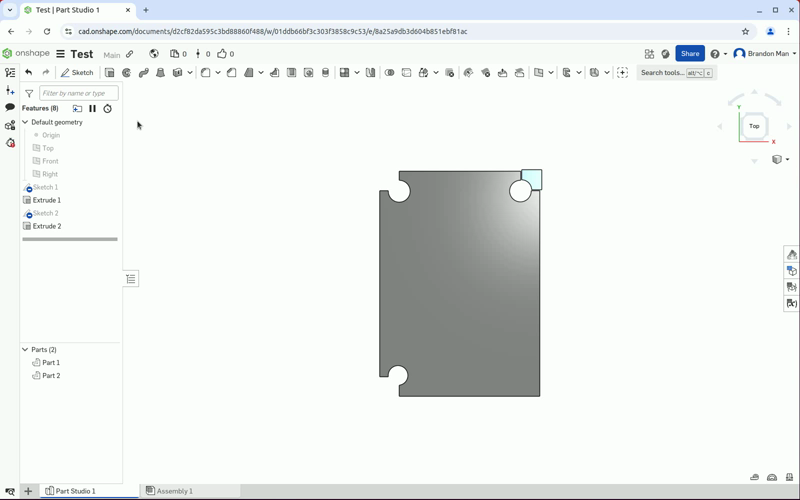
mouse_move(73, 189)
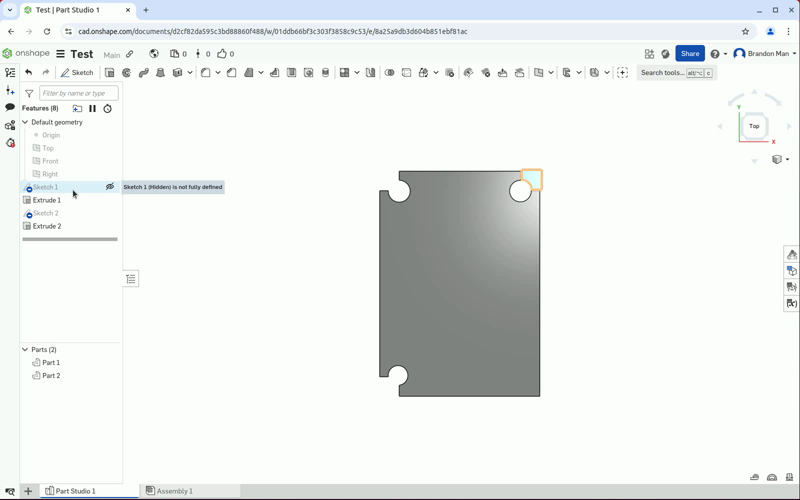
click(73, 189)
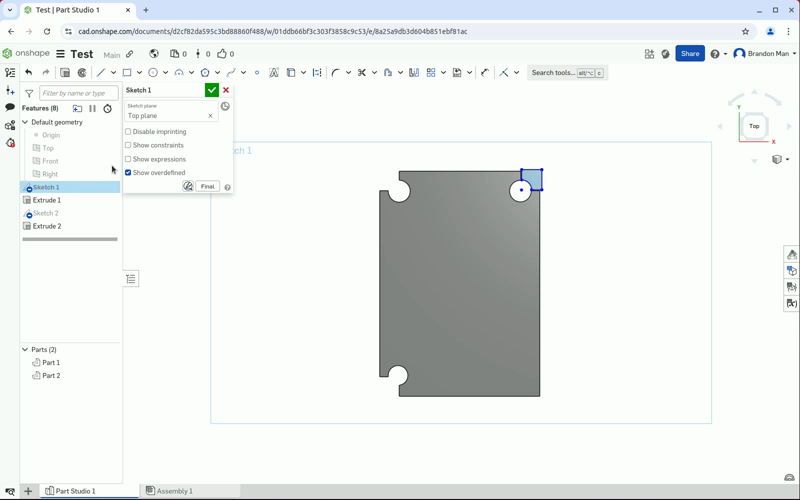
mouse_move(229, 92)
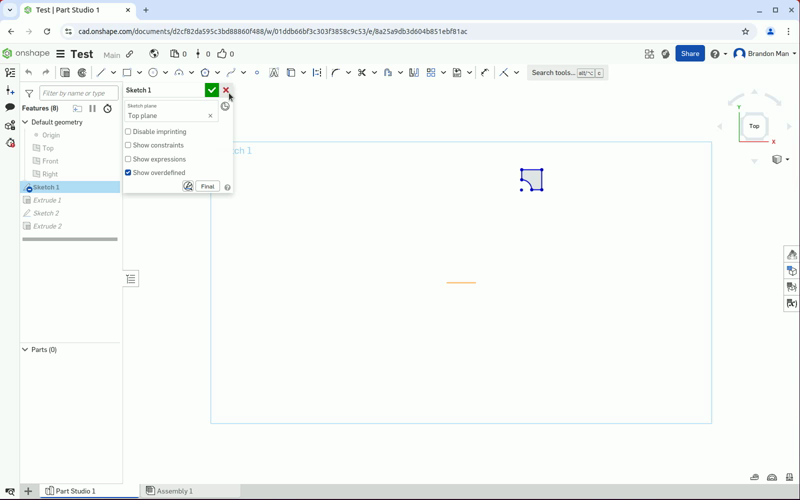
click(229, 92)
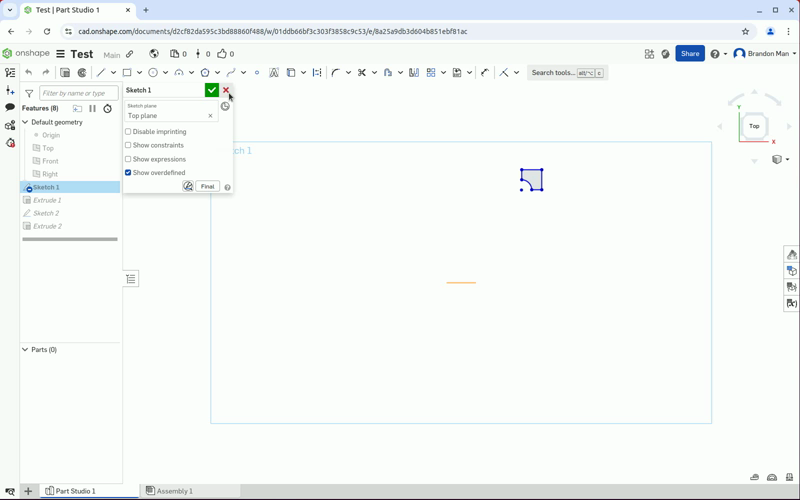
key(shift+s)
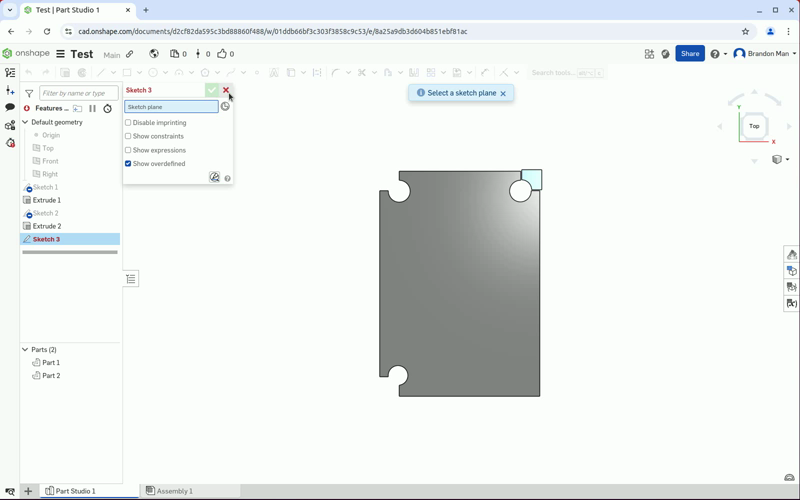
mouse_move(73, 150)
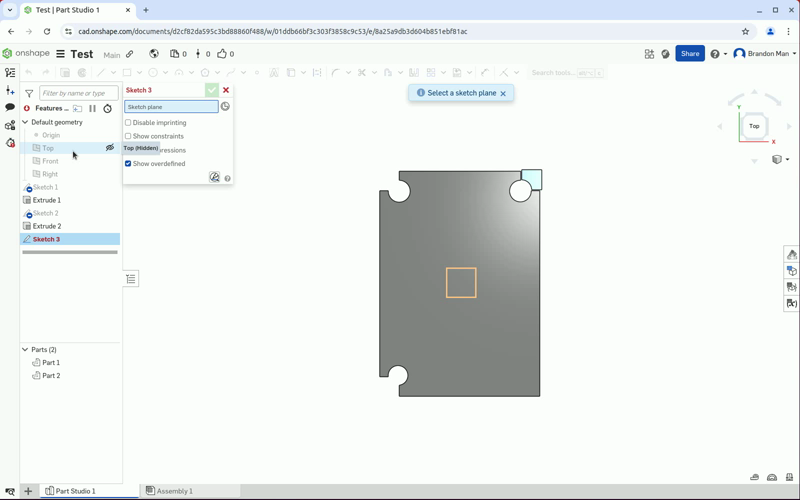
click(73, 150)
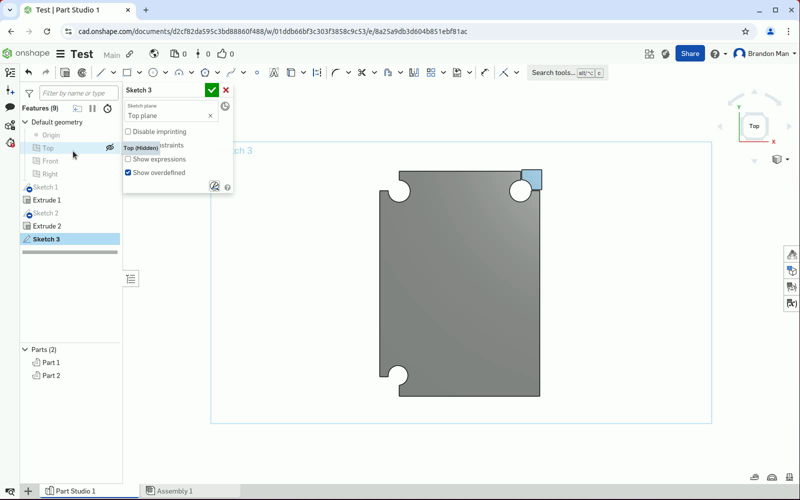
mouse_move(73, 352)
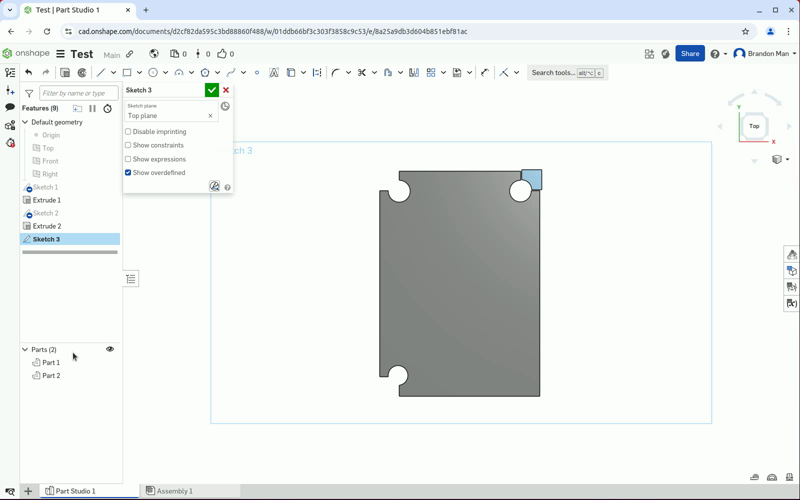
key(y)
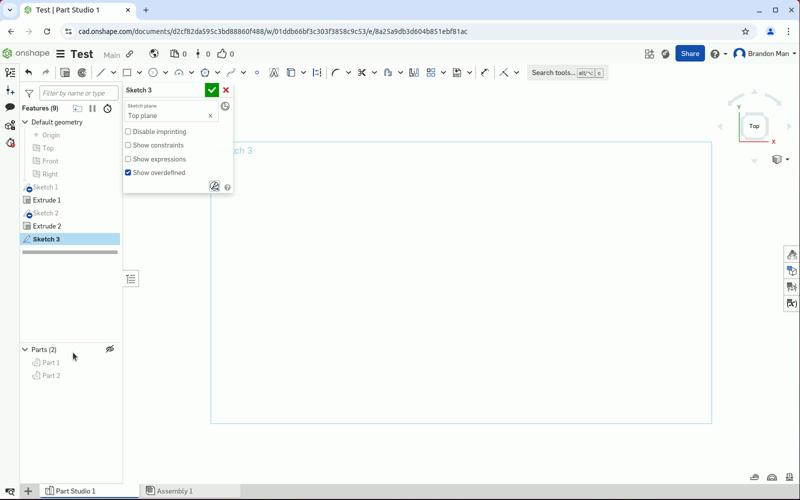
key(l)
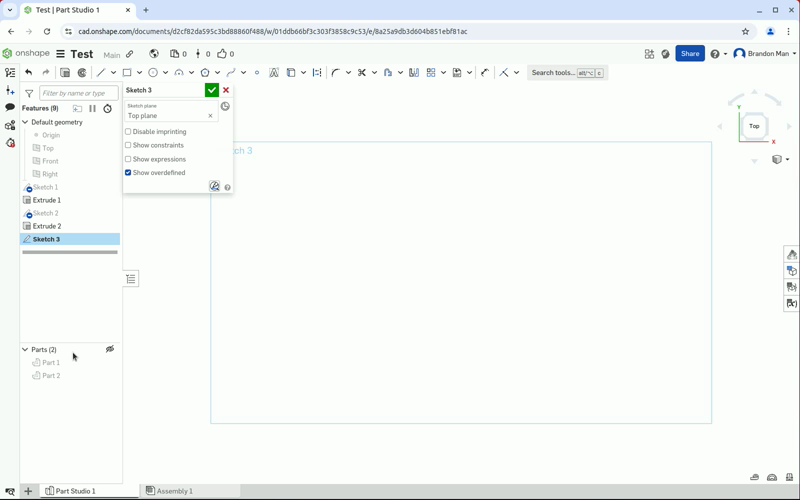
key_down(shift)
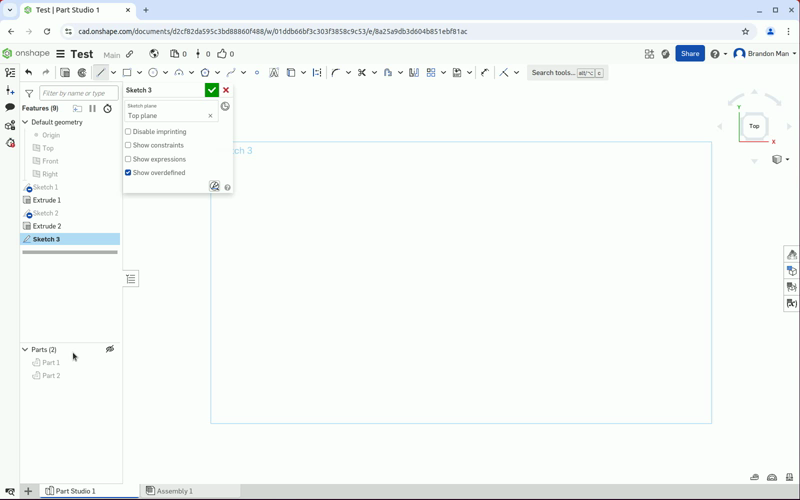
mouse_move(379, 395)
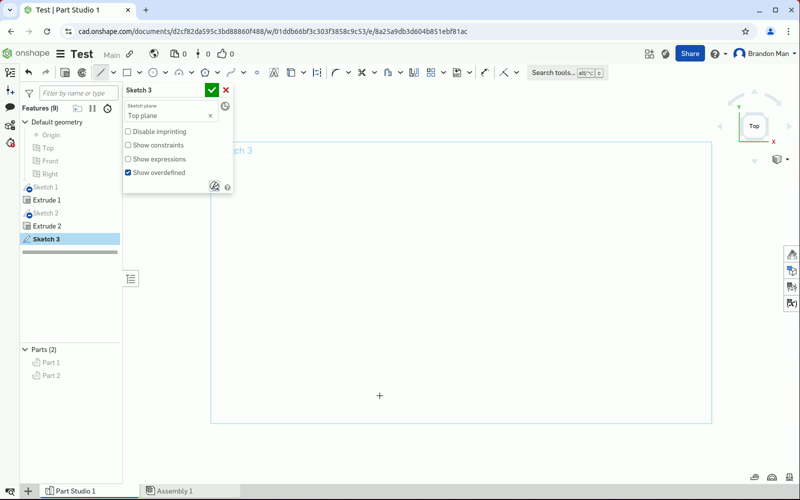
click(379, 395)
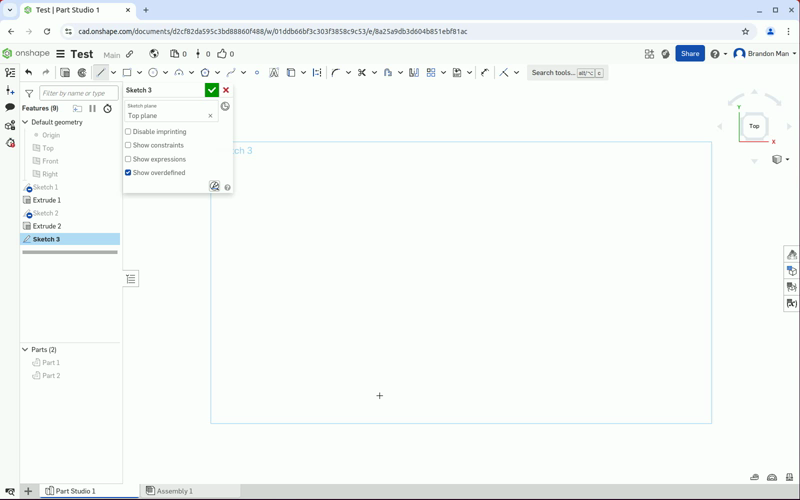
key_up(shift)
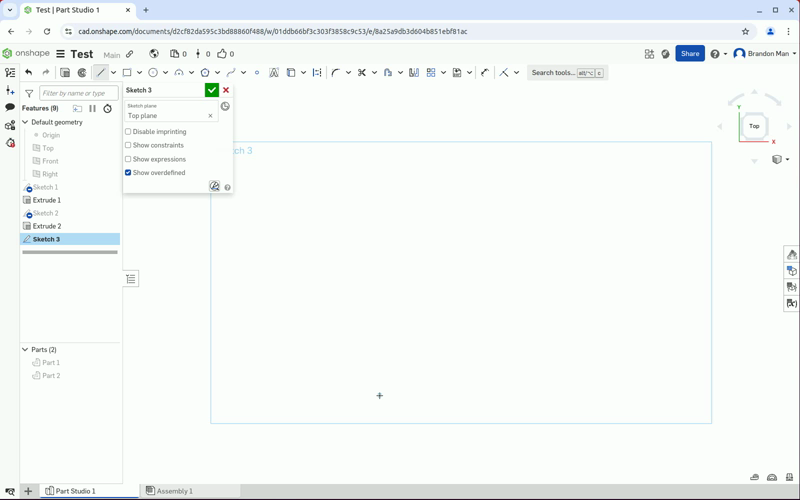
key_down(shift)
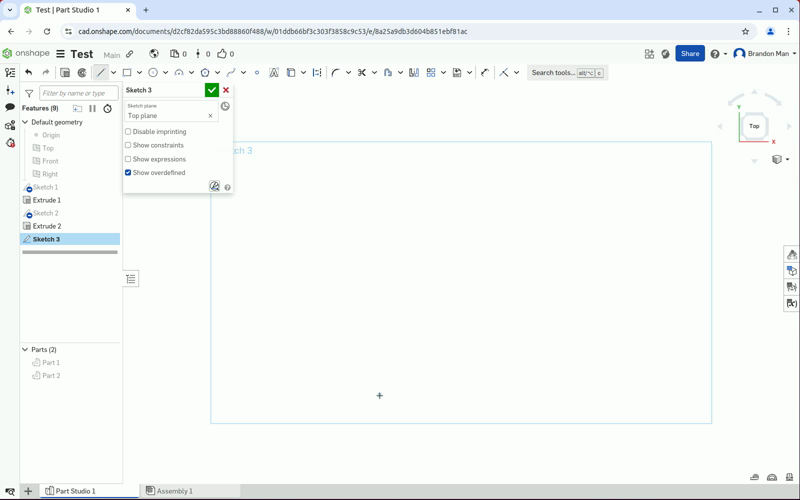
mouse_move(409, 395)
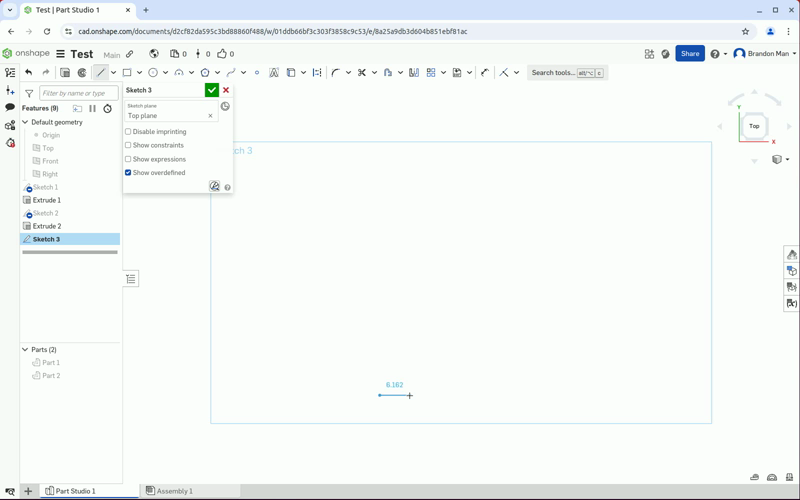
mouse_move(399, 395)
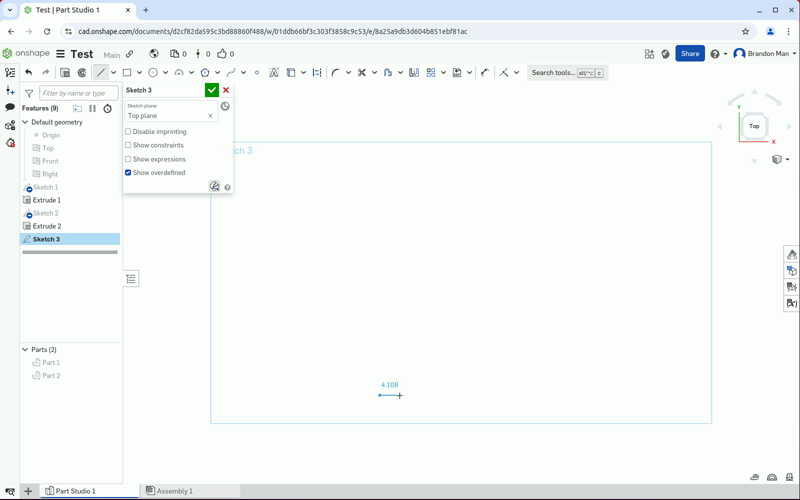
click(399, 395)
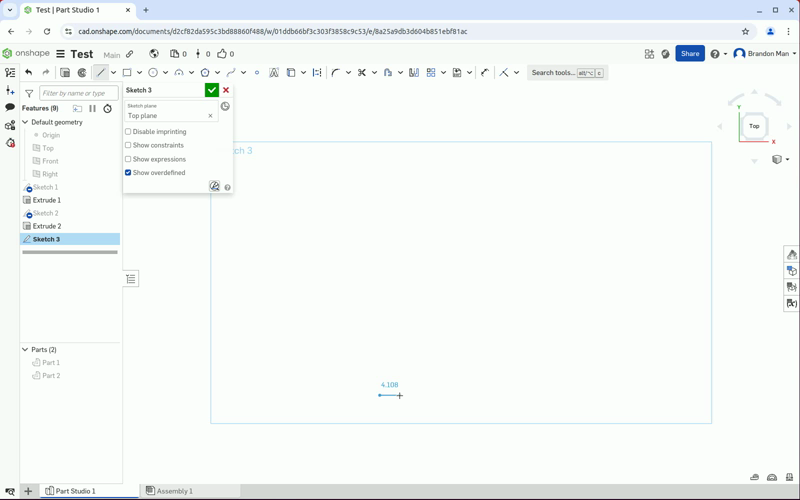
key_up(shift)
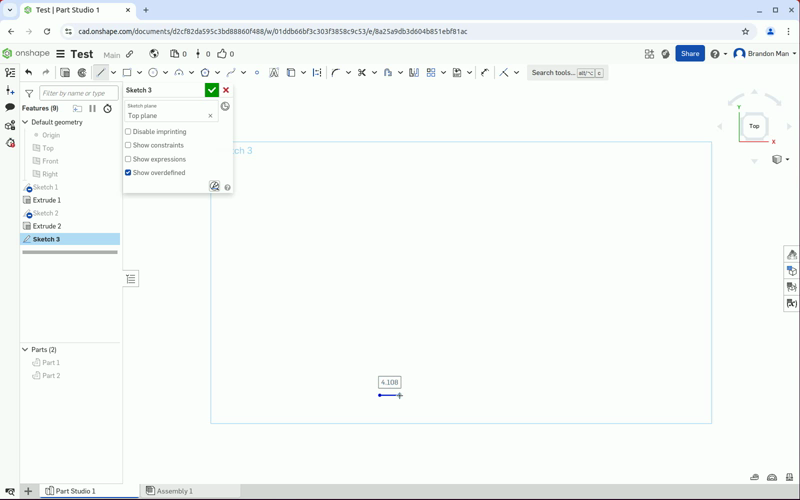
key_down(shift)
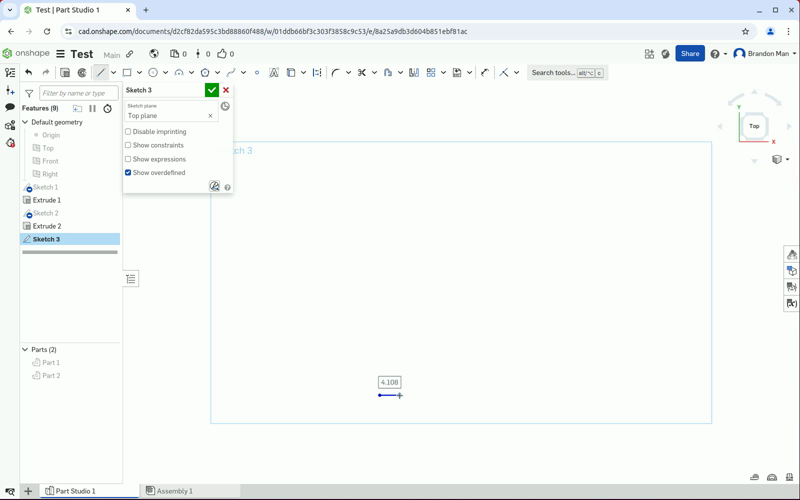
mouse_move(429, 395)
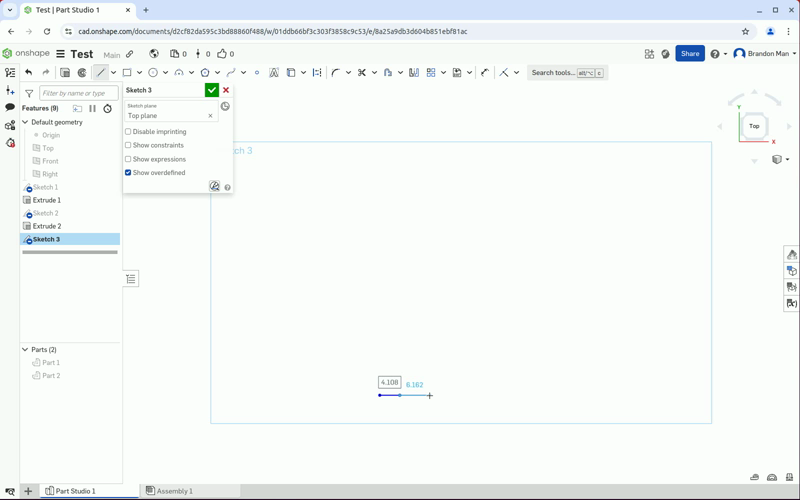
mouse_move(399, 385)
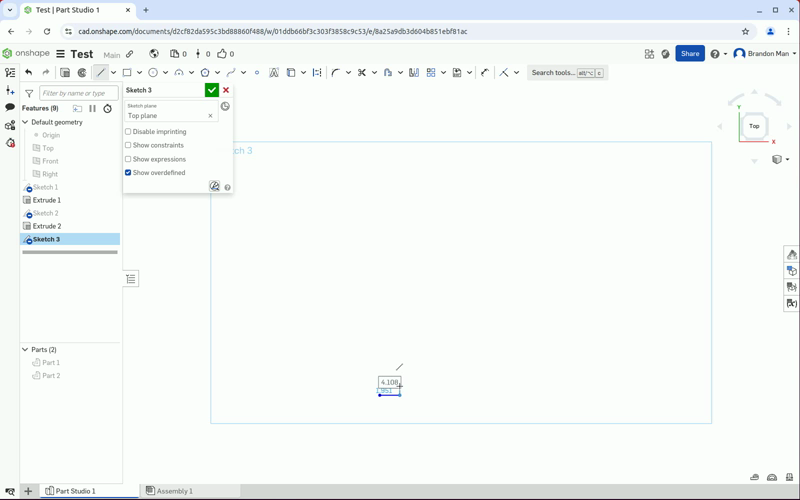
click(399, 385)
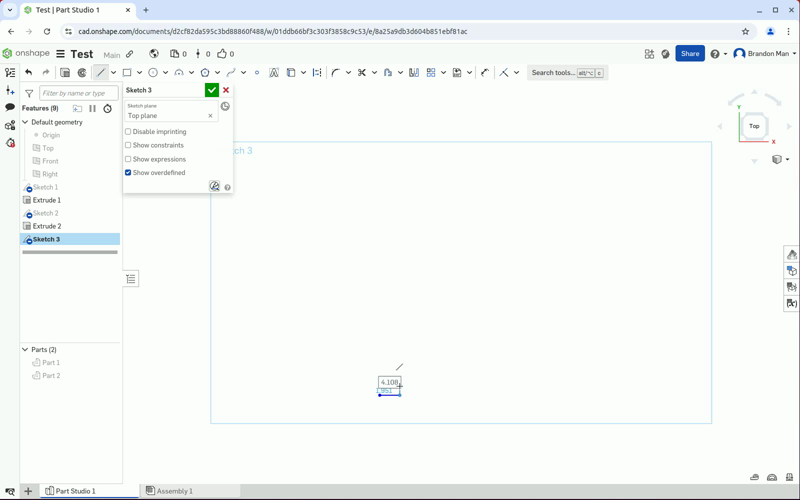
key_up(shift)
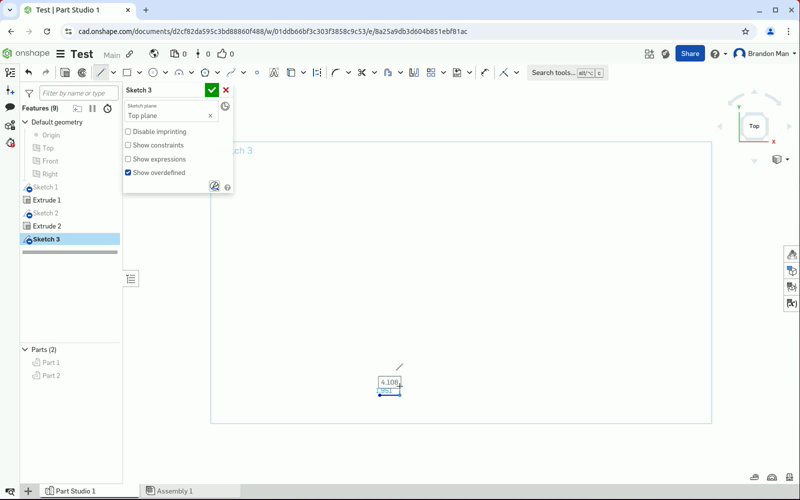
key(esc)
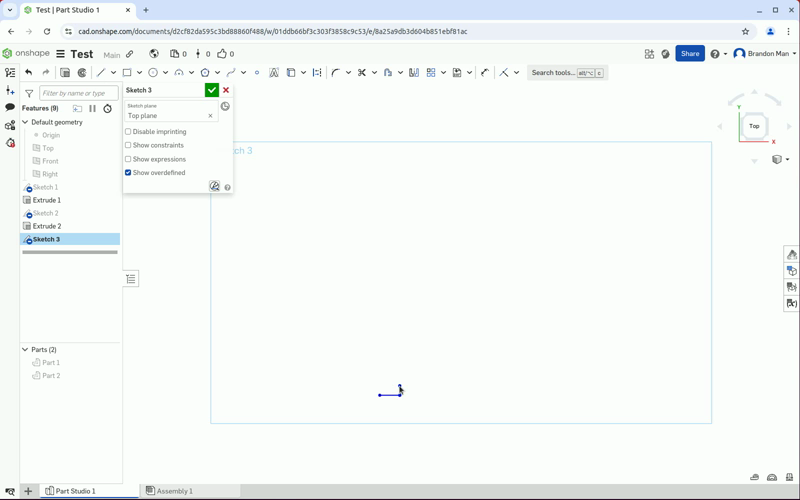
key(a)
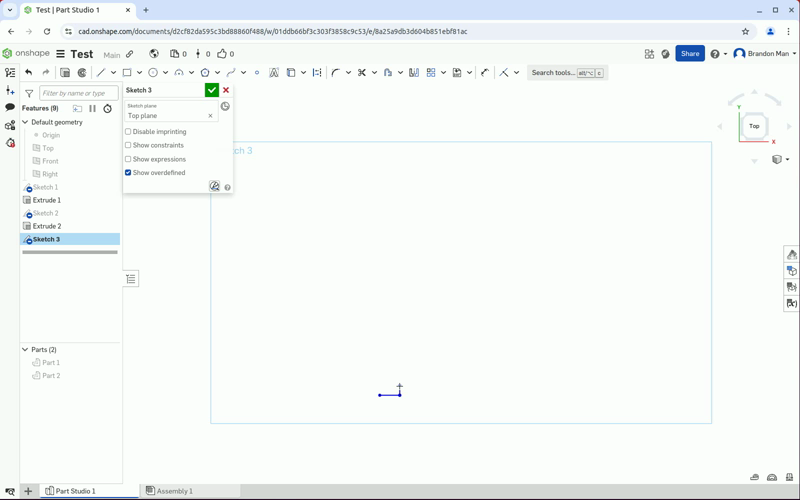
mouse_move(399, 385)
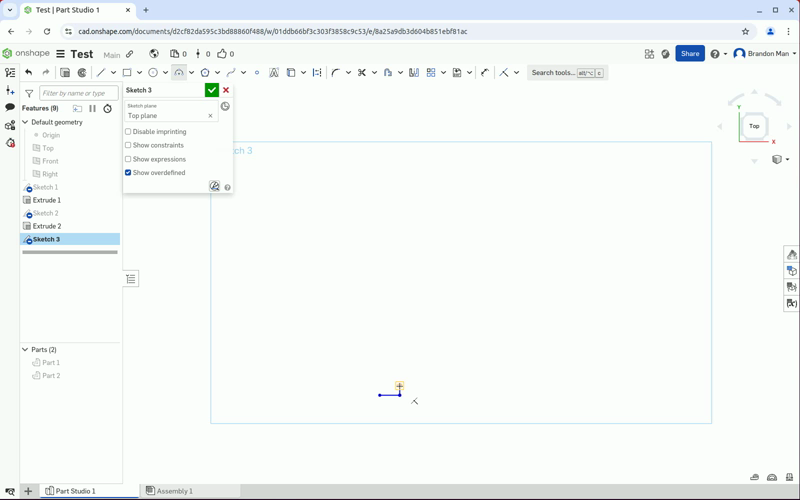
click(399, 385)
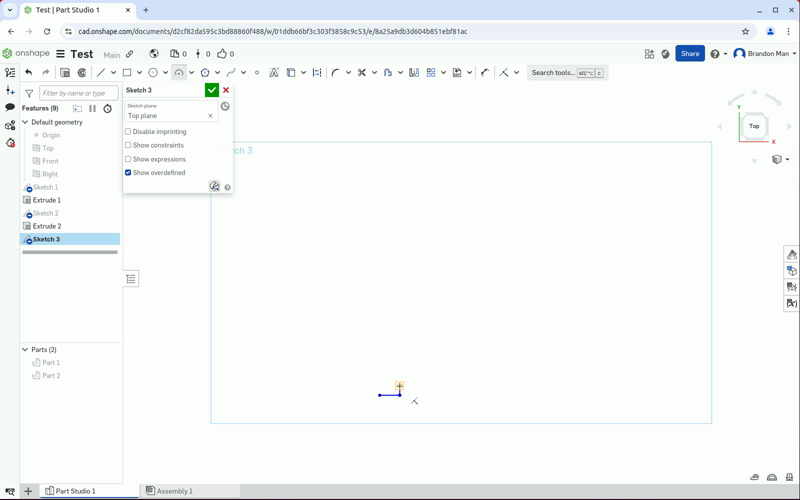
key_down(shift)
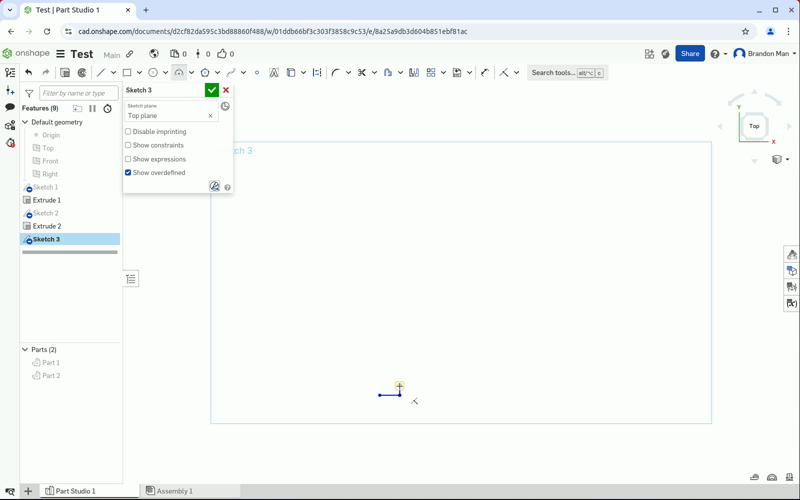
mouse_move(389, 375)
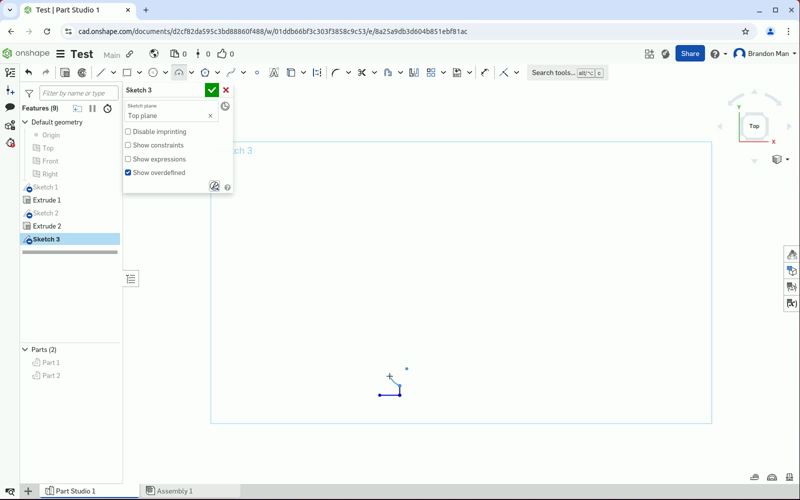
click(389, 375)
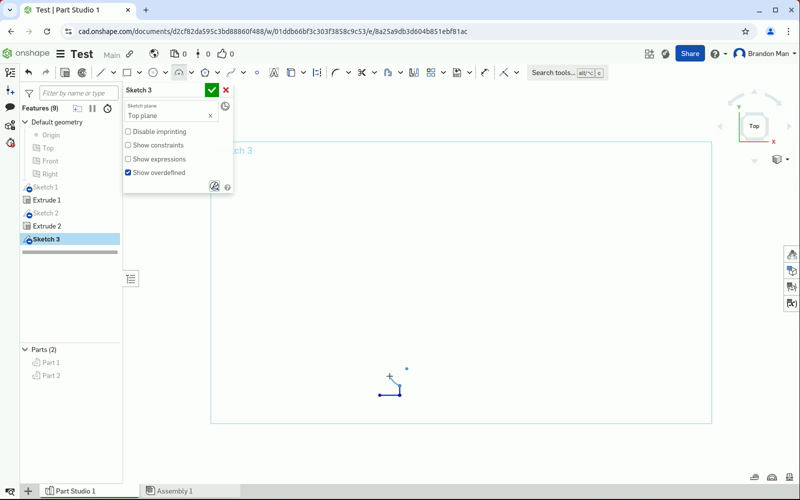
mouse_move(392, 382)
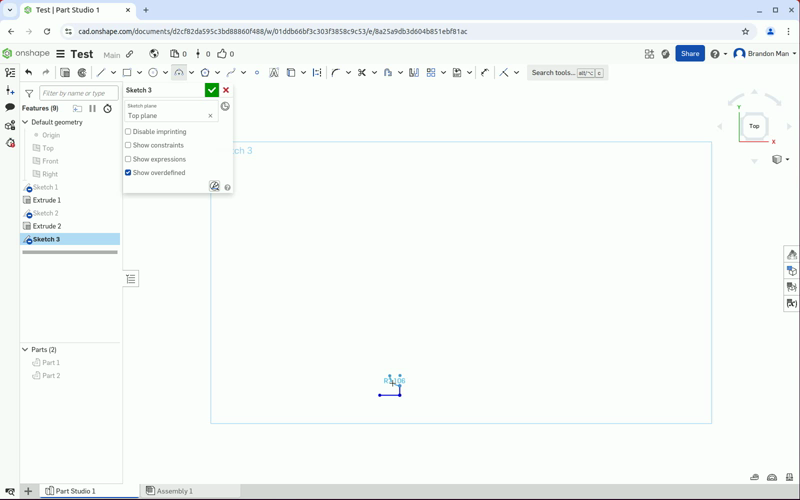
click(392, 382)
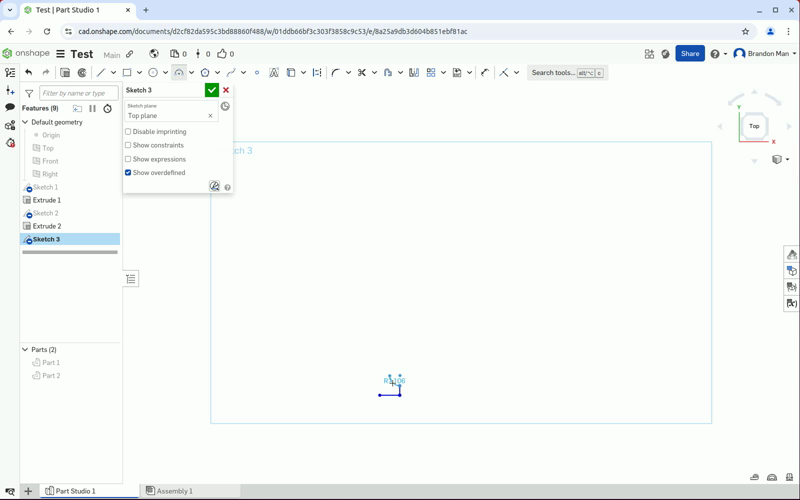
key_up(shift)
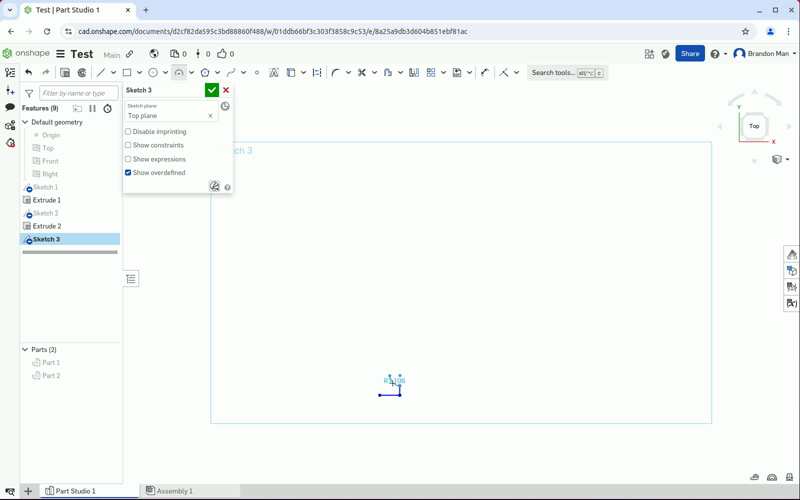
key(esc)
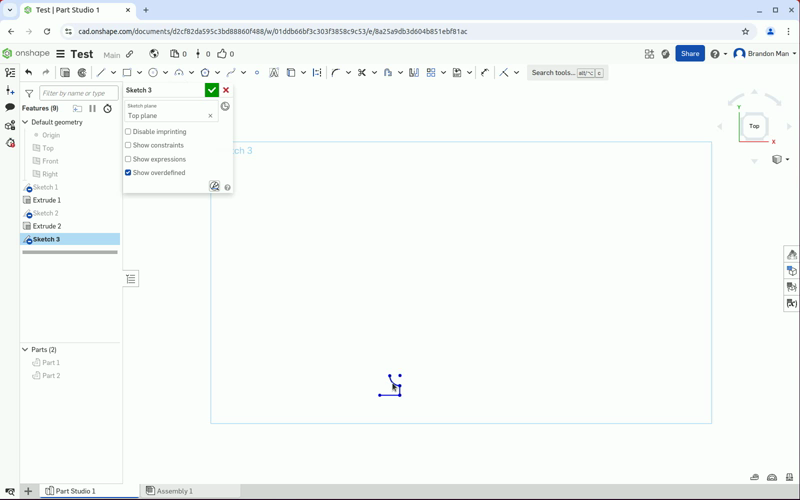
key(l)
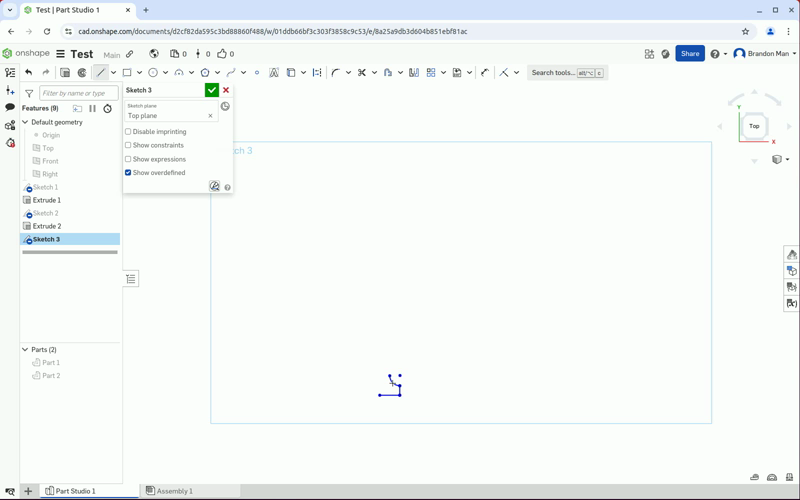
mouse_move(389, 375)
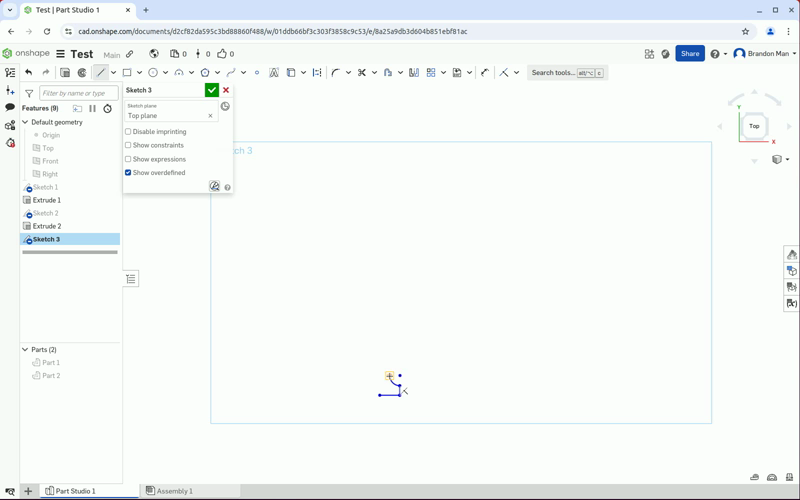
click(389, 375)
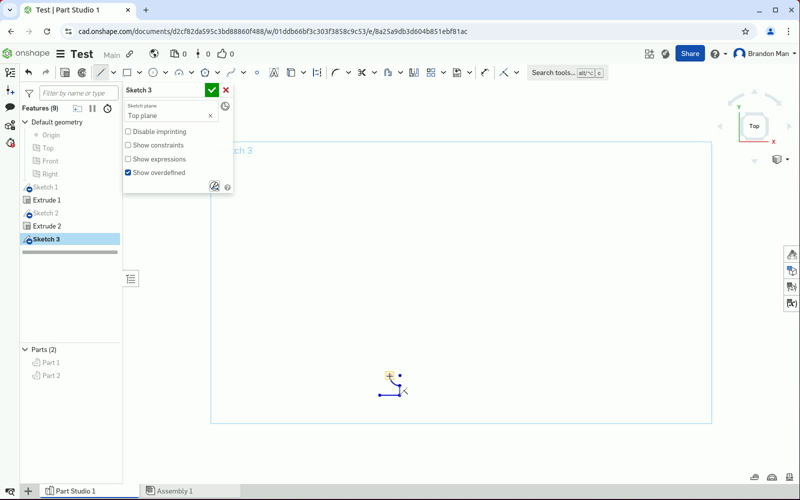
key_down(shift)
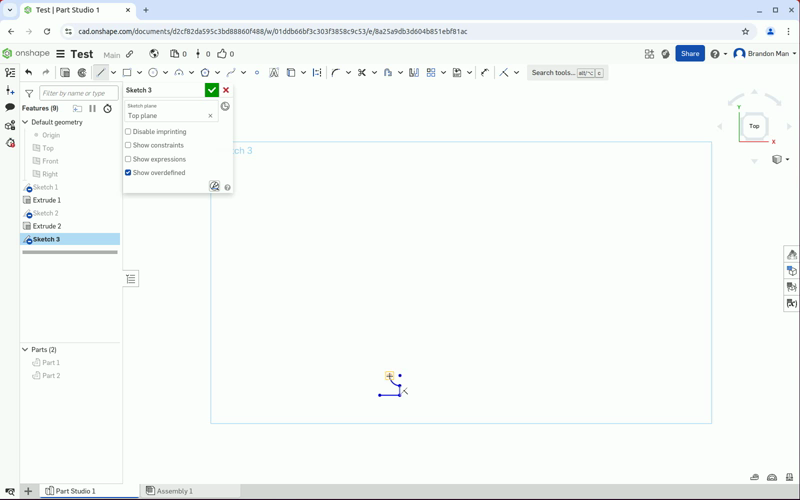
mouse_move(420, 375)
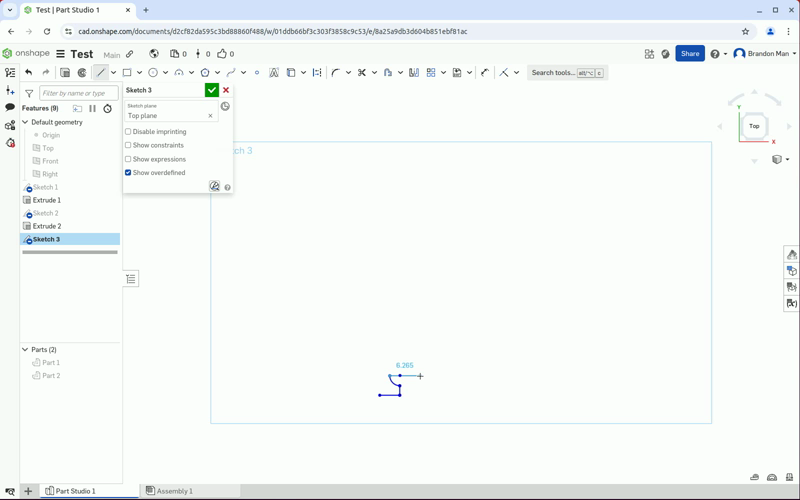
mouse_move(379, 375)
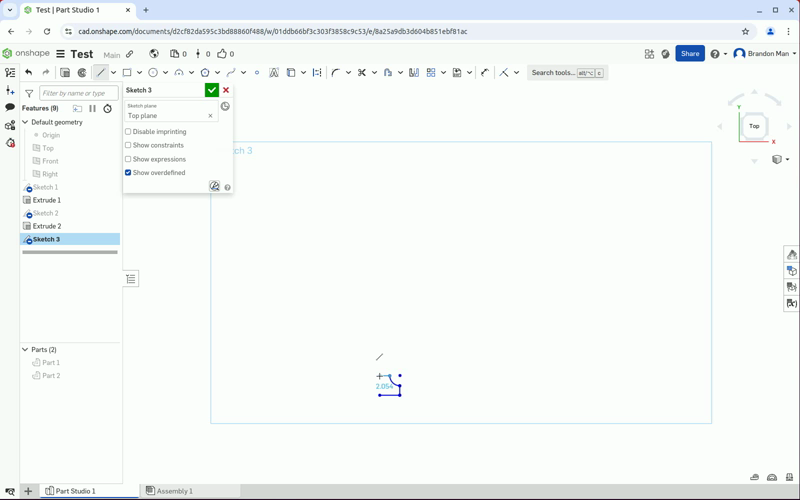
click(379, 375)
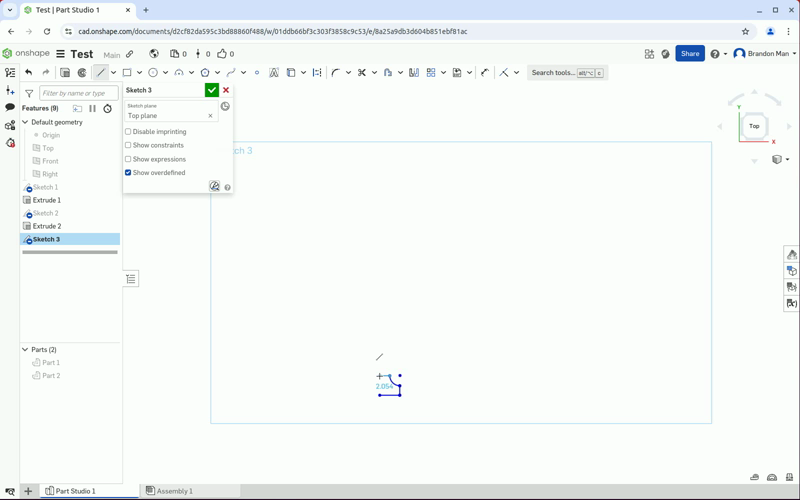
key_up(shift)
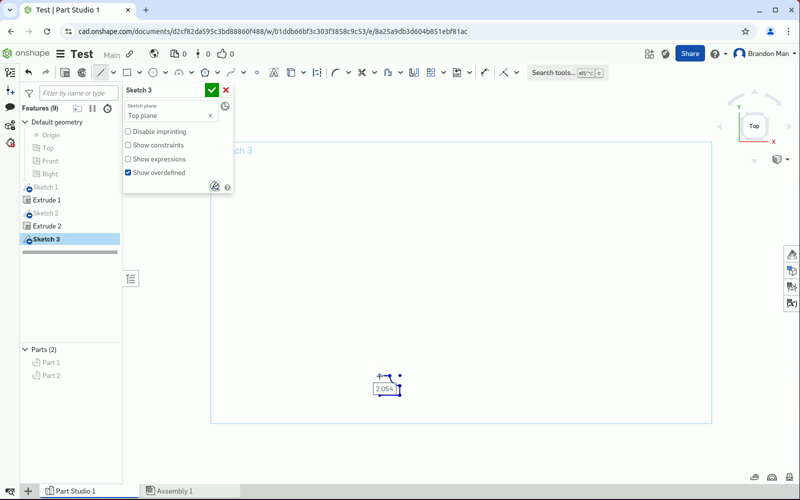
mouse_move(409, 375)
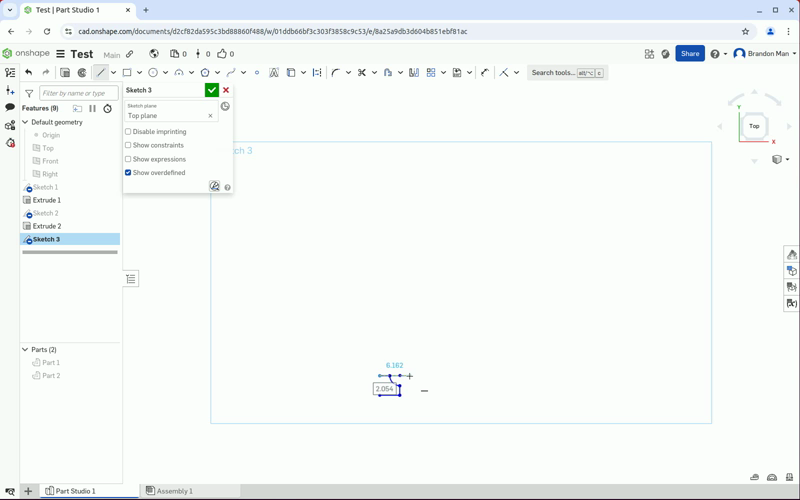
key_down(shift)
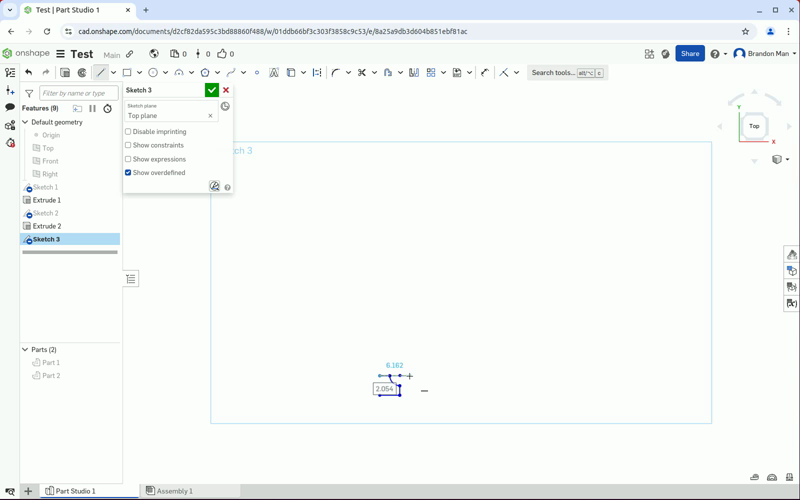
mouse_move(379, 395)
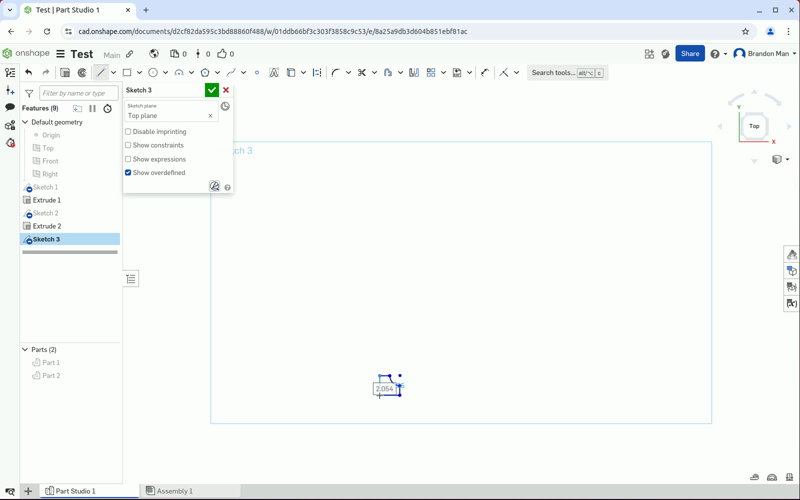
key_up(shift)
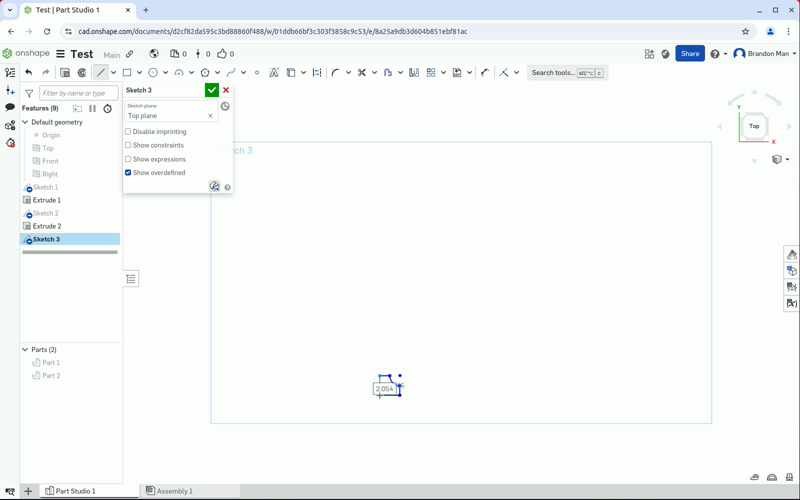
click(379, 395)
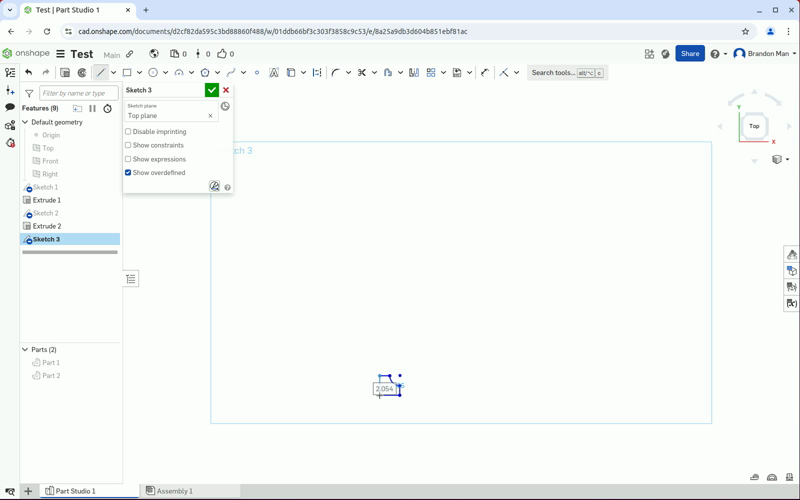
key(esc)
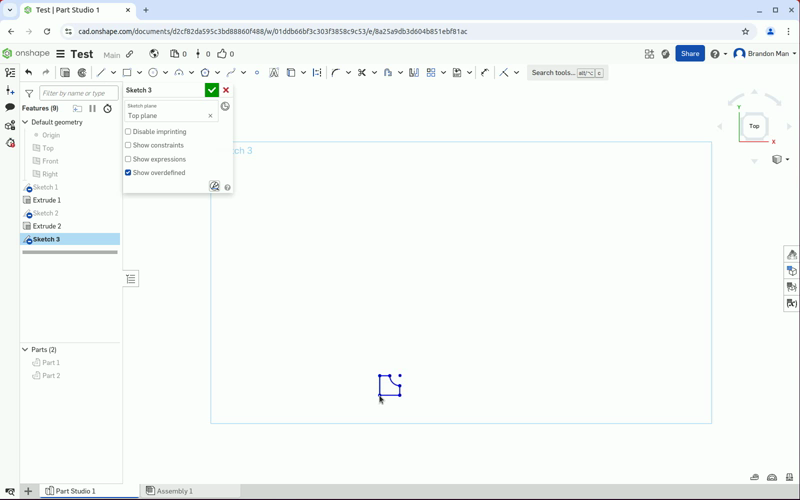
mouse_move(393, 392)
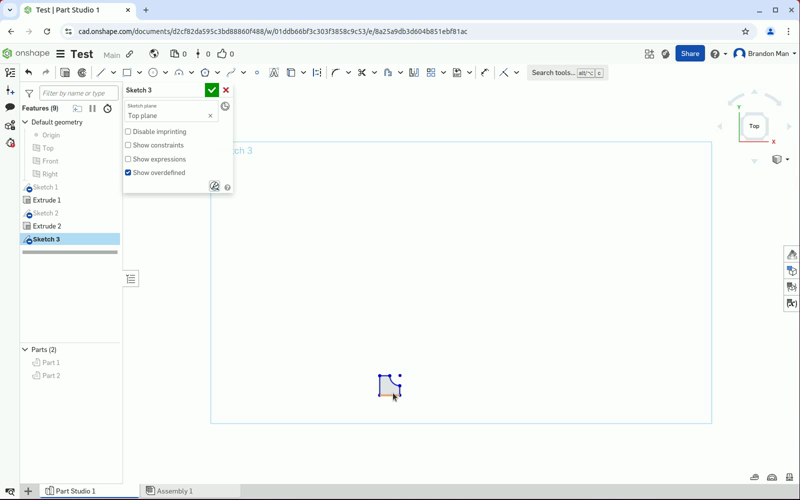
scroll(6)
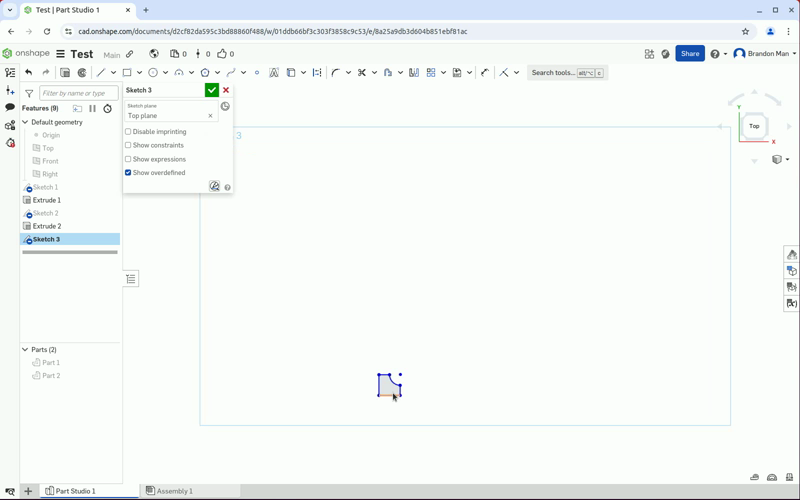
scroll(6)
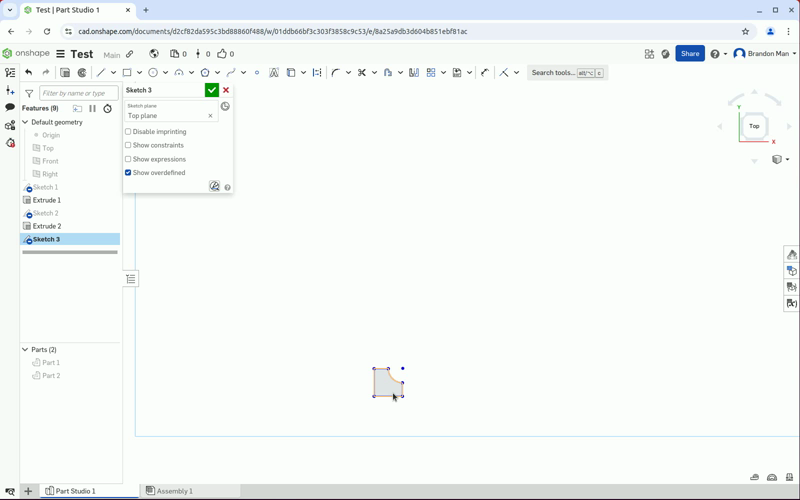
scroll(6)
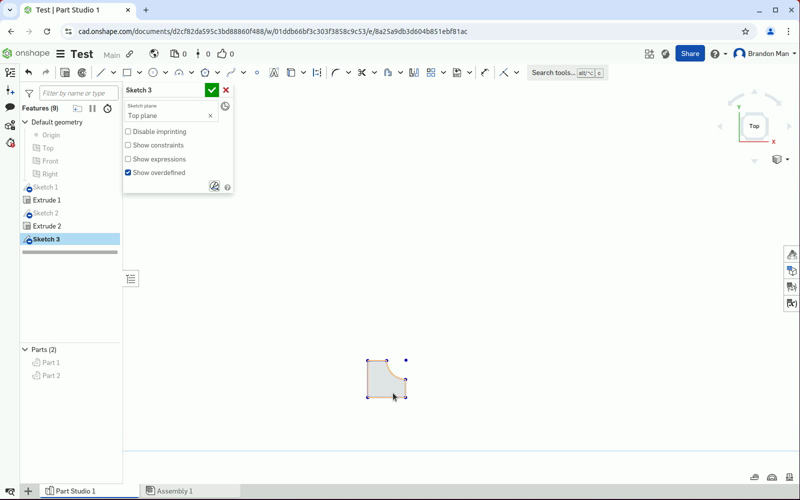
scroll(6)
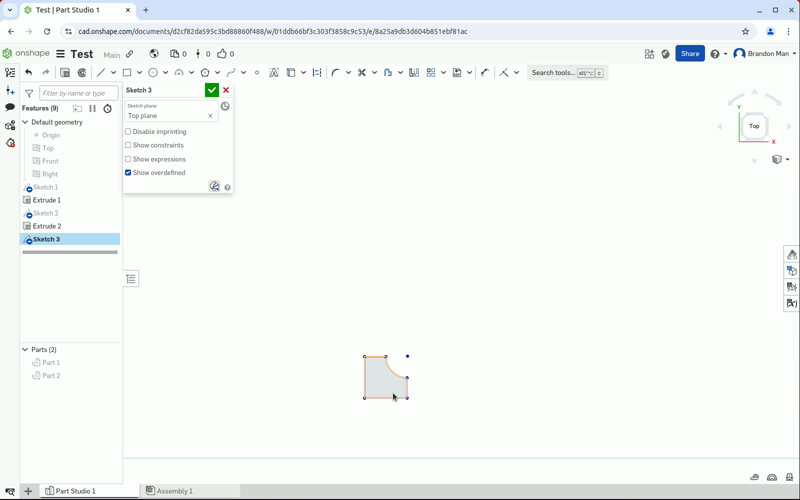
scroll(6)
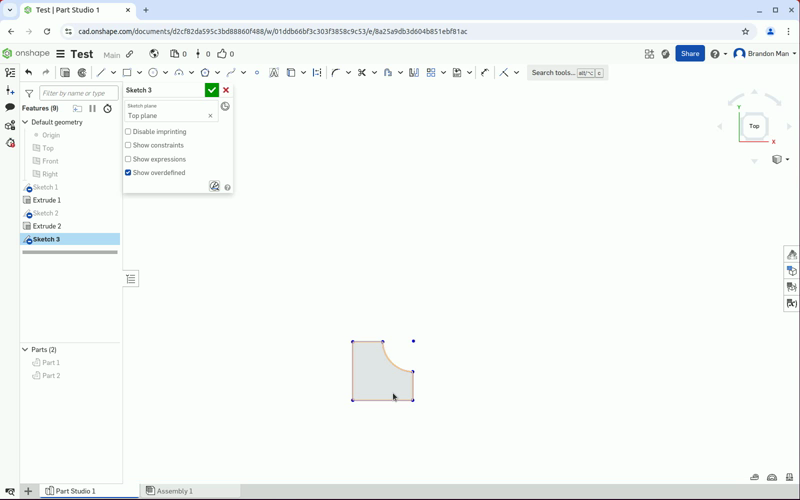
scroll(6)
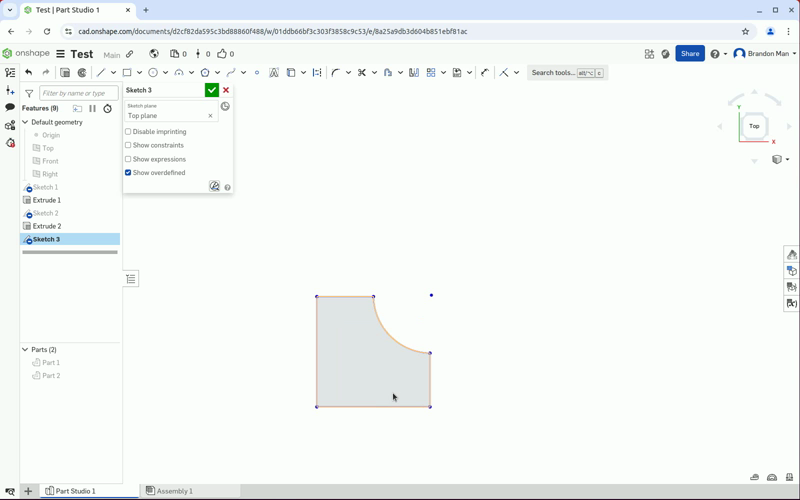
scroll(6)
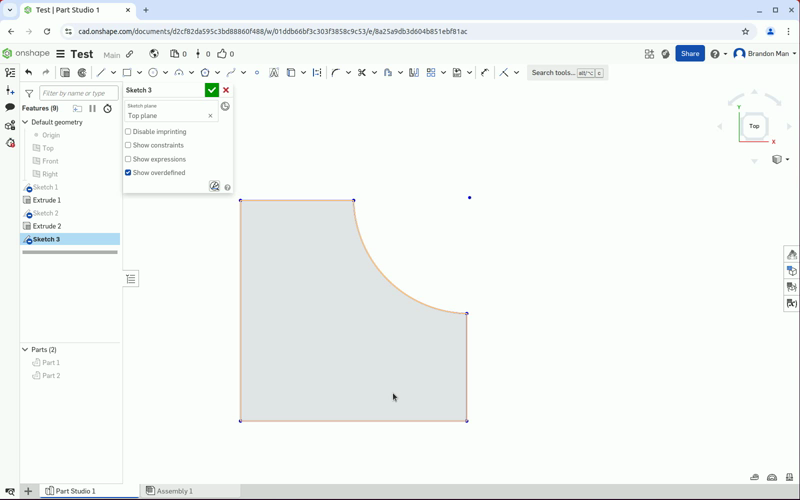
click(393, 392)
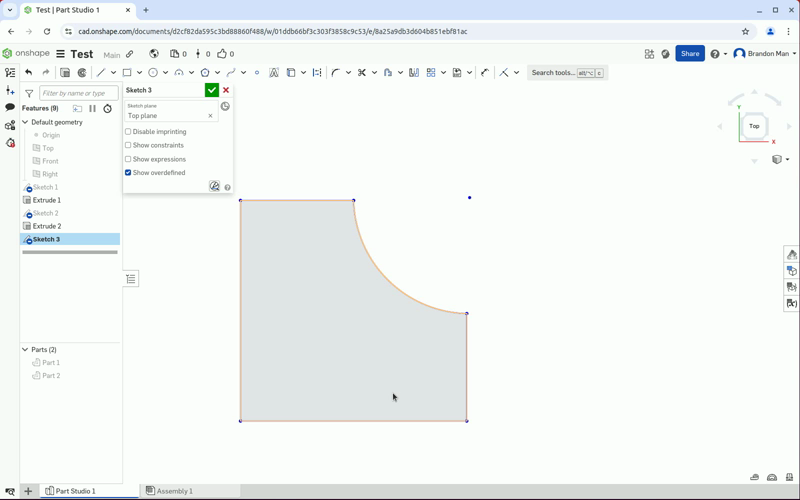
scroll(-6)
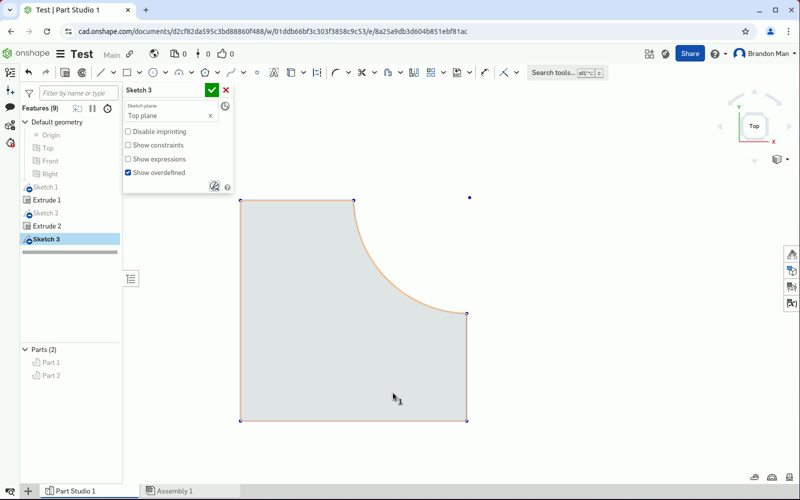
scroll(-6)
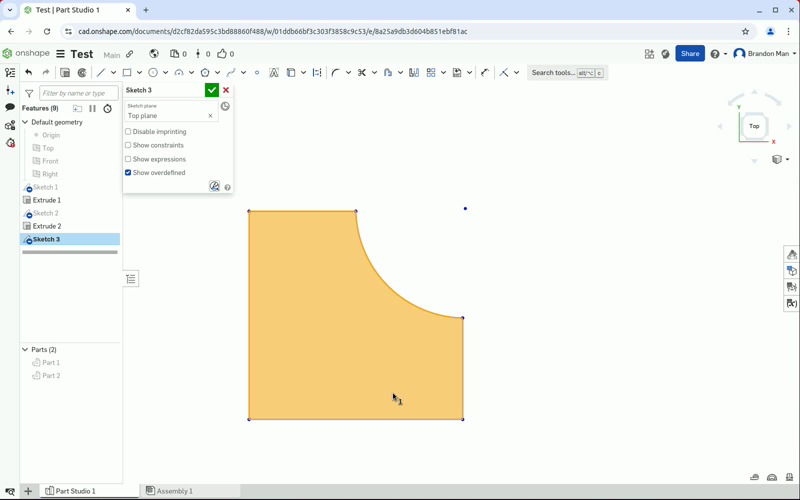
scroll(-6)
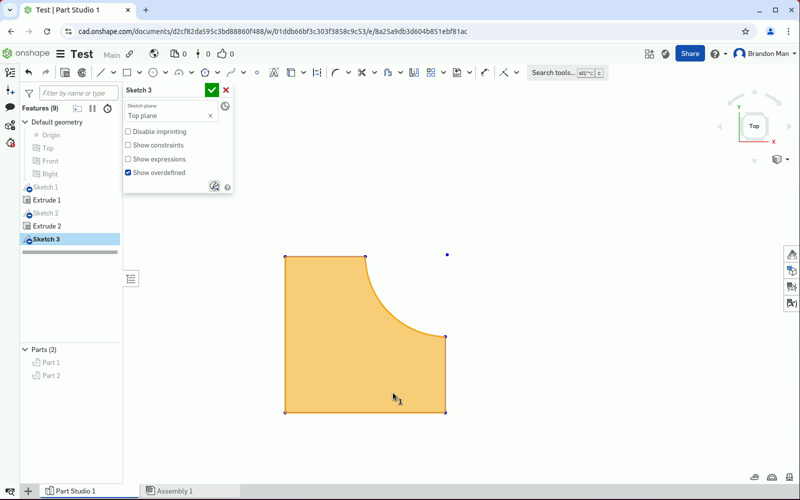
scroll(-6)
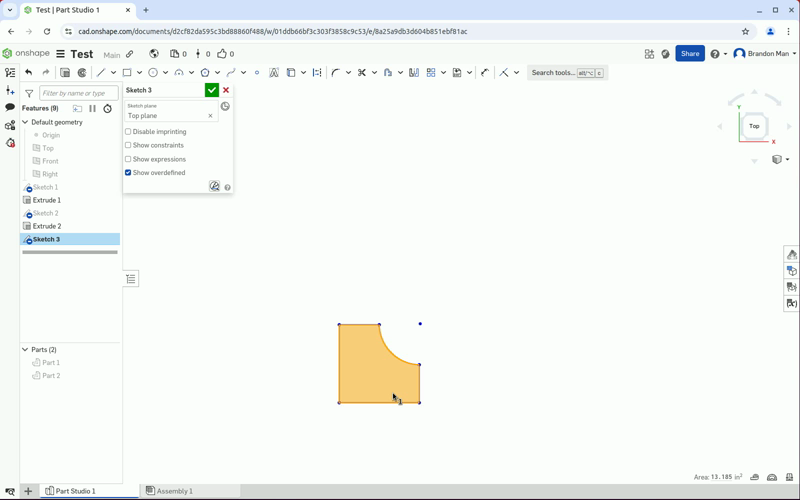
scroll(-6)
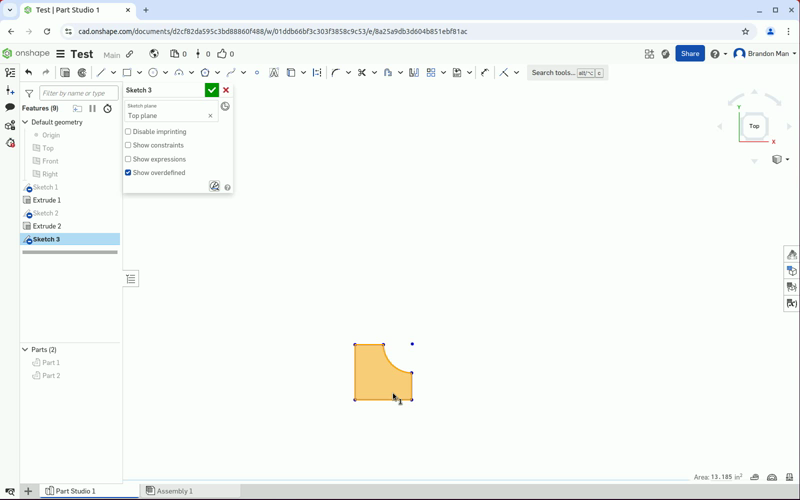
scroll(-6)
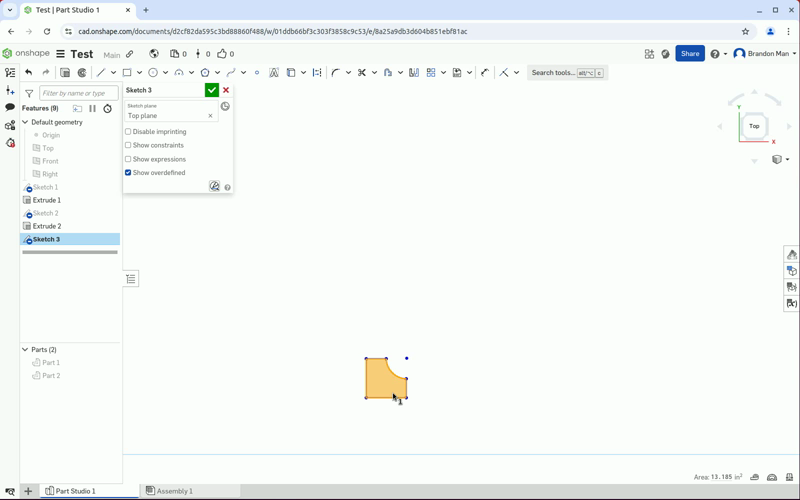
scroll(-6)
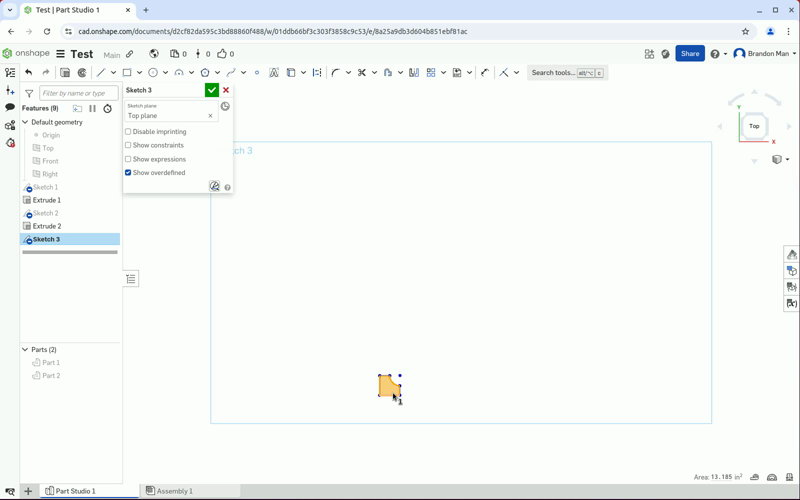
mouse_move(73, 352)
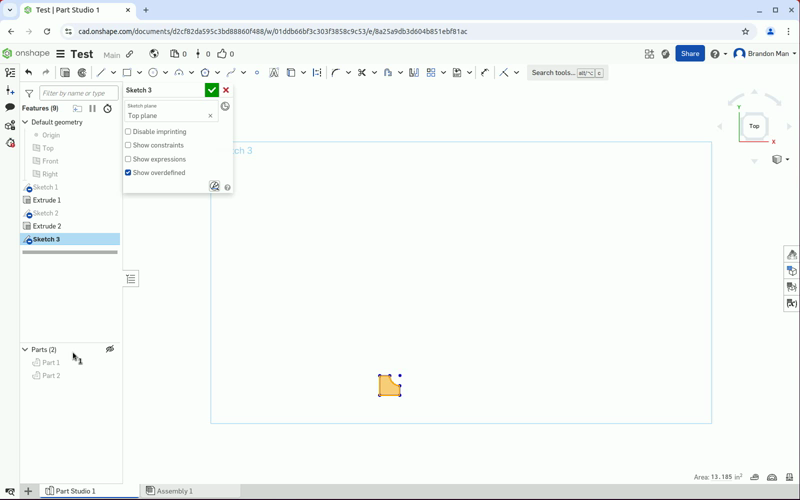
key(shift+y)
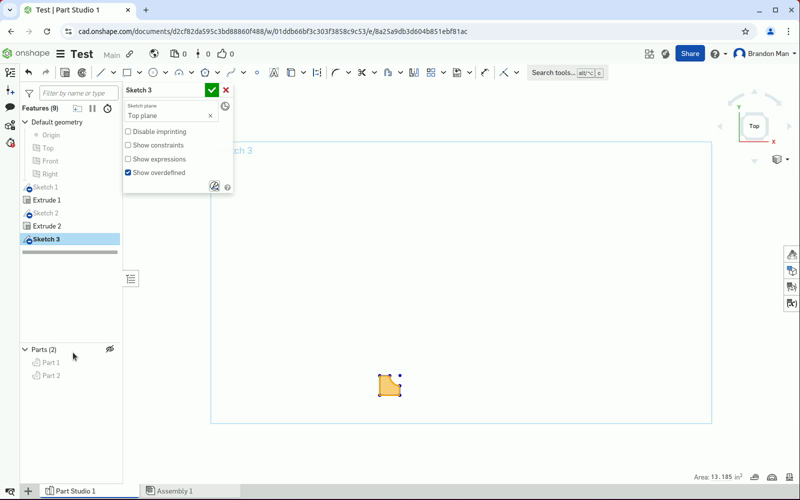
key(shift+e)
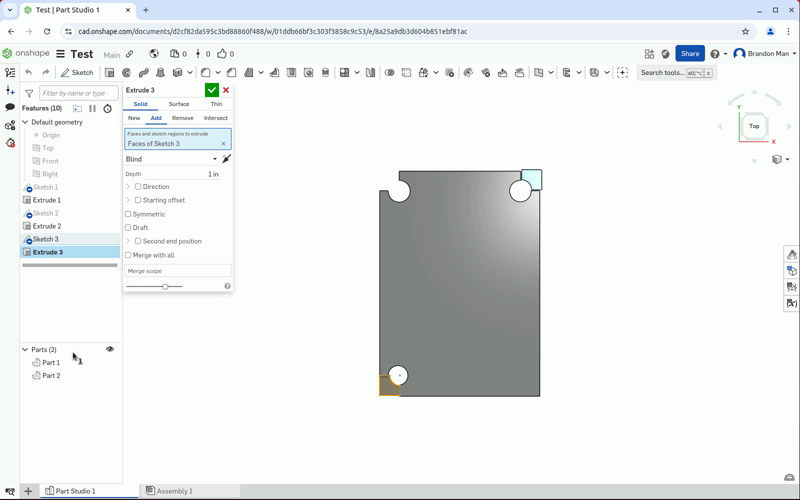
mouse_move(143, 106)
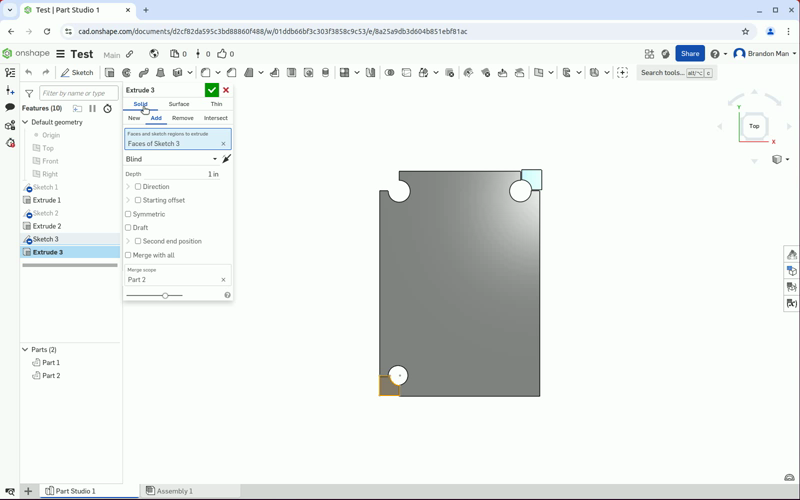
click(143, 106)
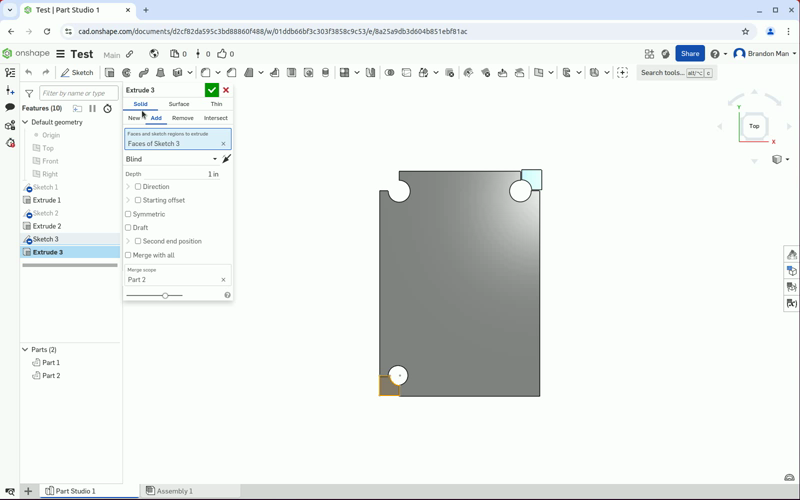
mouse_move(137, 120)
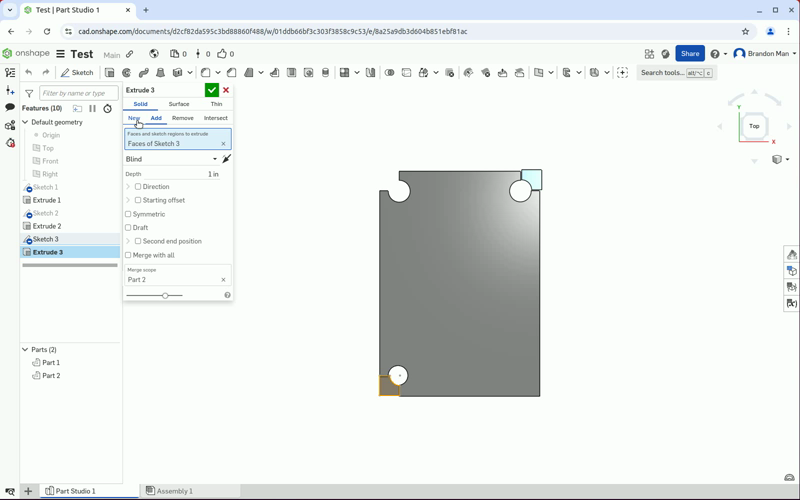
click(137, 120)
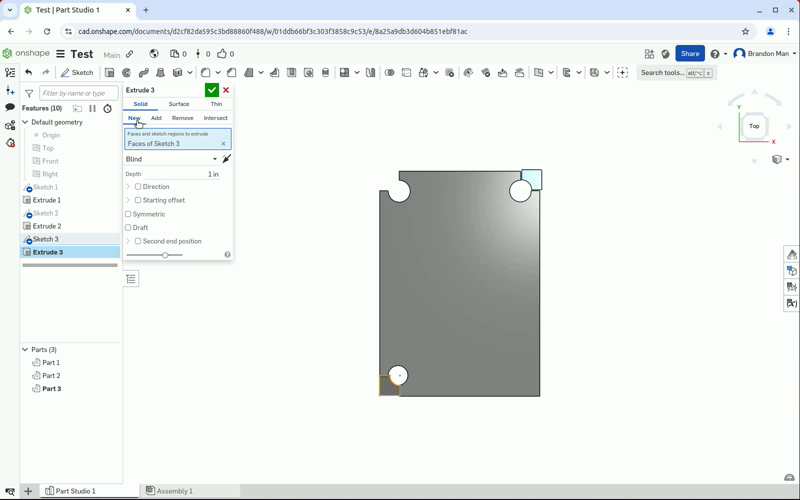
key(tab, 4)
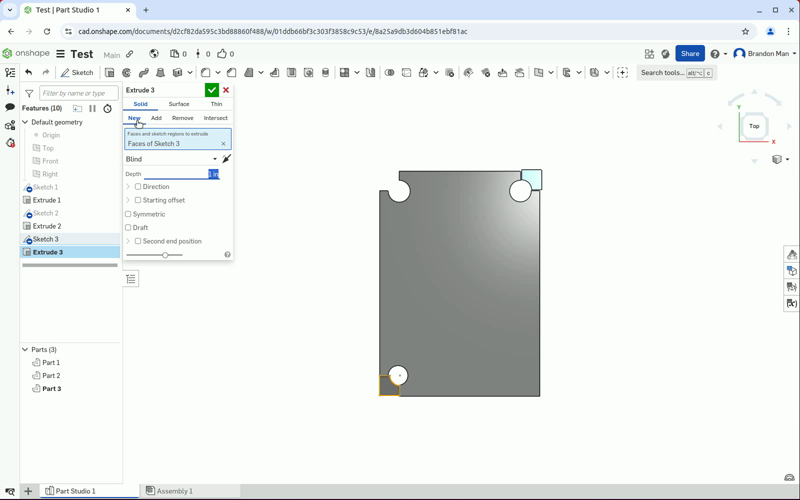
text(3.851)
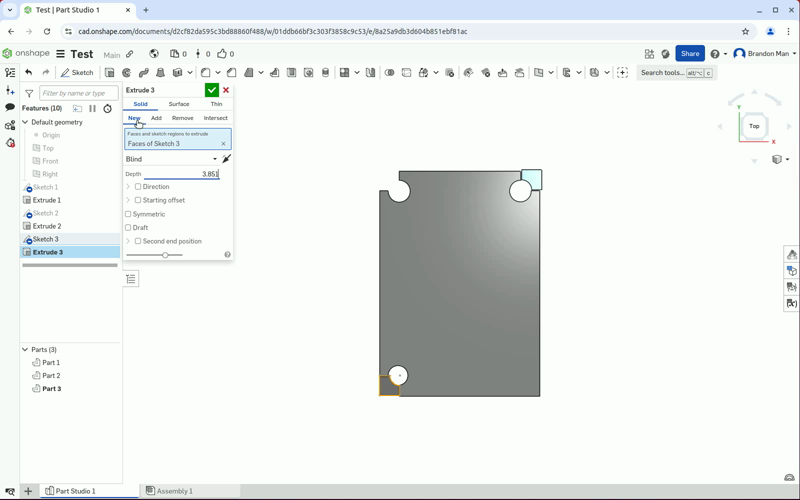
key(enter)
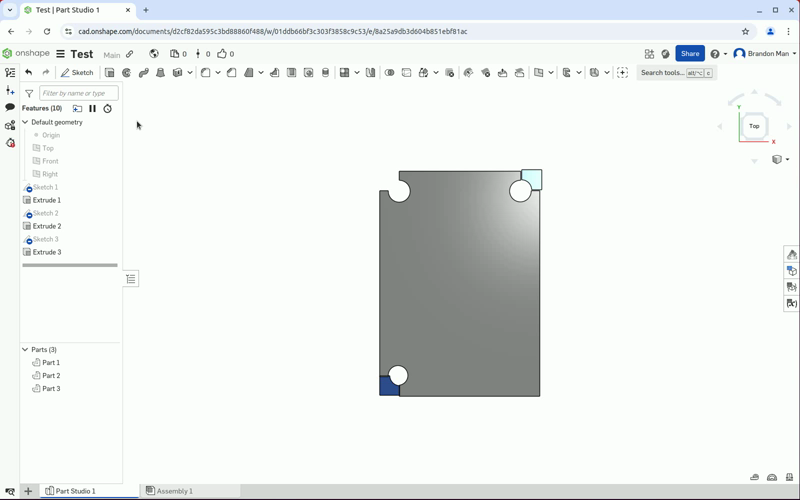
key(shift+h)
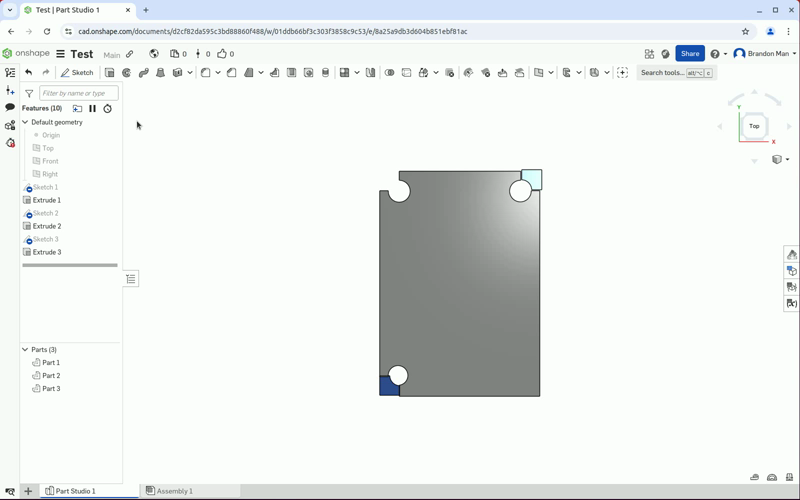
key(shift+h)
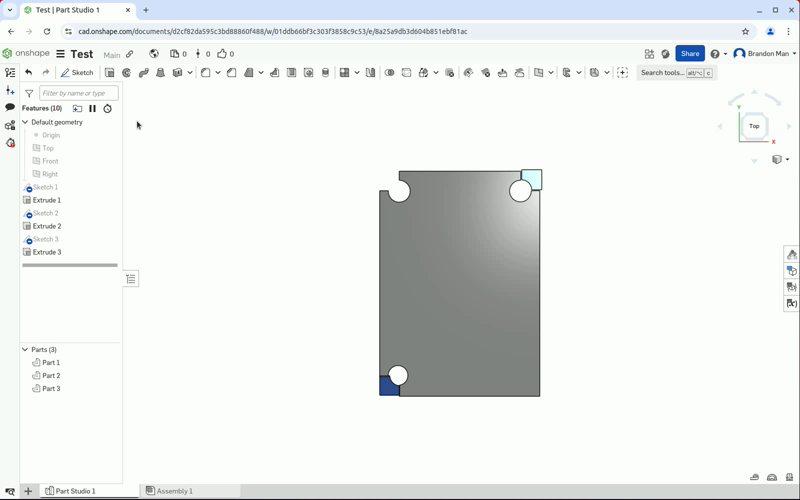
mouse_move(73, 189)
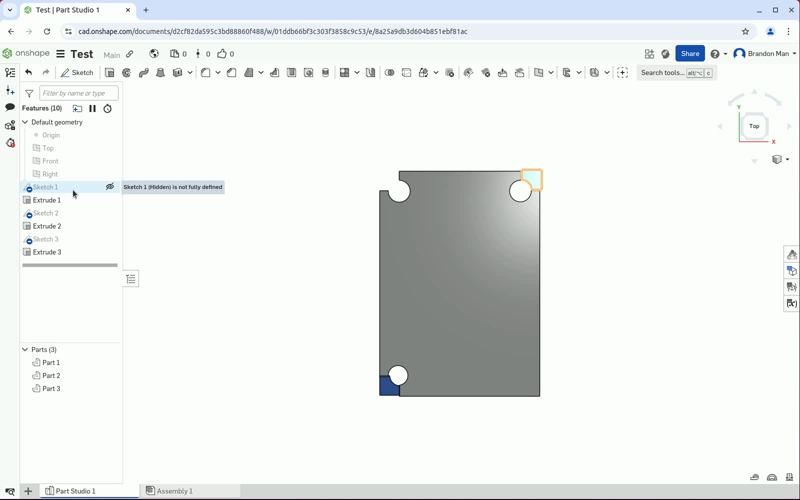
click(73, 189)
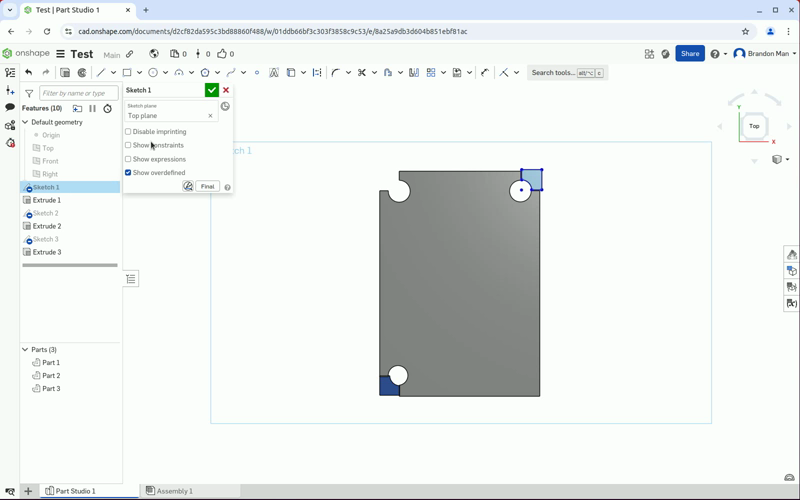
mouse_move(229, 92)
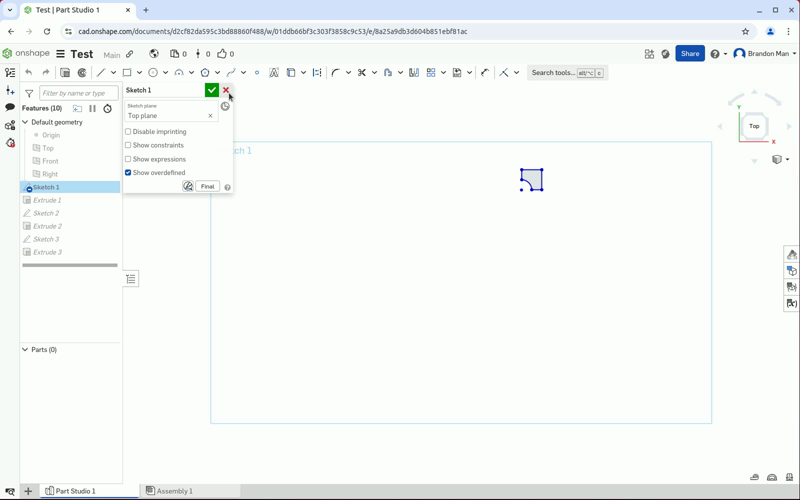
click(229, 92)
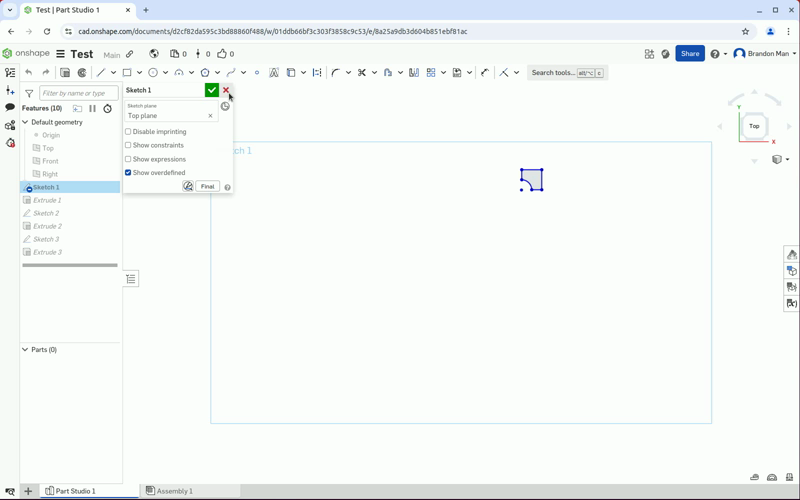
key(shift+s)
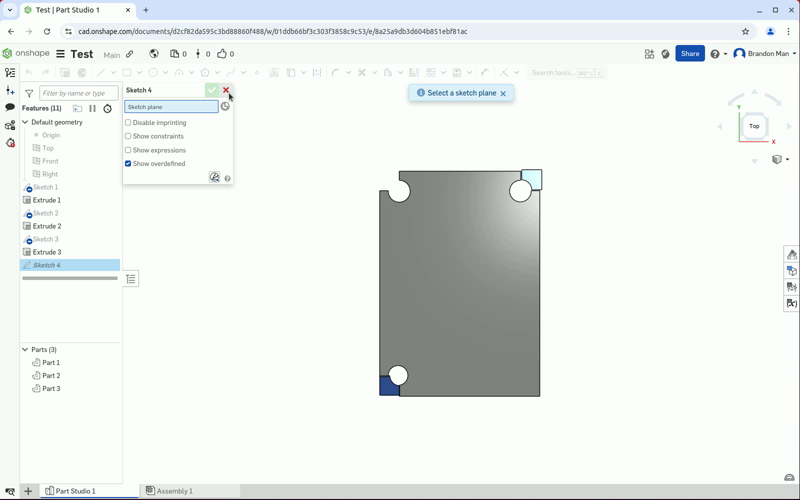
mouse_move(73, 150)
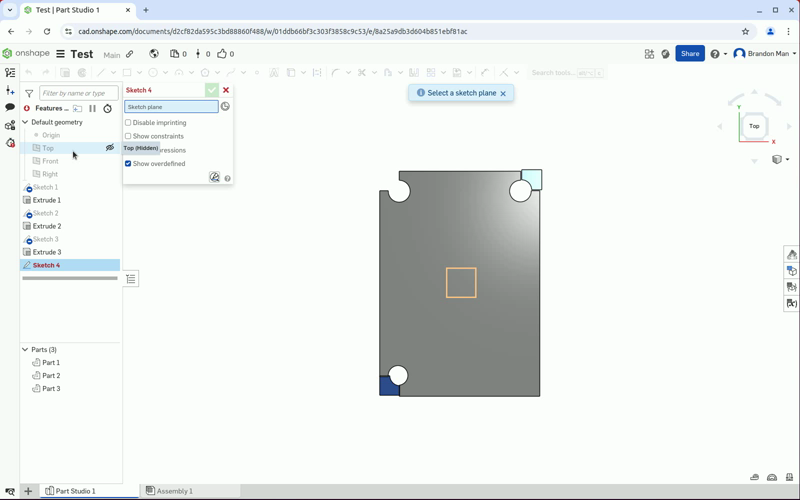
click(73, 150)
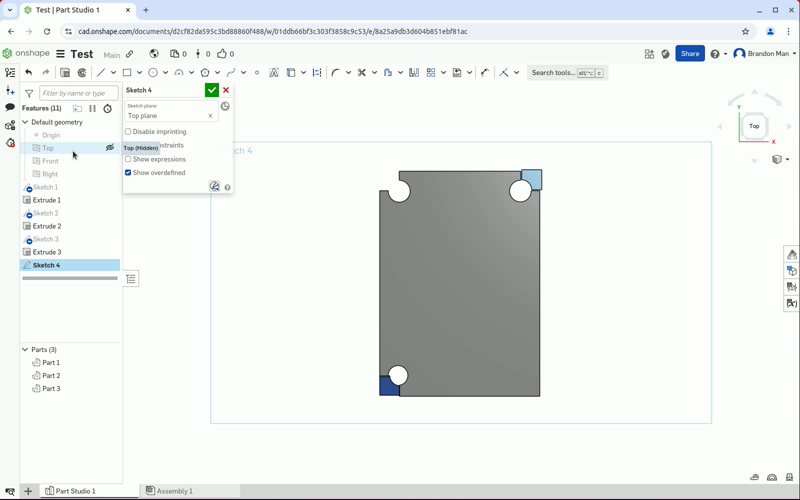
mouse_move(73, 352)
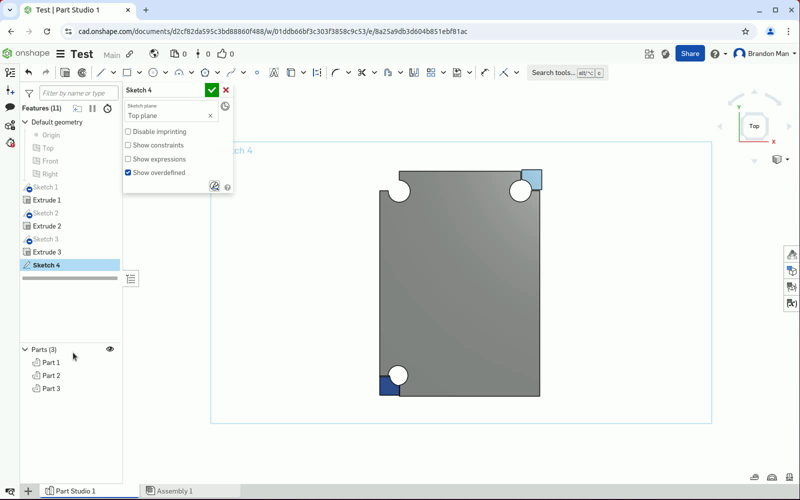
key(y)
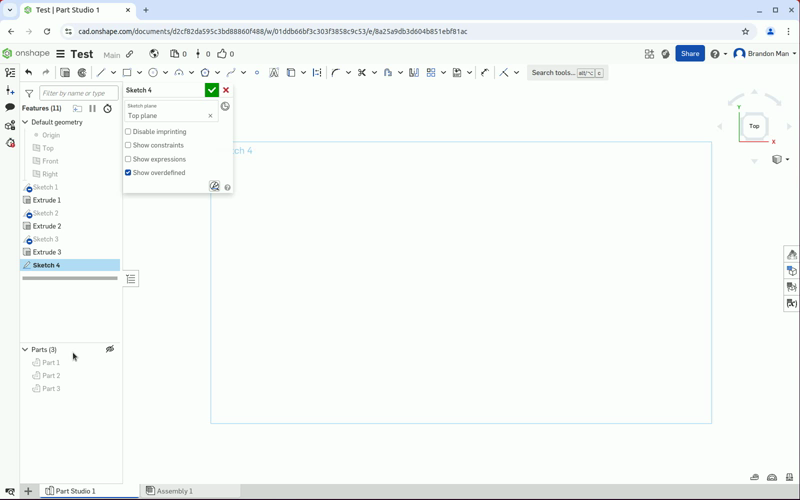
key(l)
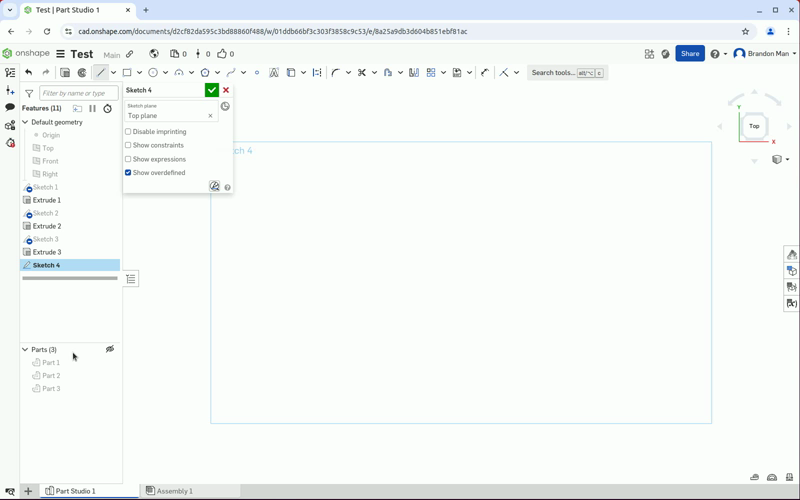
key_down(shift)
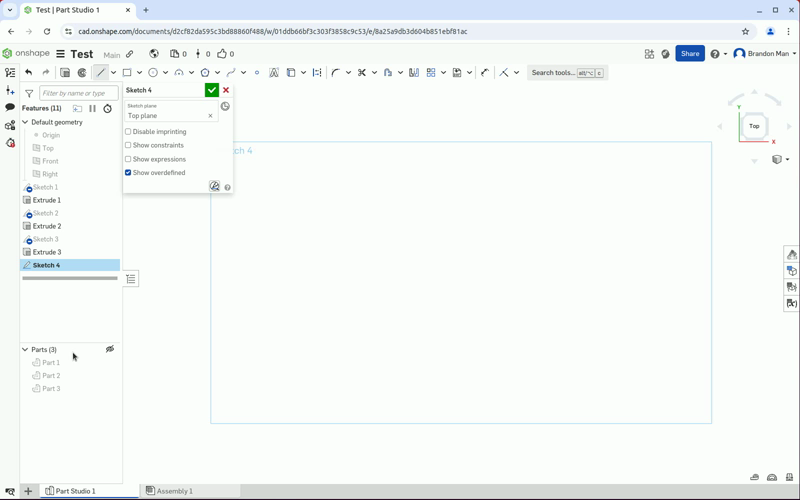
mouse_move(379, 189)
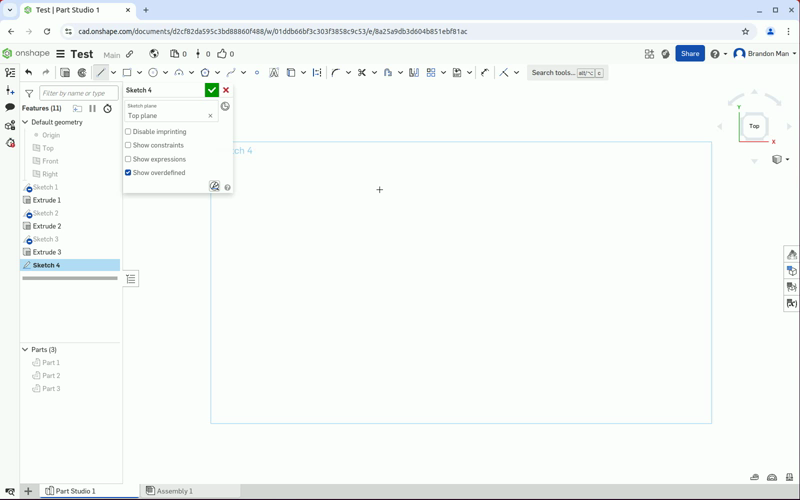
click(379, 189)
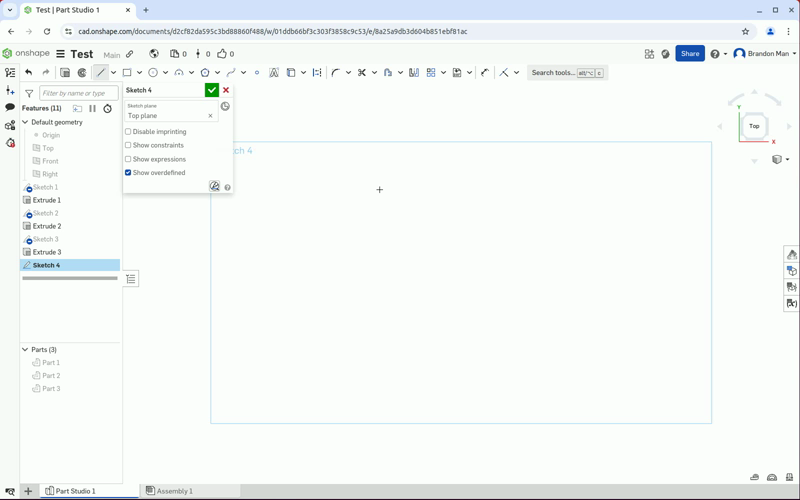
key_up(shift)
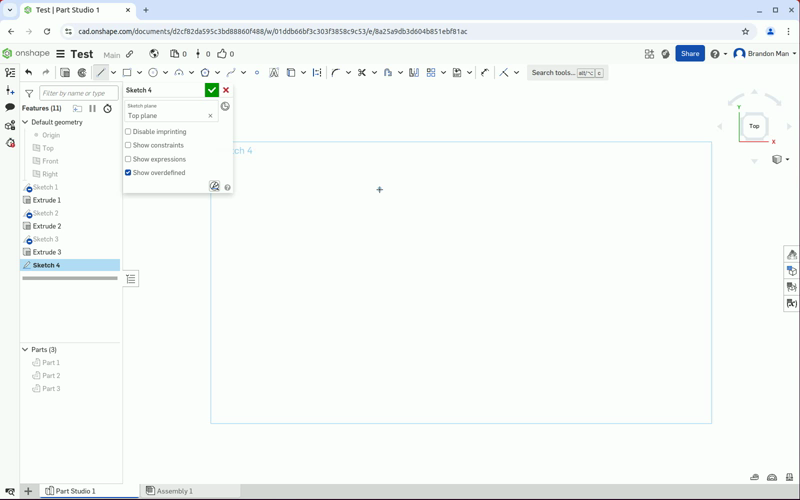
key_down(shift)
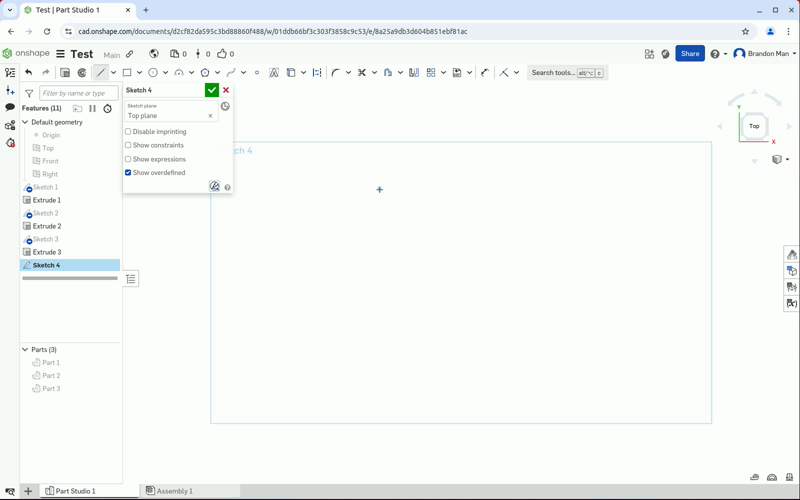
mouse_move(409, 189)
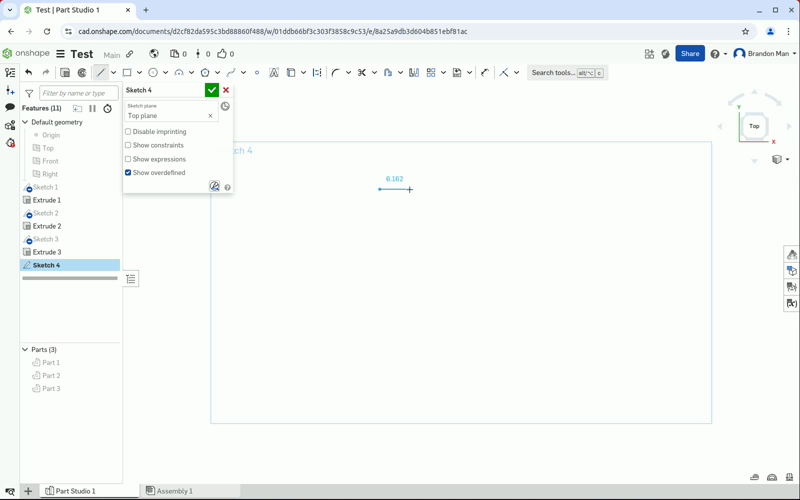
mouse_move(389, 189)
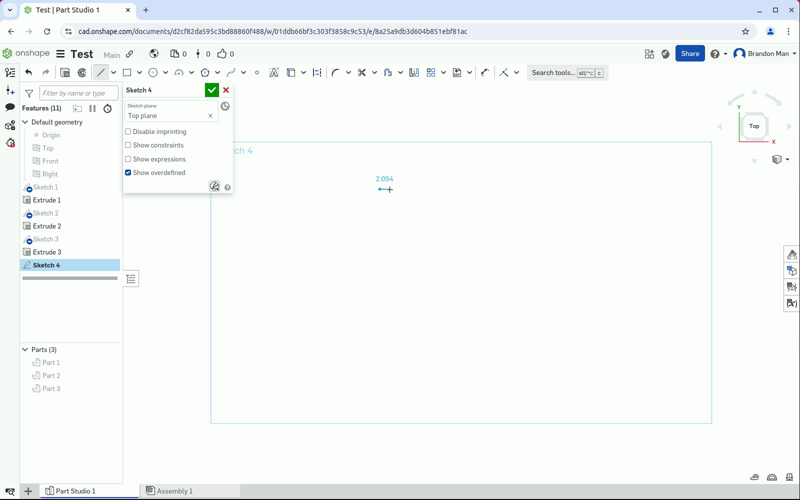
click(389, 189)
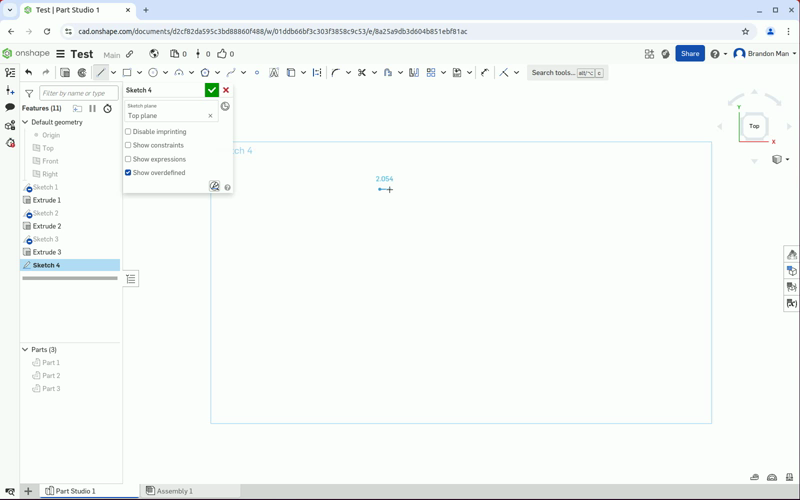
key_up(shift)
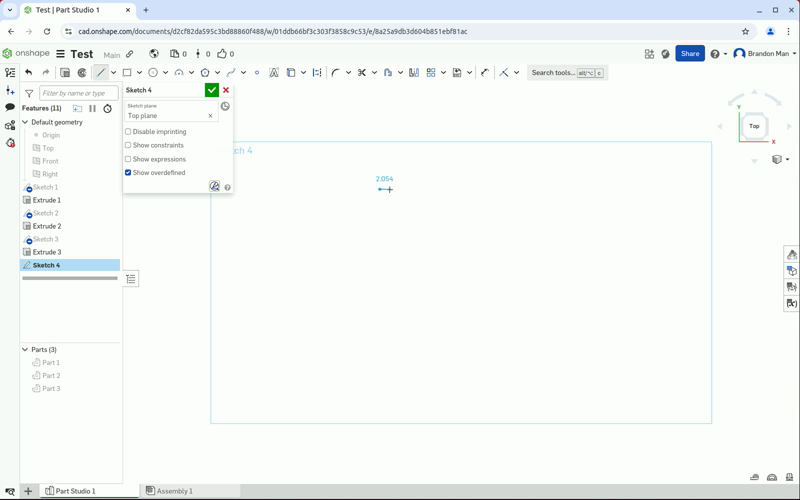
key(esc)
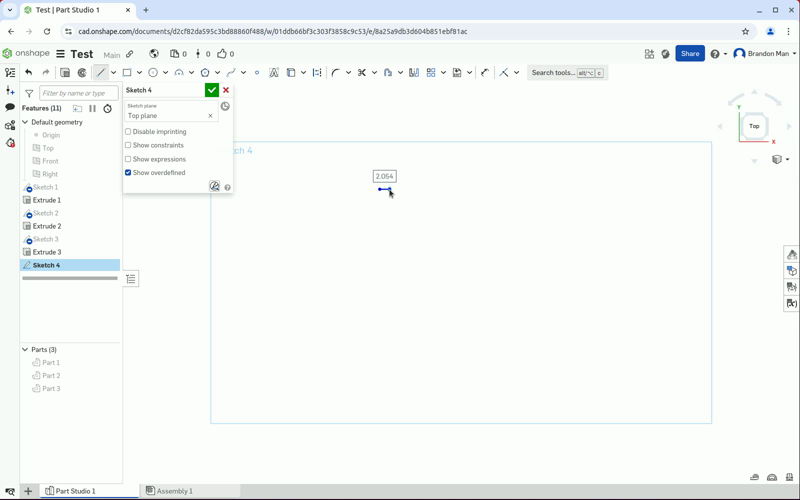
key(a)
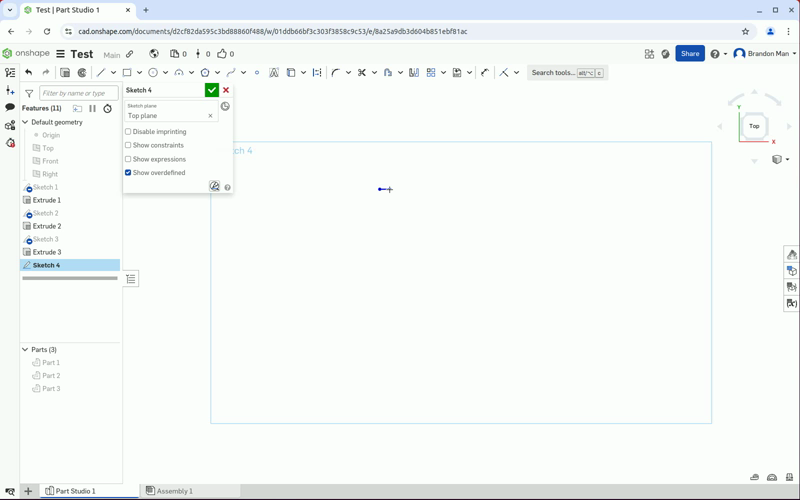
mouse_move(389, 189)
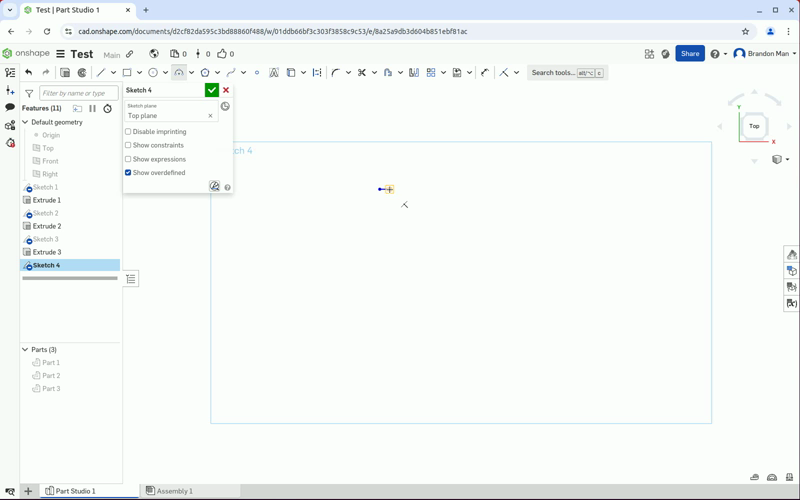
click(389, 189)
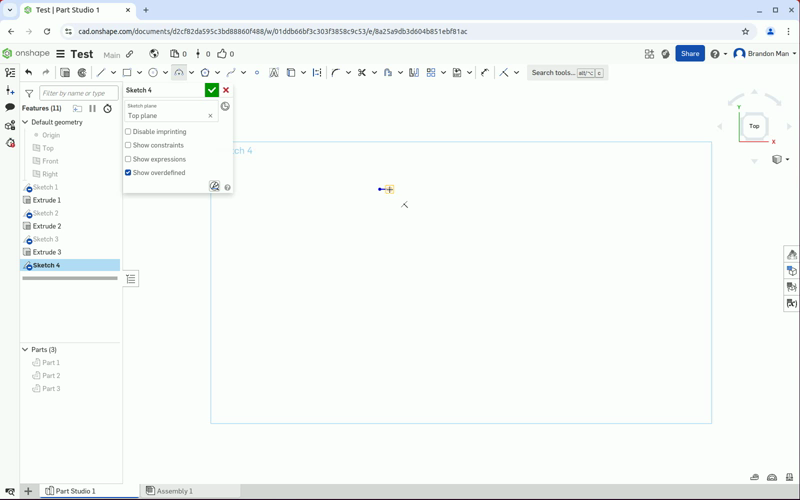
key_down(shift)
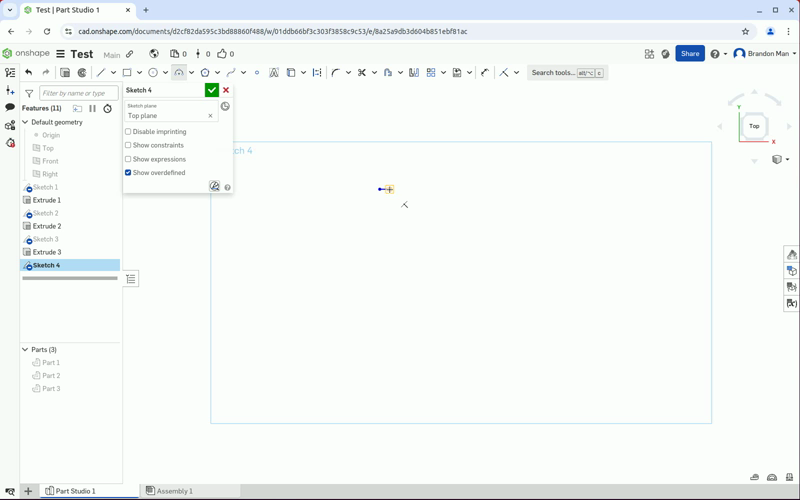
mouse_move(399, 179)
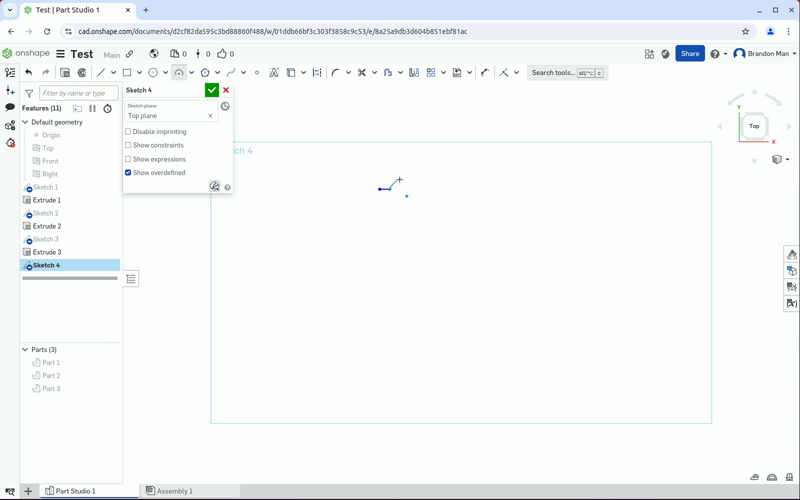
click(399, 179)
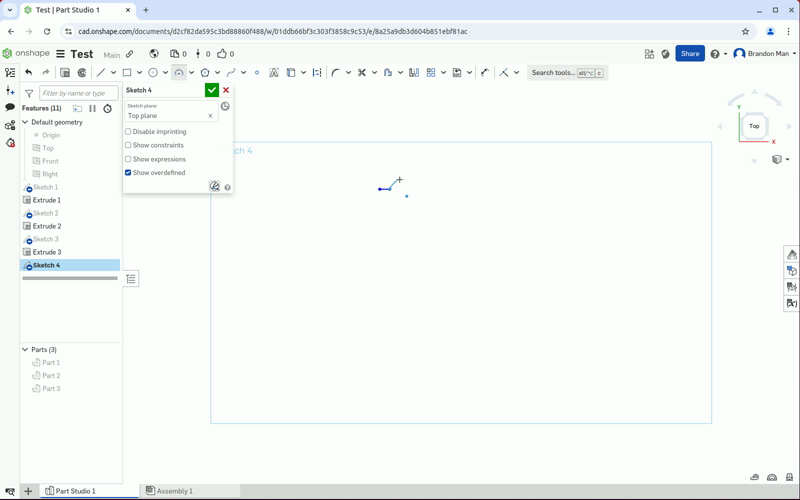
mouse_move(392, 182)
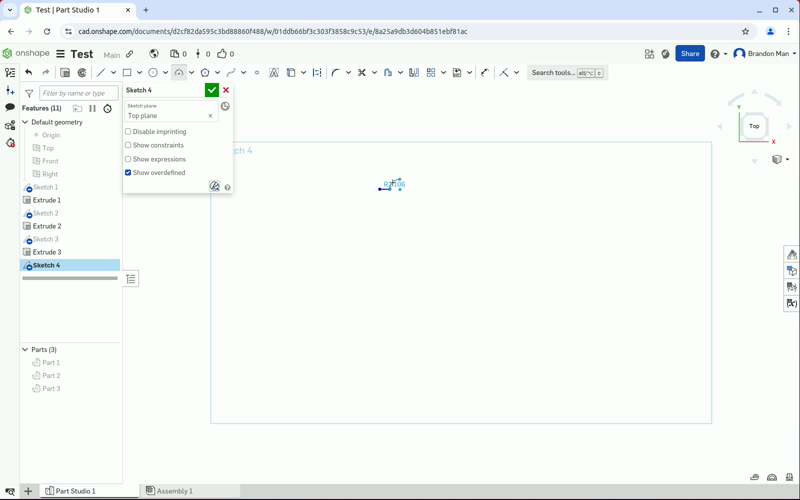
click(392, 182)
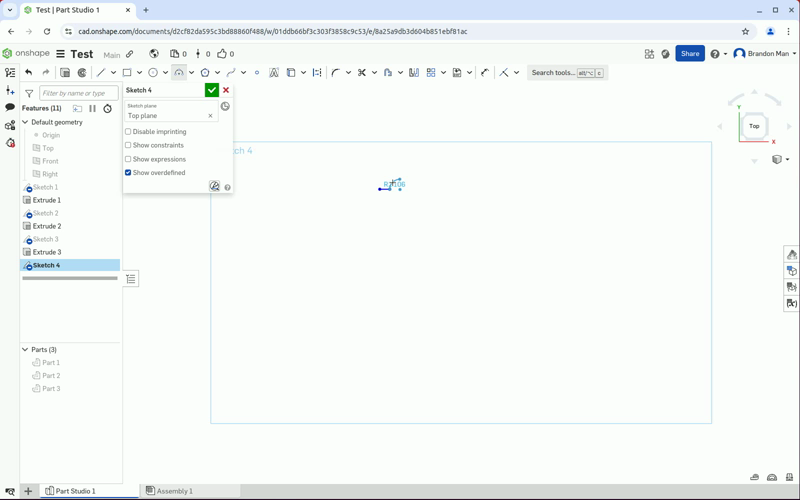
key_up(shift)
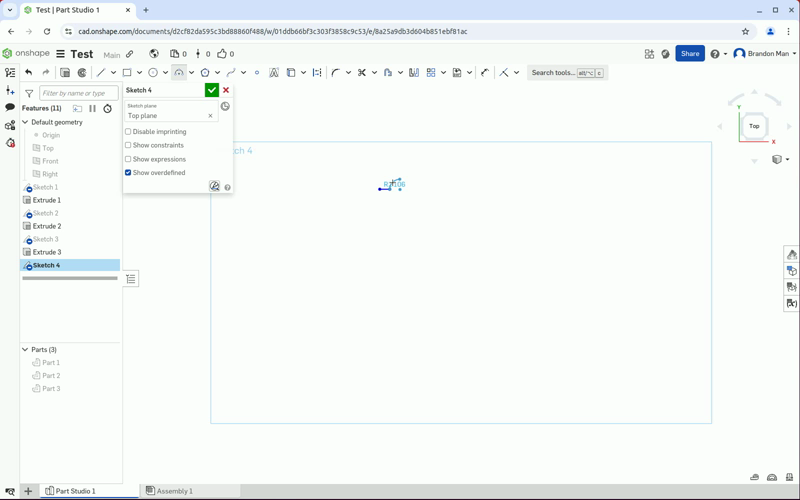
key(esc)
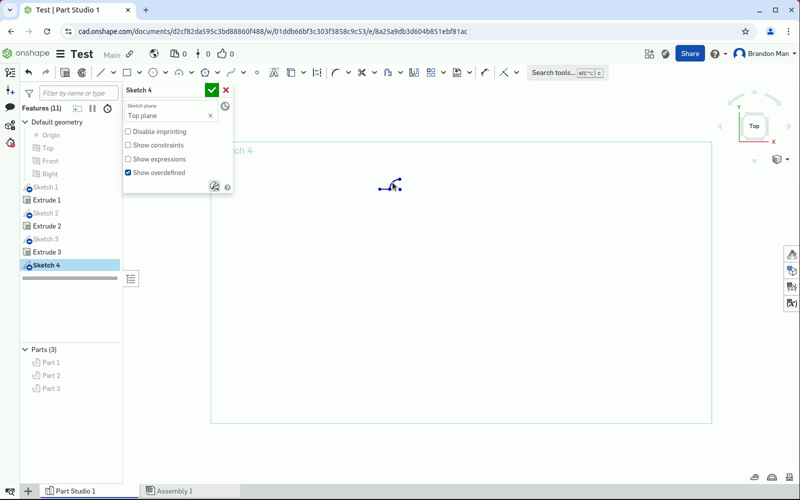
key(l)
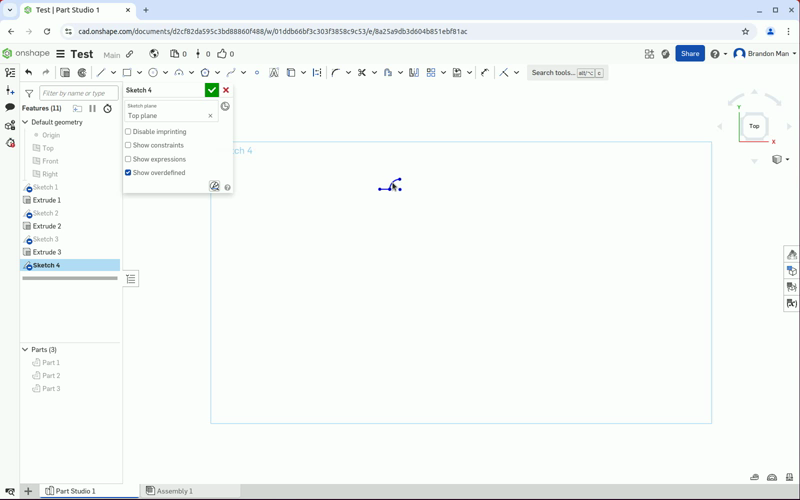
mouse_move(399, 179)
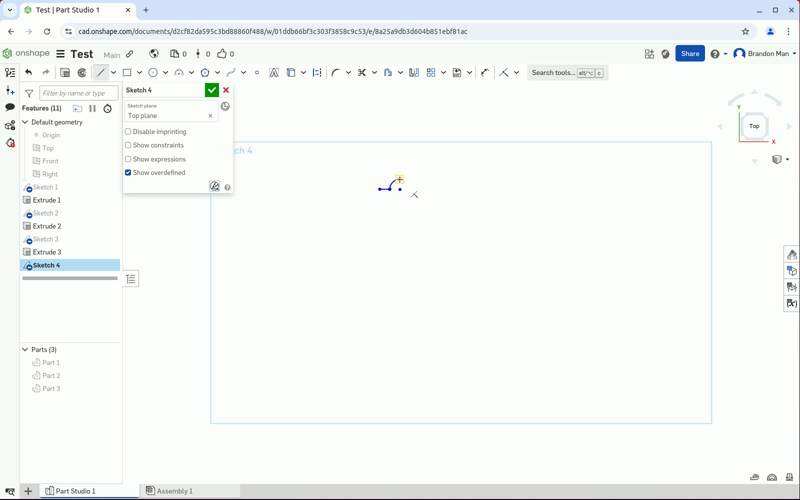
click(399, 179)
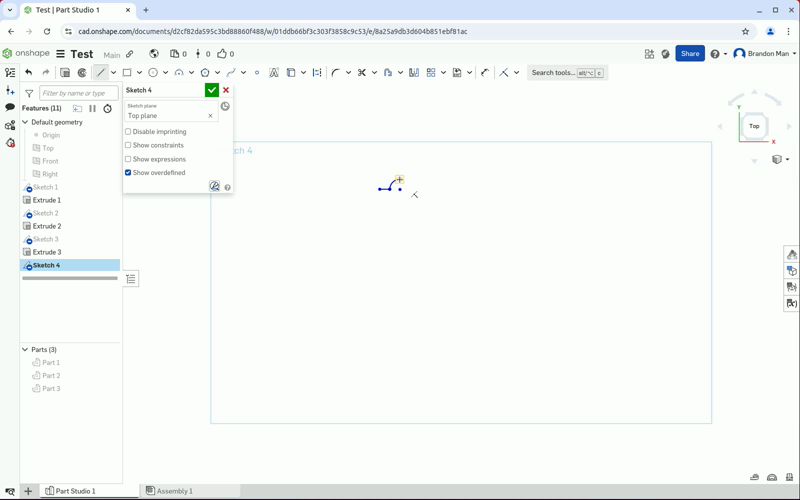
key_down(shift)
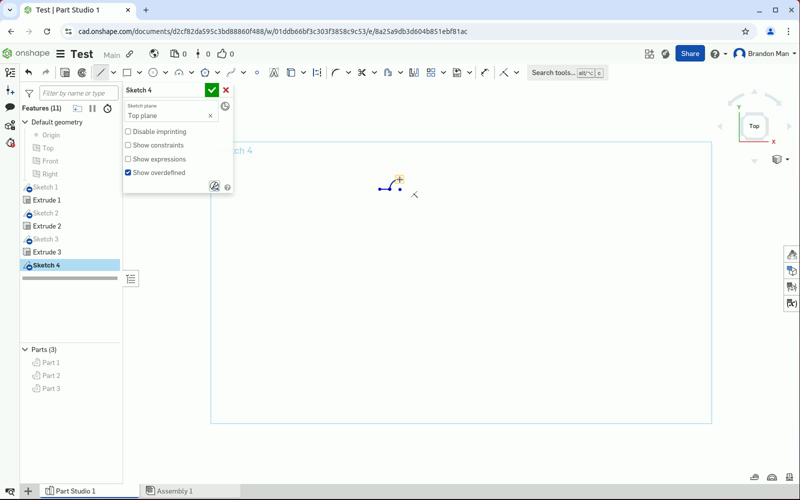
mouse_move(429, 179)
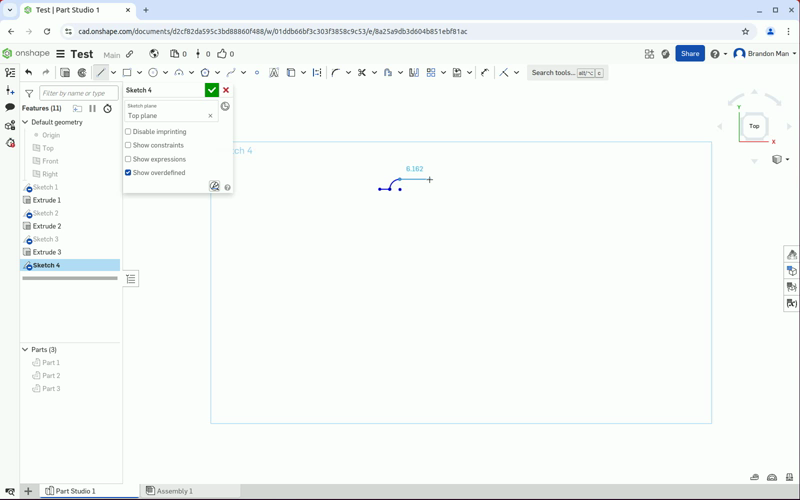
mouse_move(399, 169)
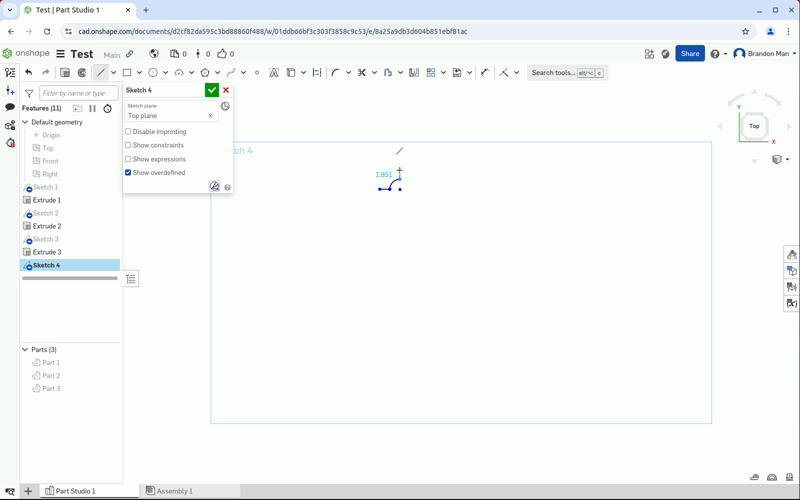
click(399, 169)
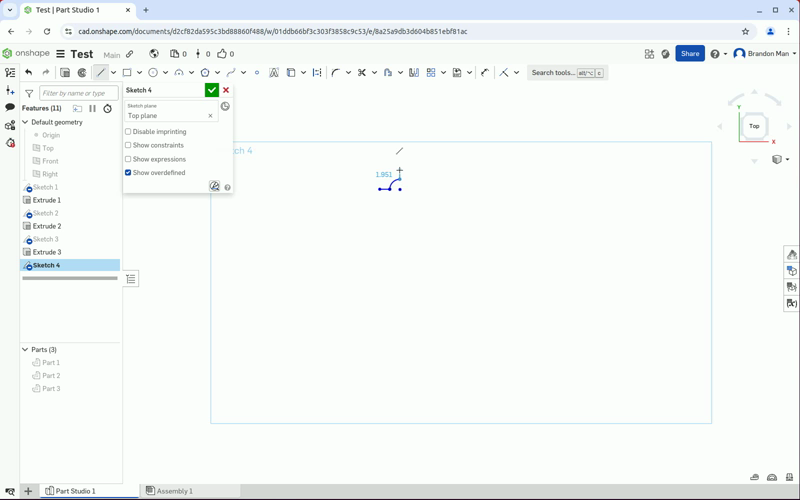
key_up(shift)
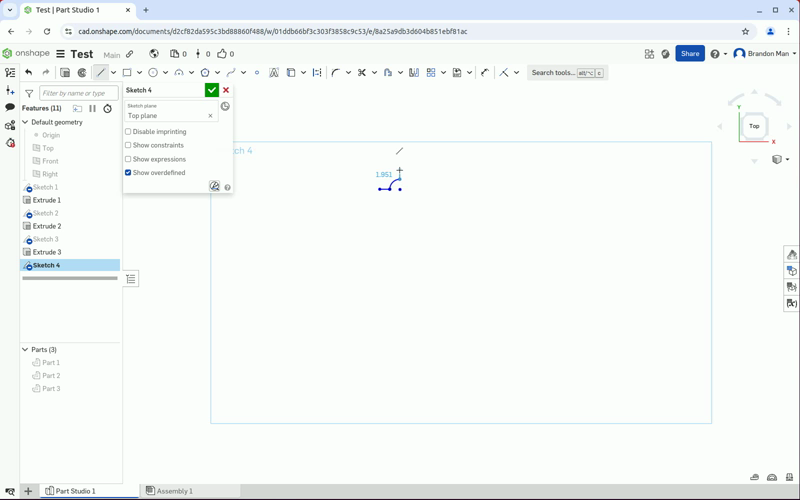
key_down(shift)
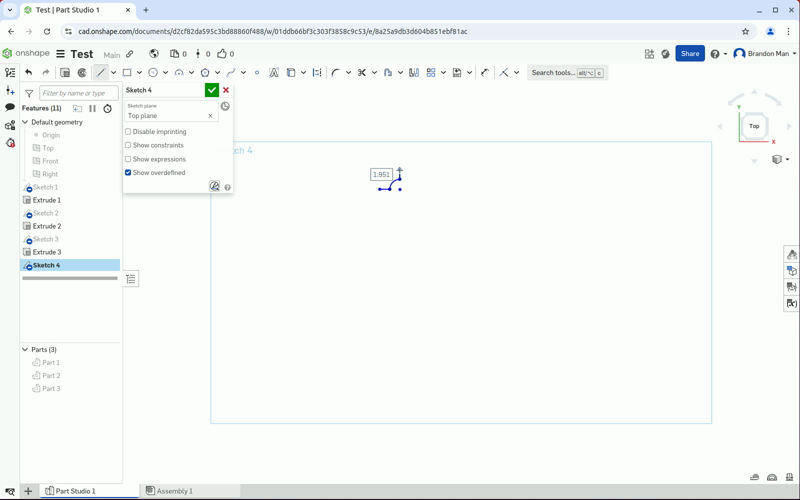
mouse_move(429, 169)
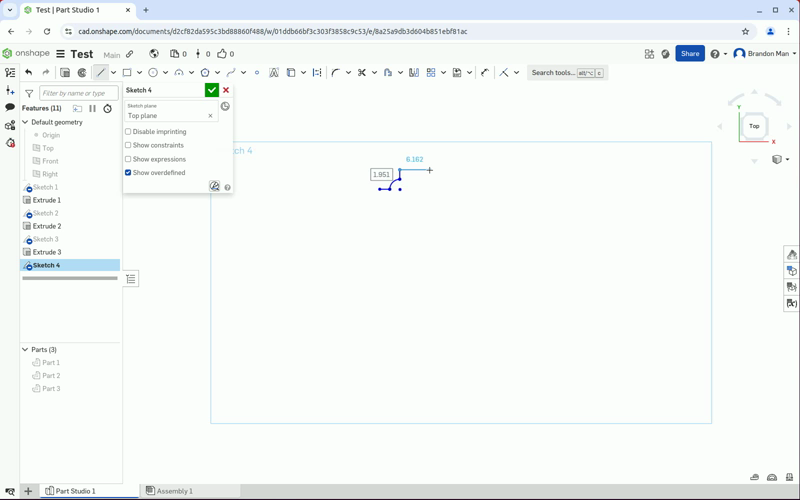
mouse_move(379, 169)
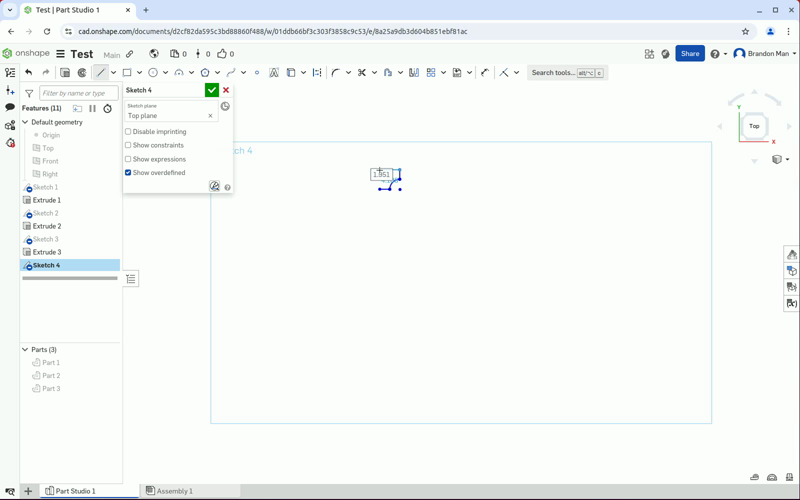
click(379, 169)
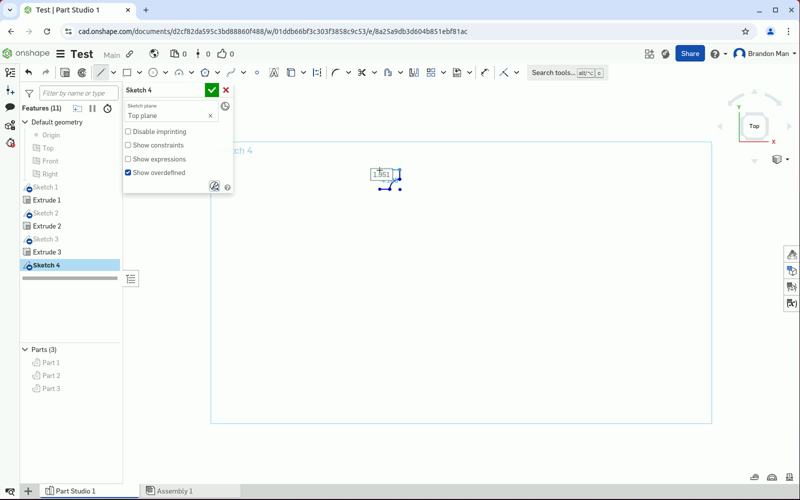
key_up(shift)
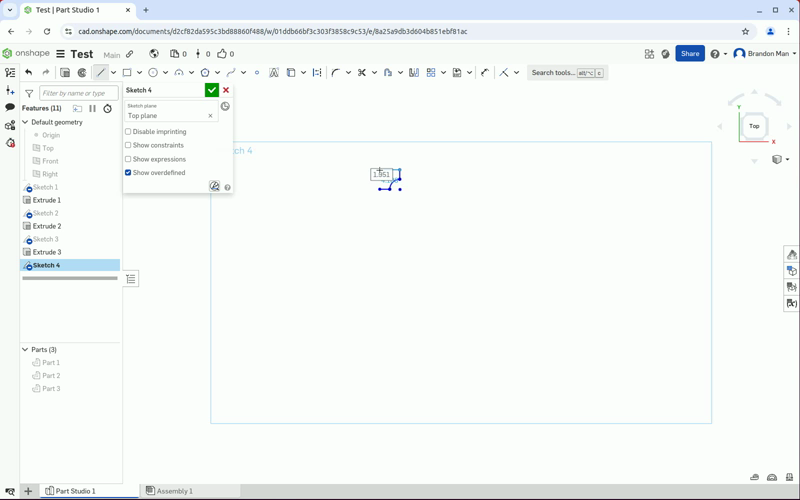
mouse_move(409, 169)
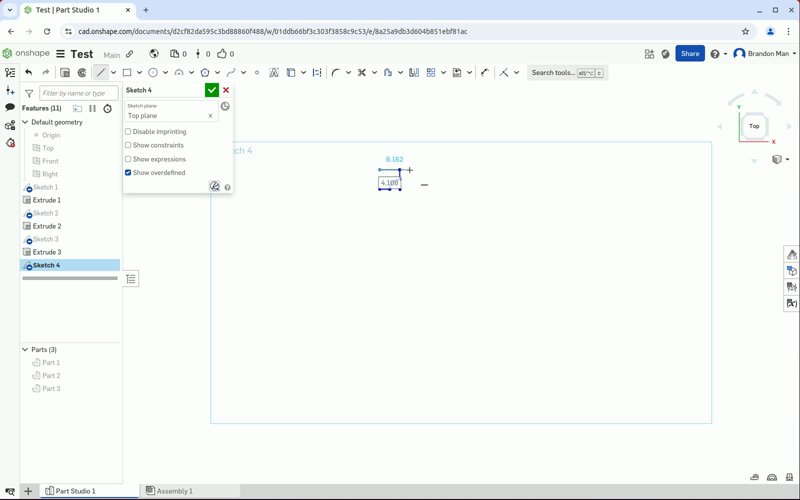
key_down(shift)
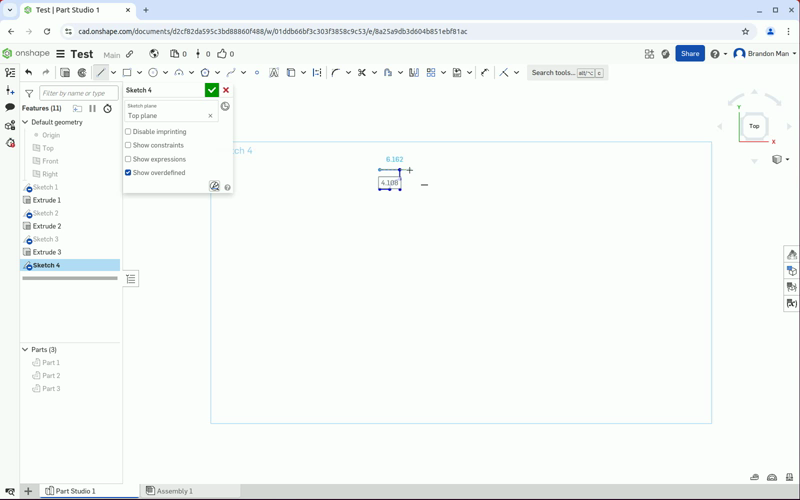
mouse_move(379, 189)
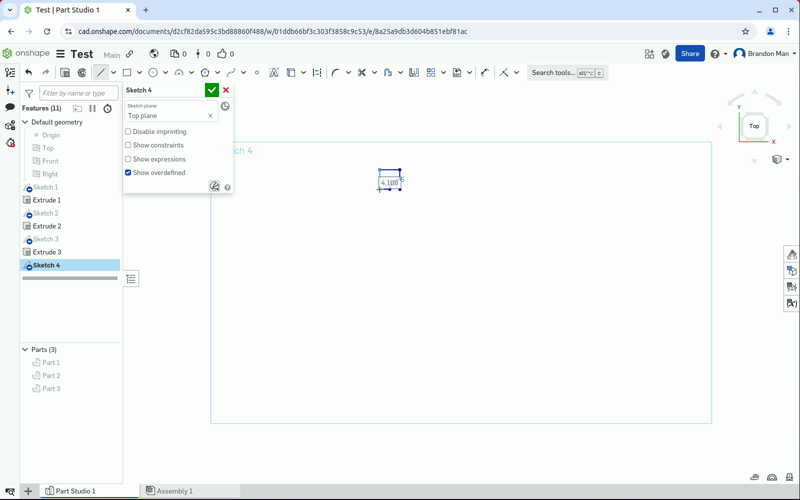
key_up(shift)
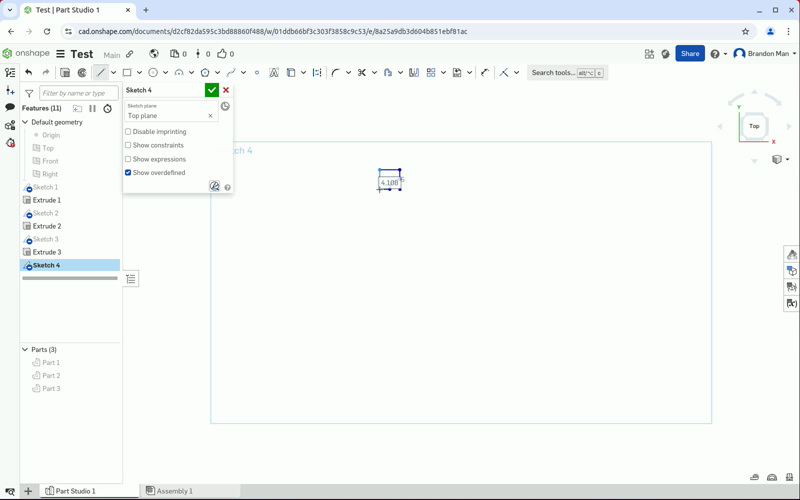
click(379, 189)
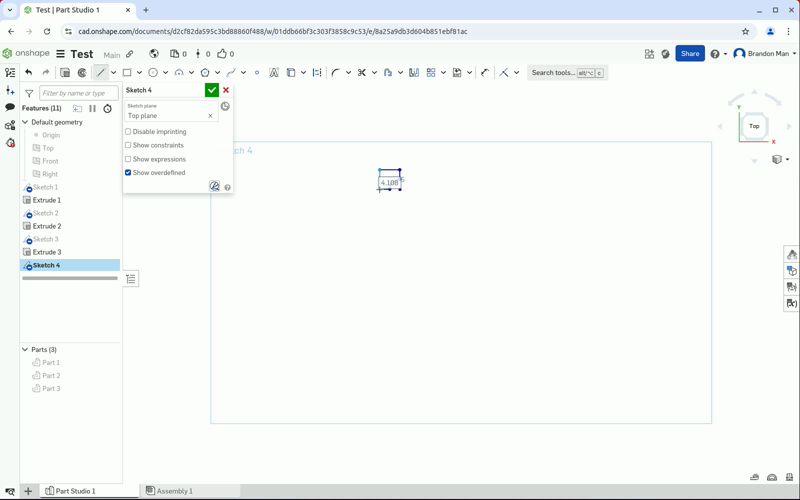
key(esc)
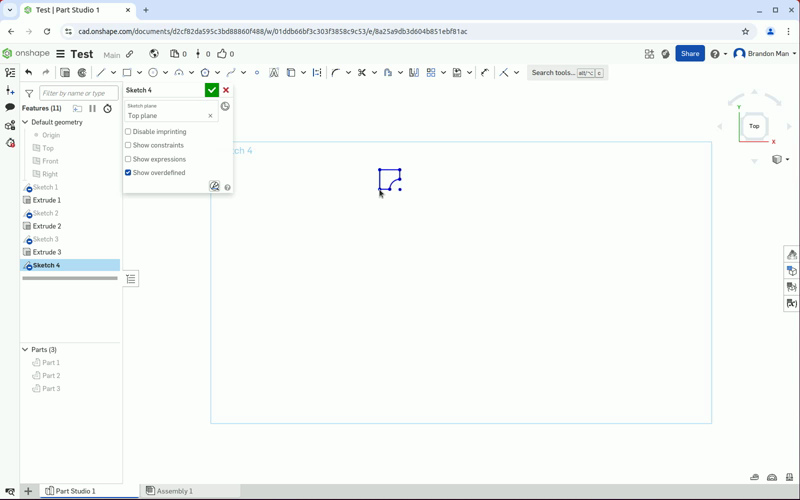
mouse_move(398, 172)
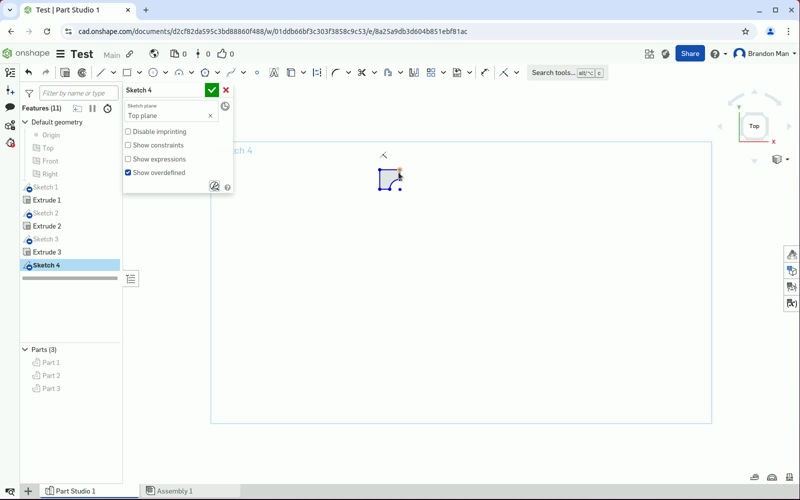
scroll(6)
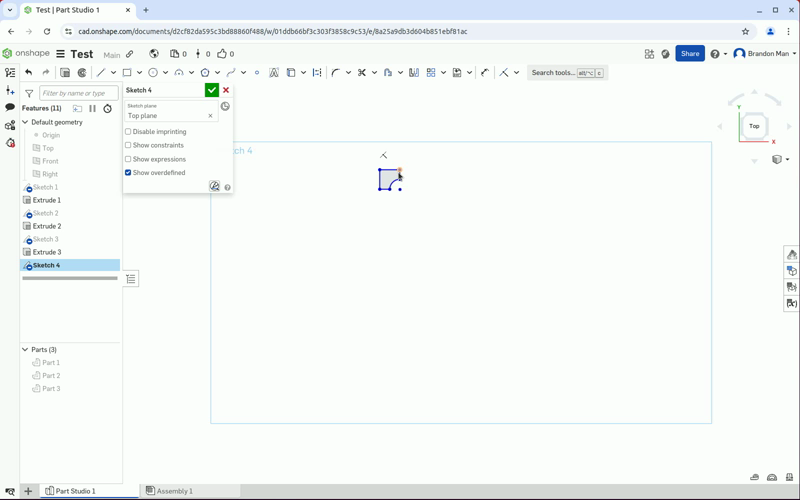
scroll(6)
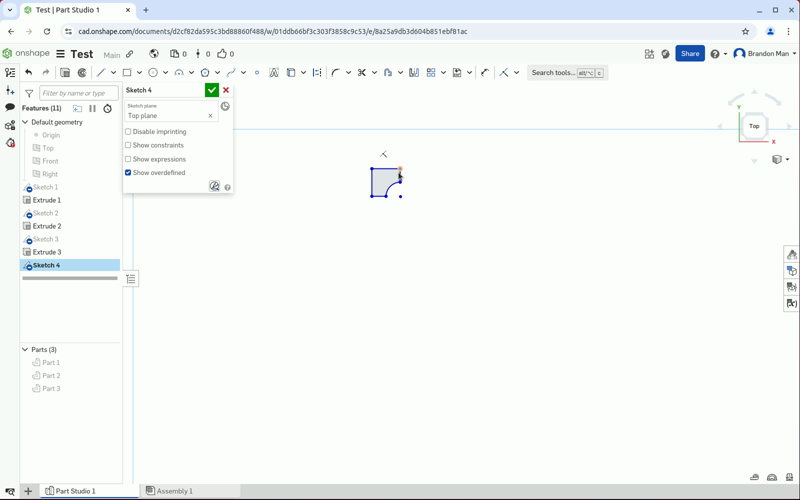
scroll(6)
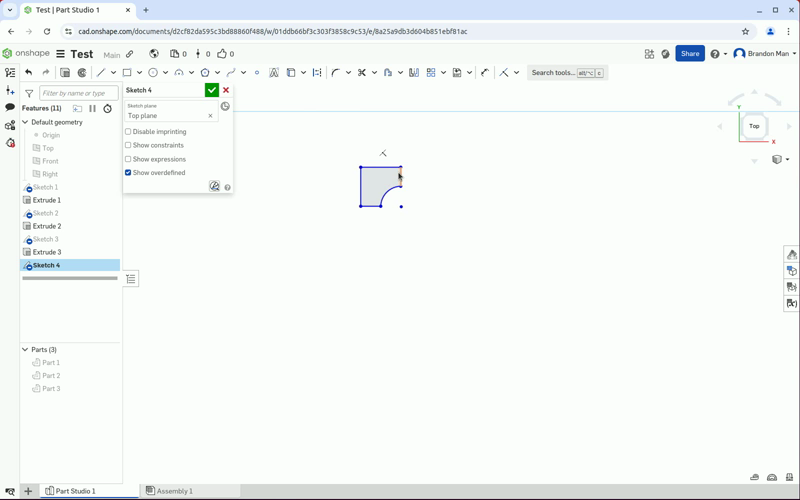
scroll(6)
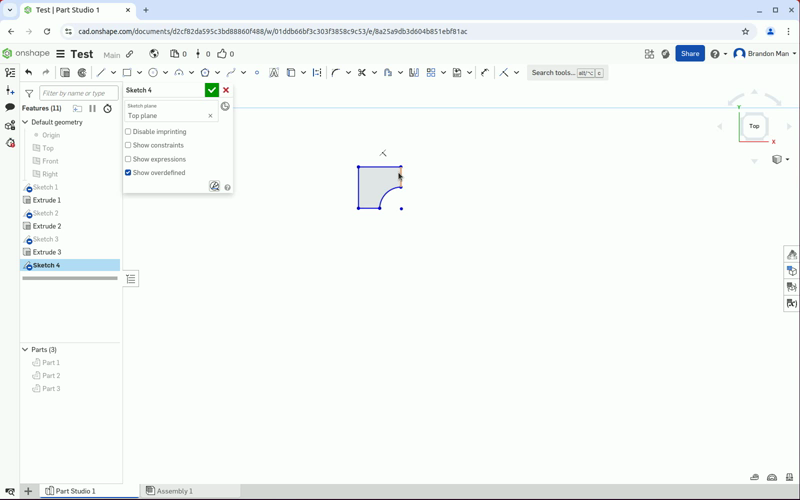
scroll(6)
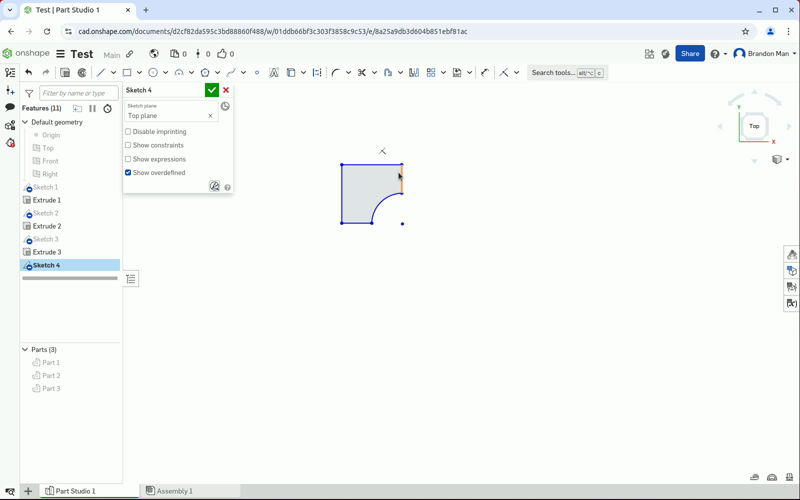
scroll(6)
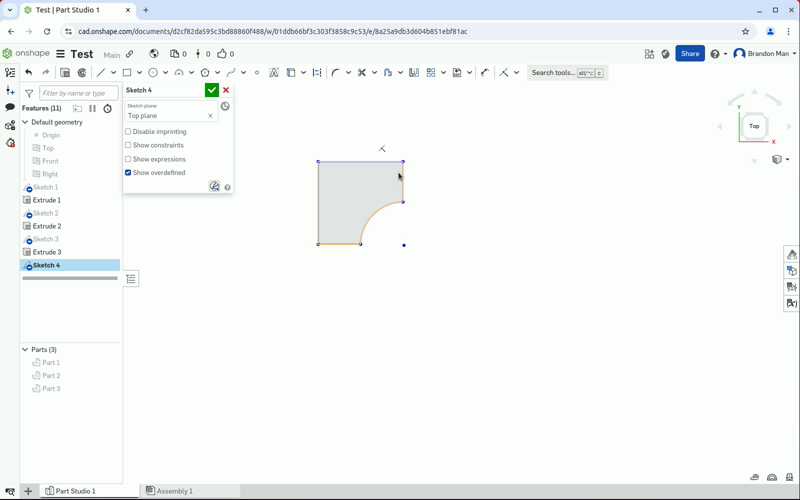
scroll(6)
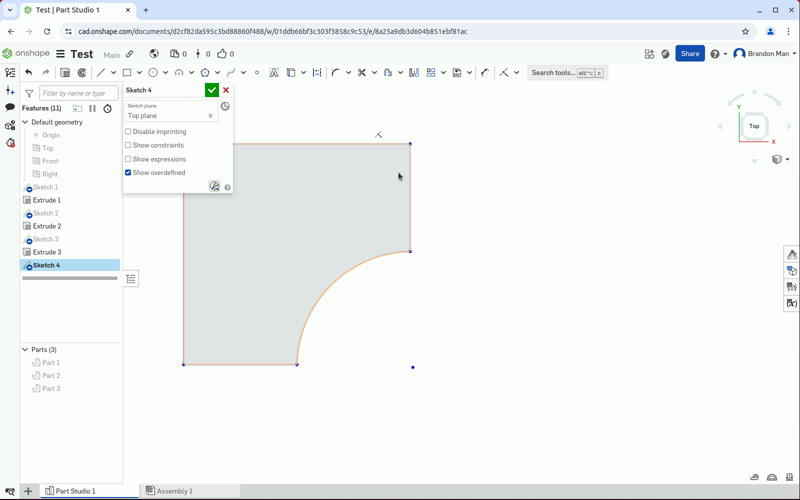
click(398, 172)
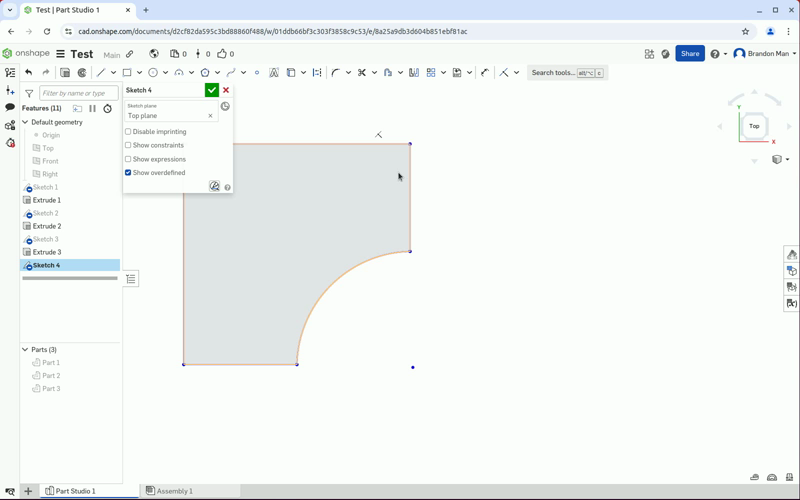
scroll(-6)
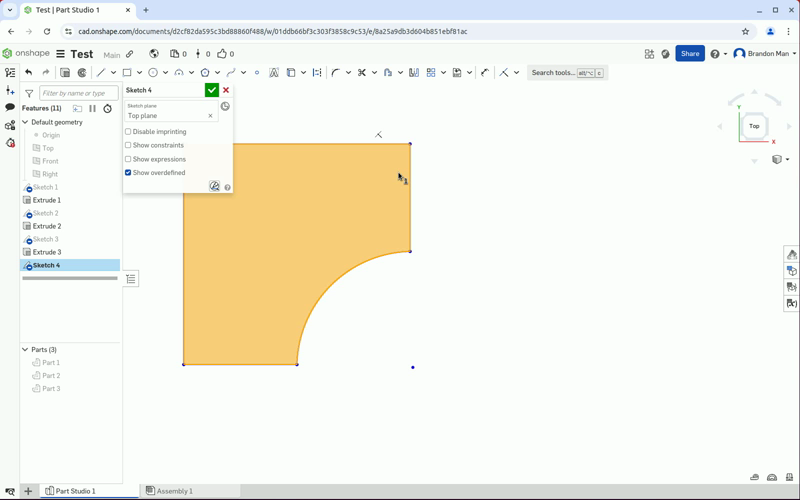
scroll(-6)
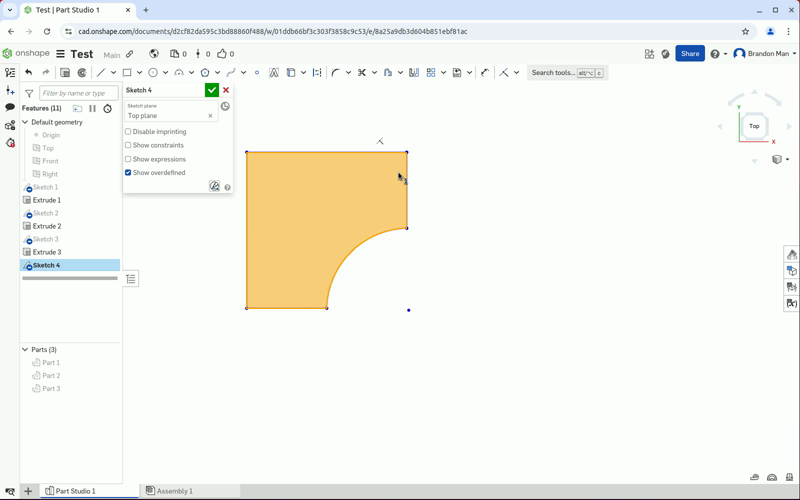
scroll(-6)
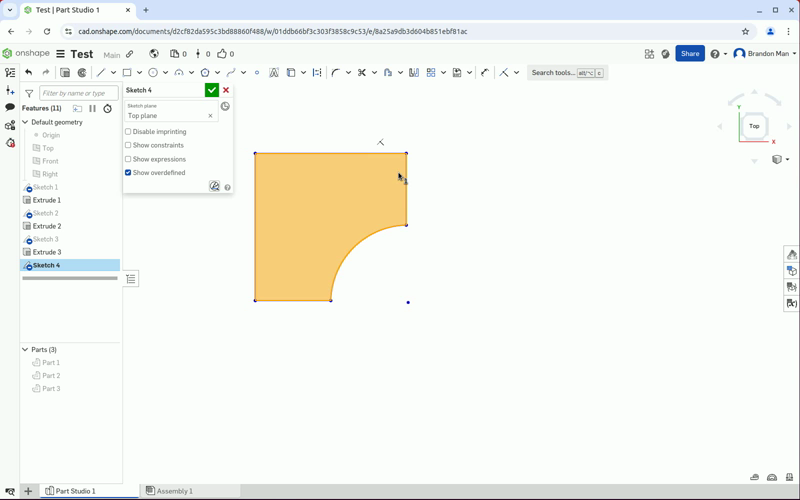
scroll(-6)
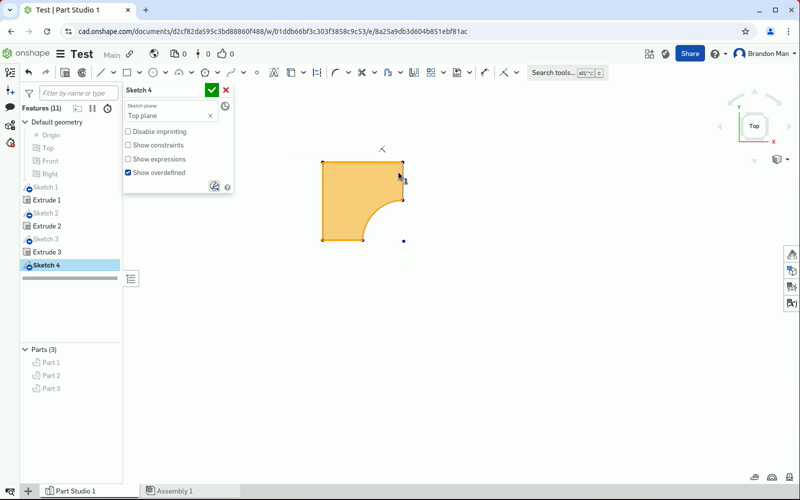
scroll(-6)
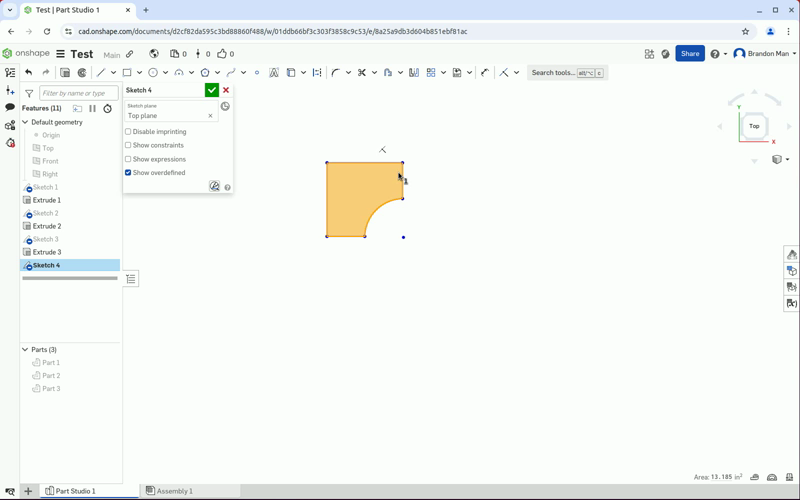
scroll(-6)
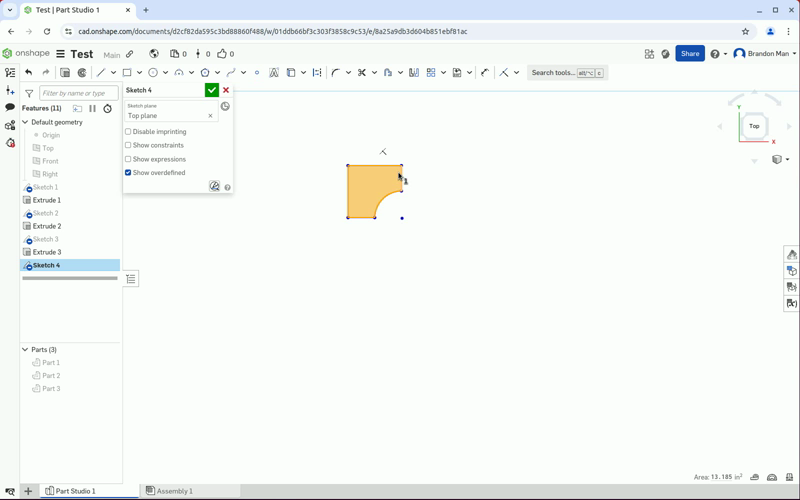
scroll(-6)
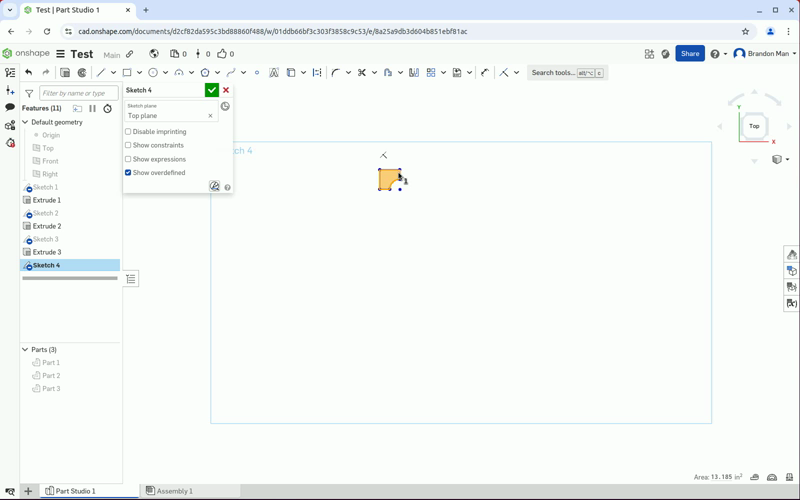
mouse_move(73, 352)
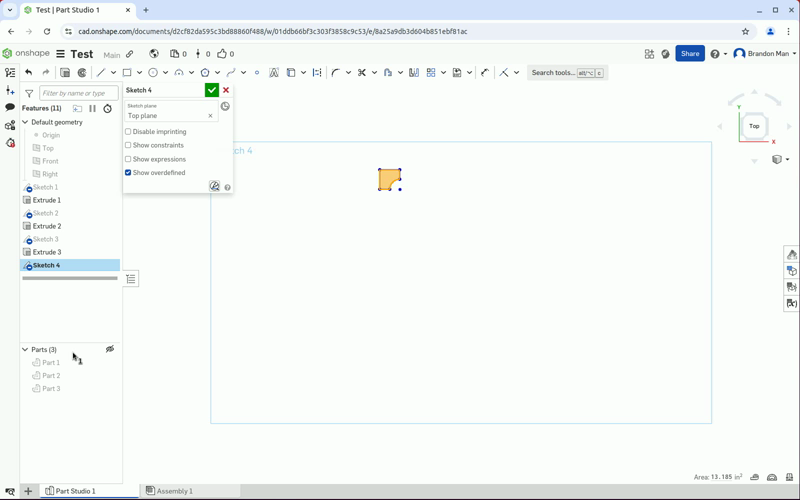
key(shift+y)
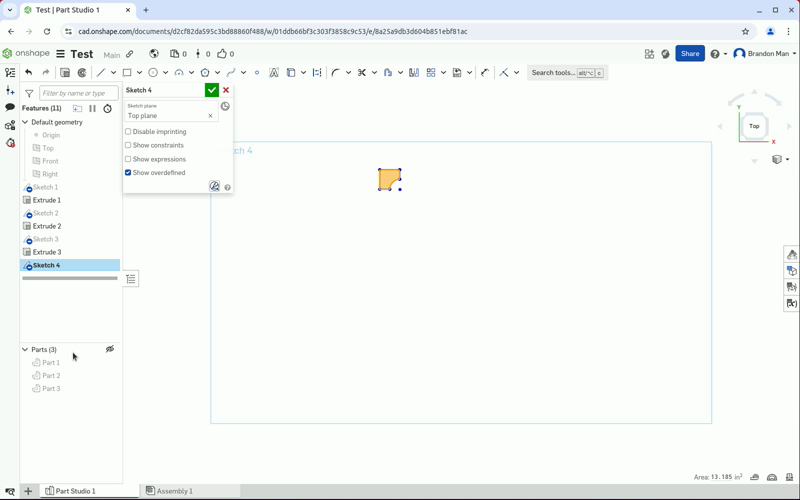
key(shift+e)
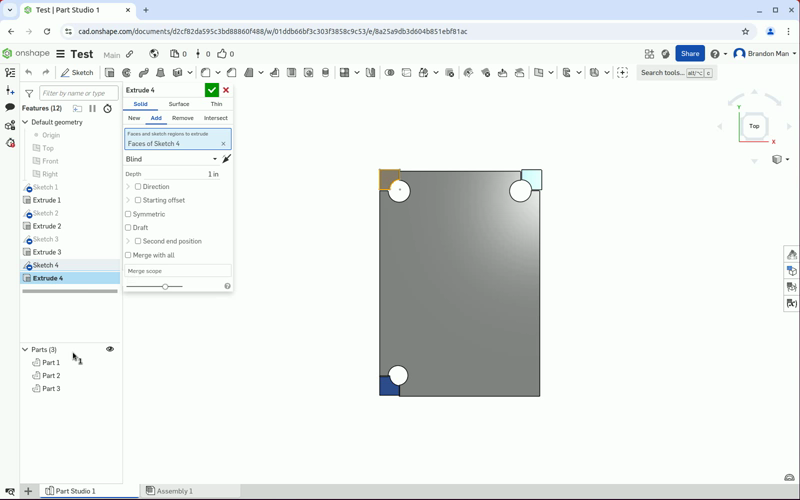
mouse_move(143, 106)
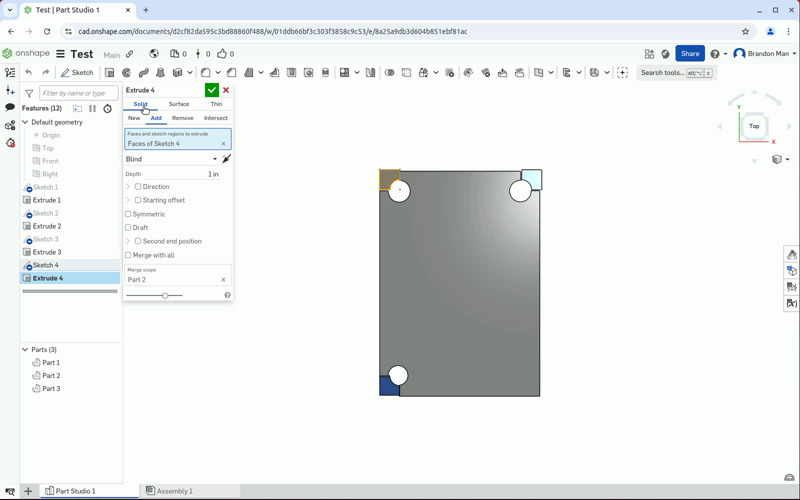
click(143, 106)
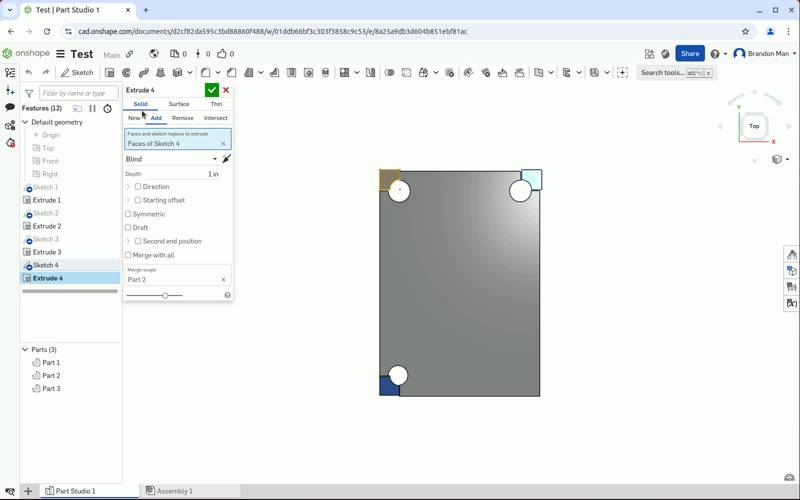
mouse_move(137, 120)
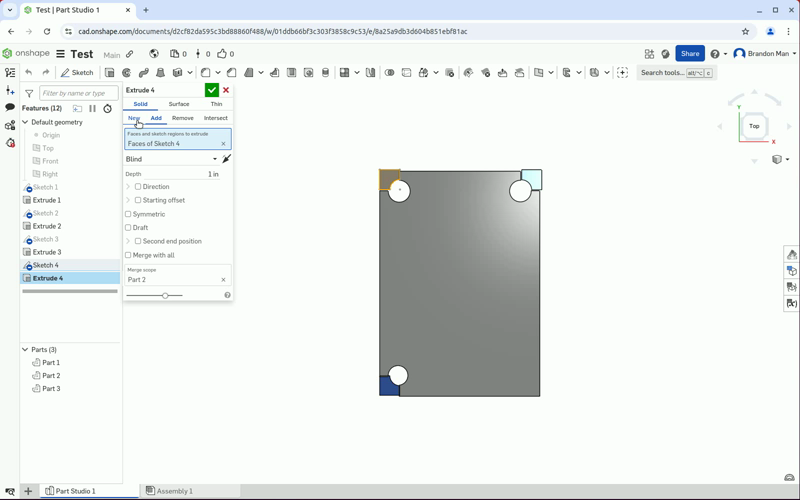
click(137, 120)
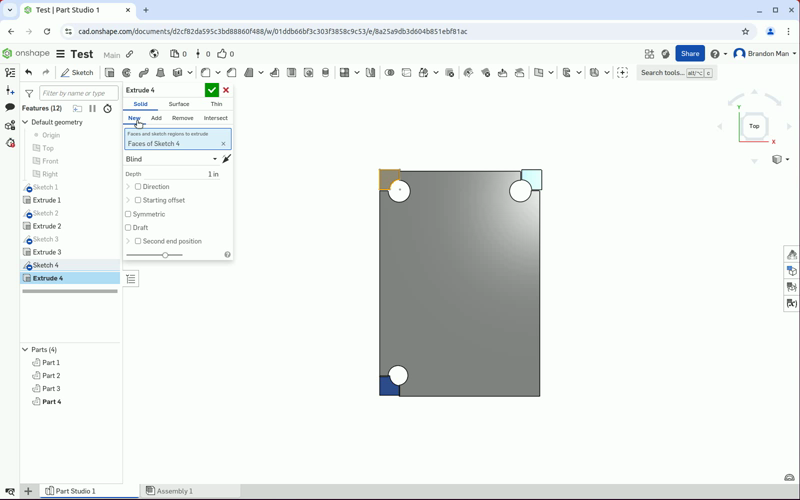
key(tab, 4)
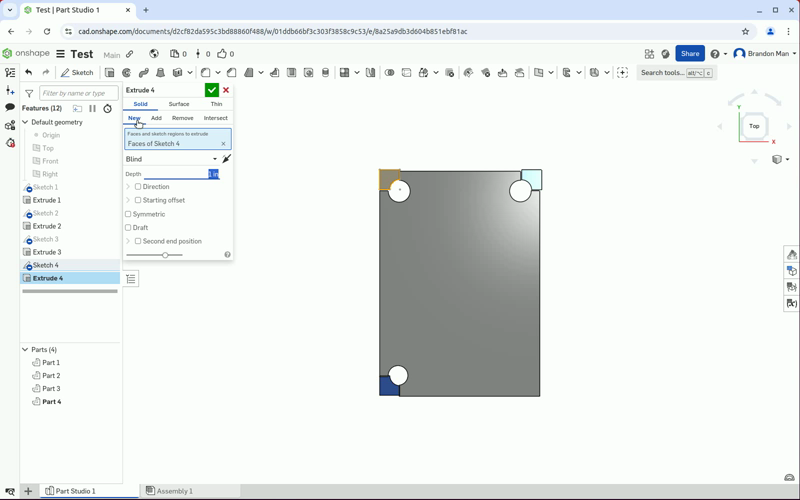
text(3.851)
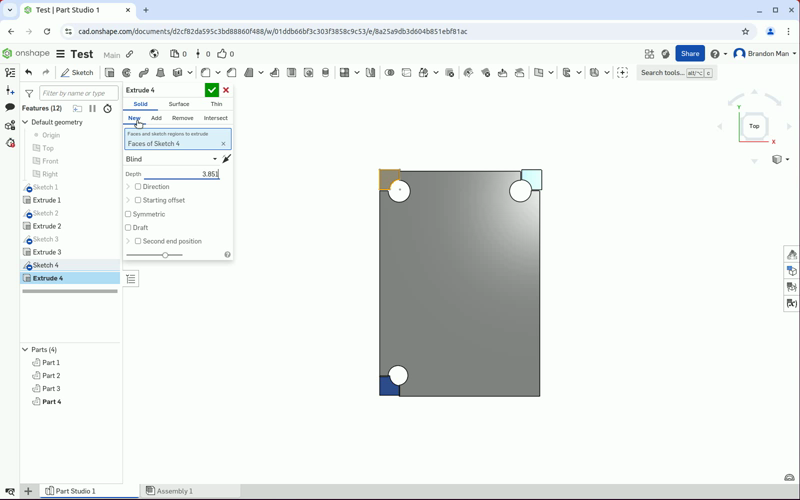
key(enter)
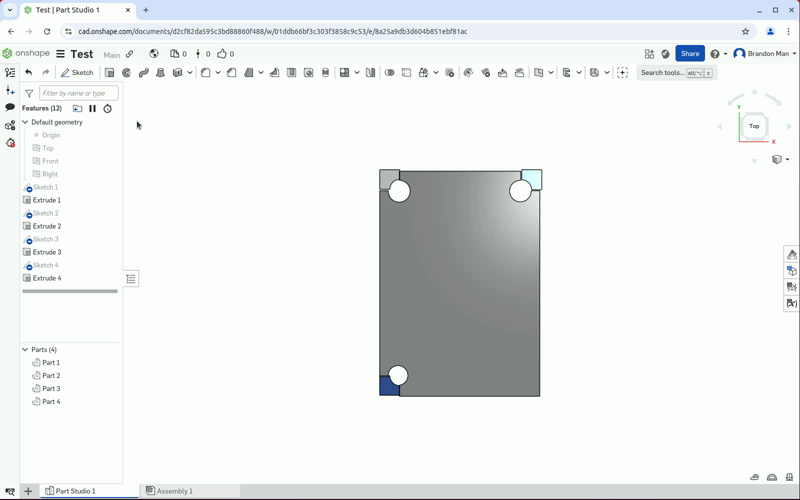
key(shift+h)
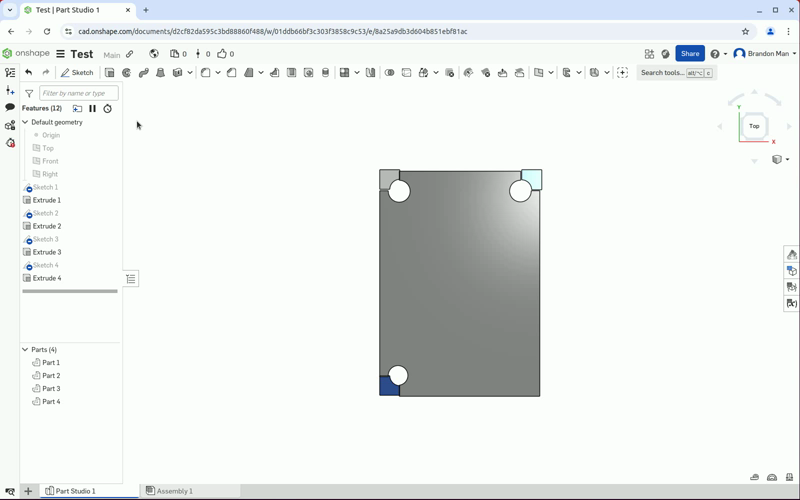
key(shift+h)
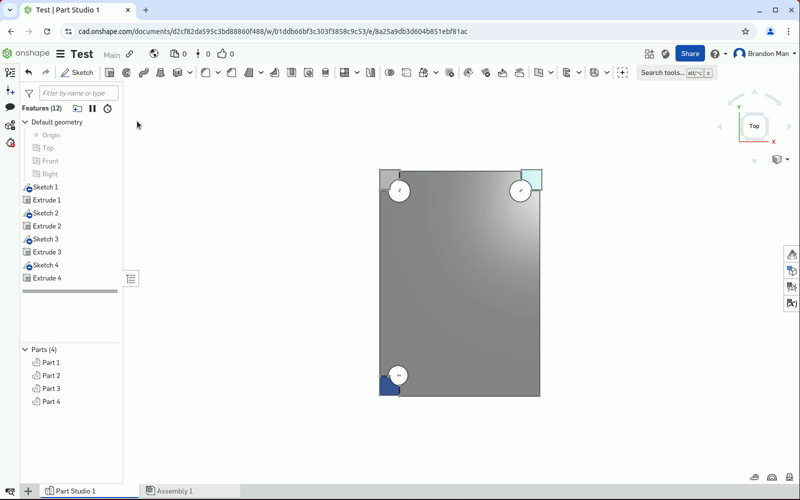
key(shift+7)
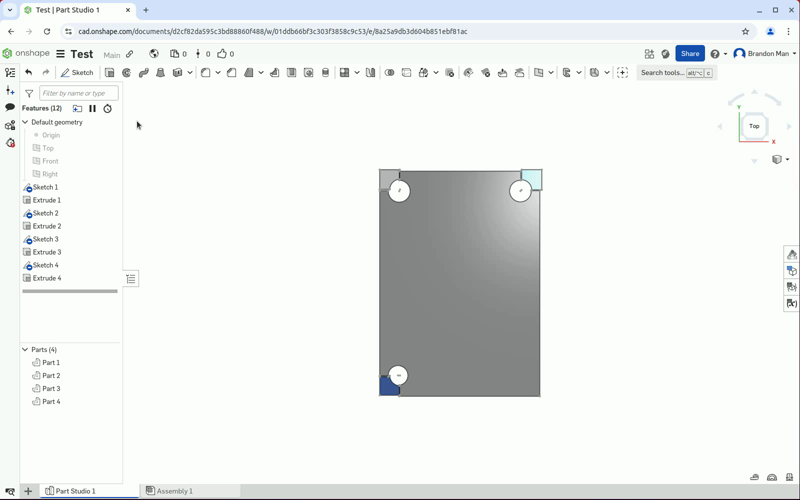
key(up, 3)
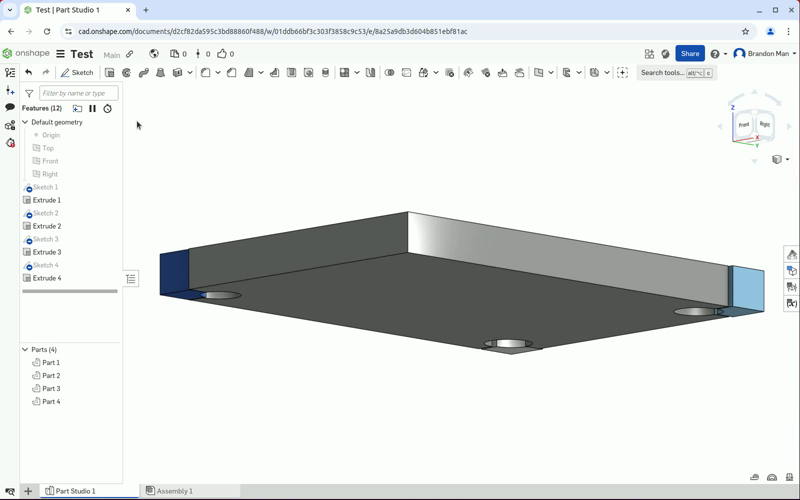
key(left, 3)
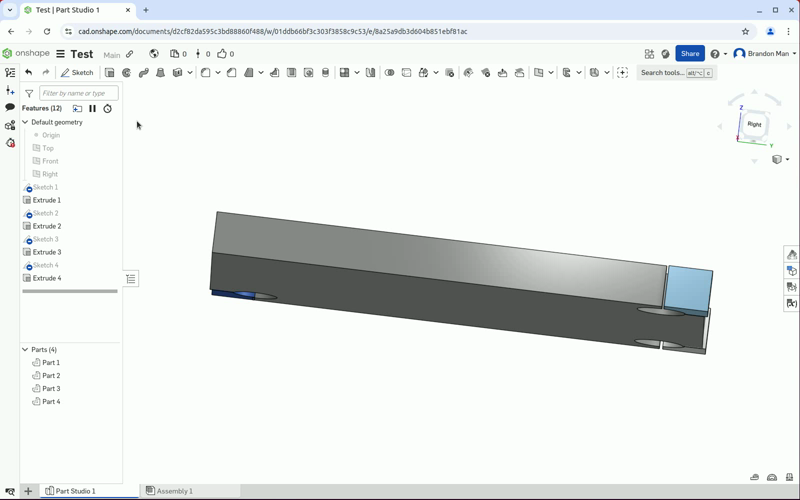
key(right, 3)
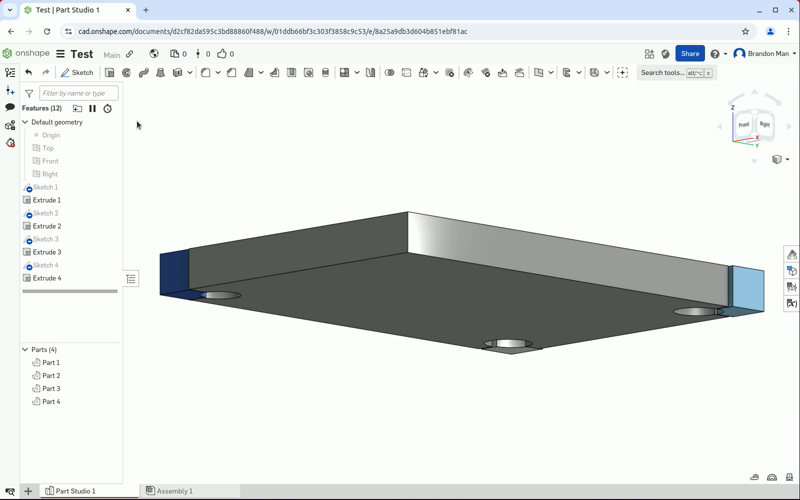
key(down, 3)
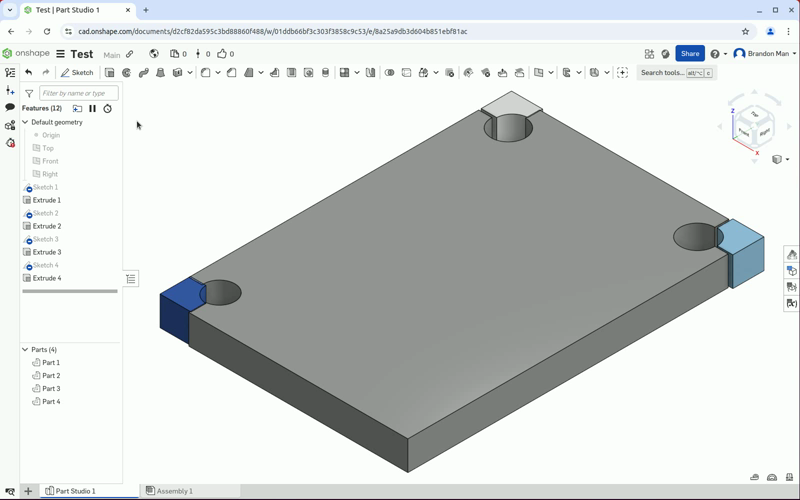
mouse_move(73, 189)
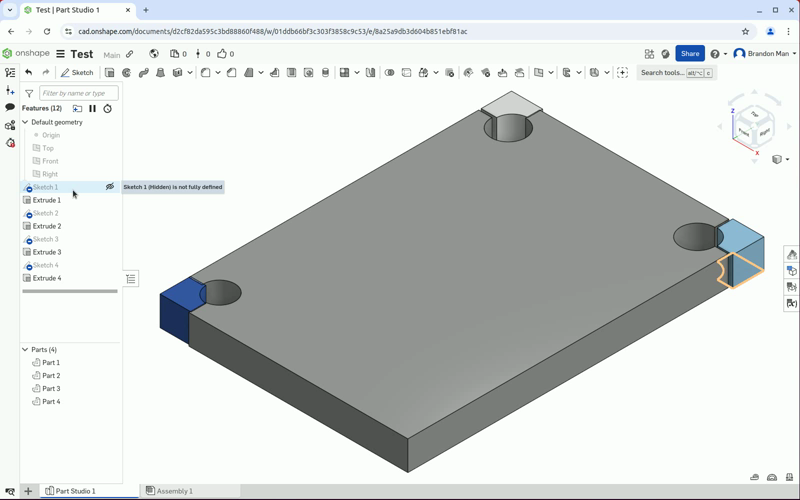
click(73, 189)